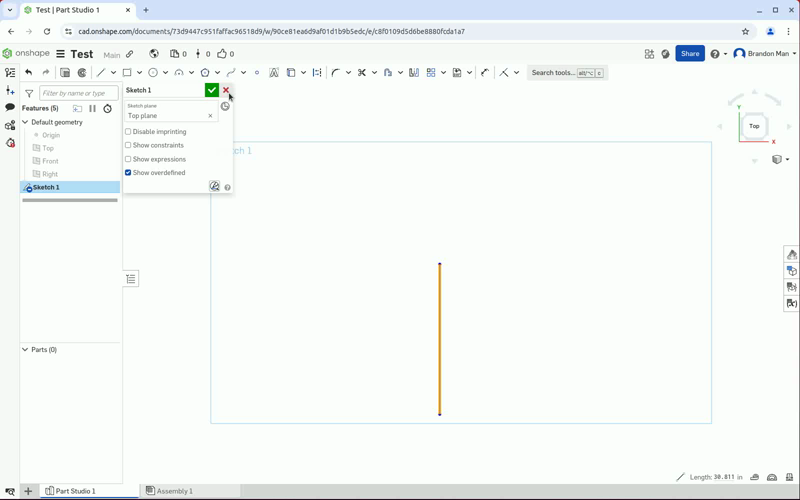
key(shift+h)
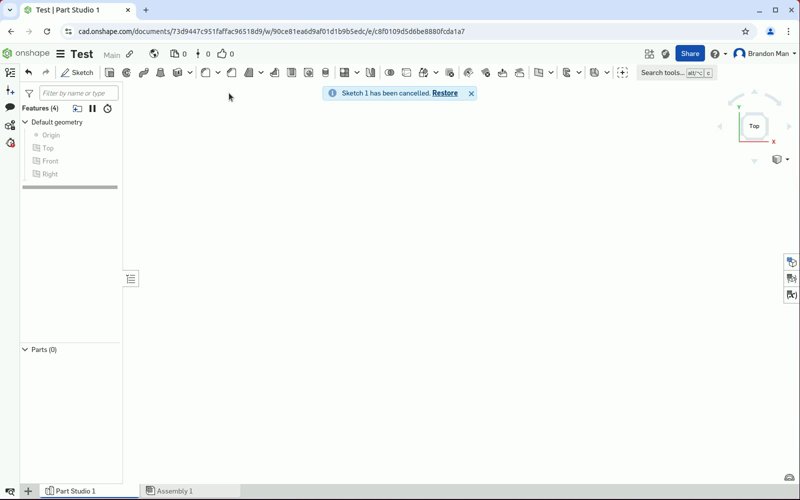
mouse_move(73, 352)
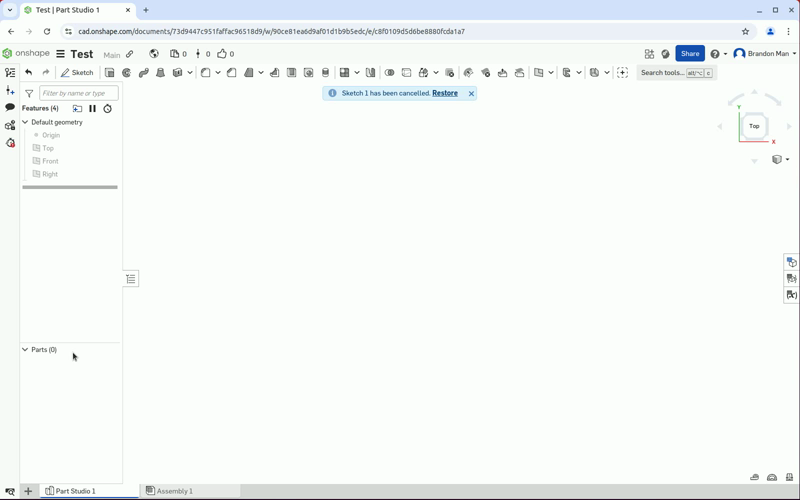
key(y)
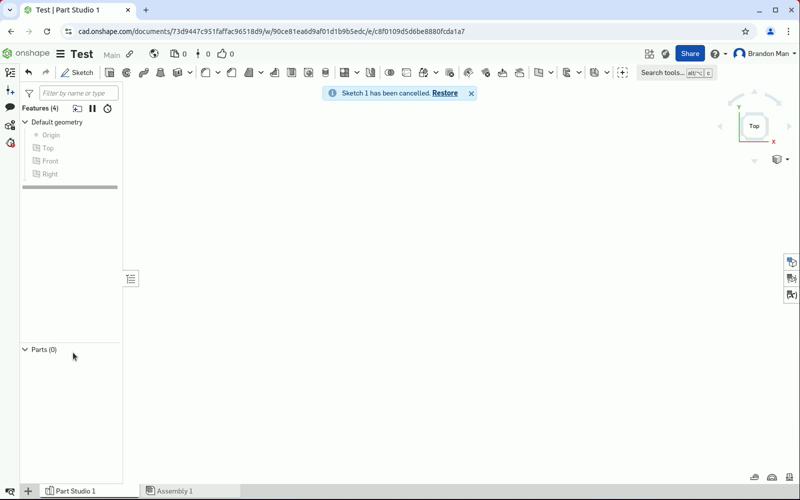
key(shift+p)
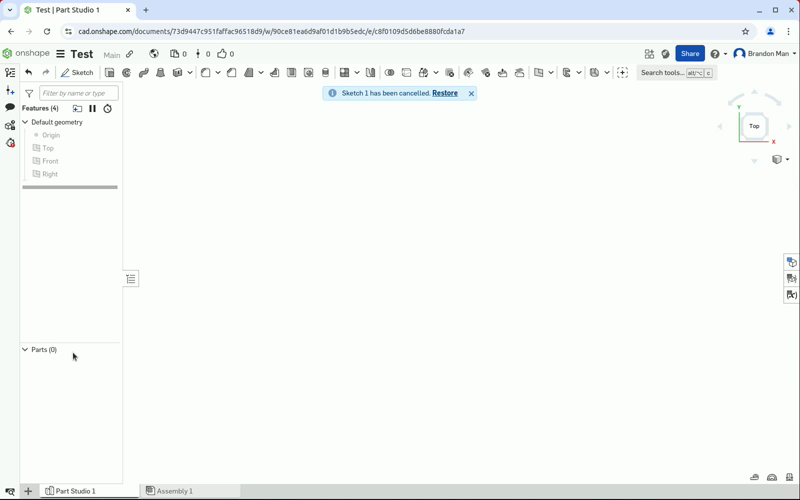
key(space)
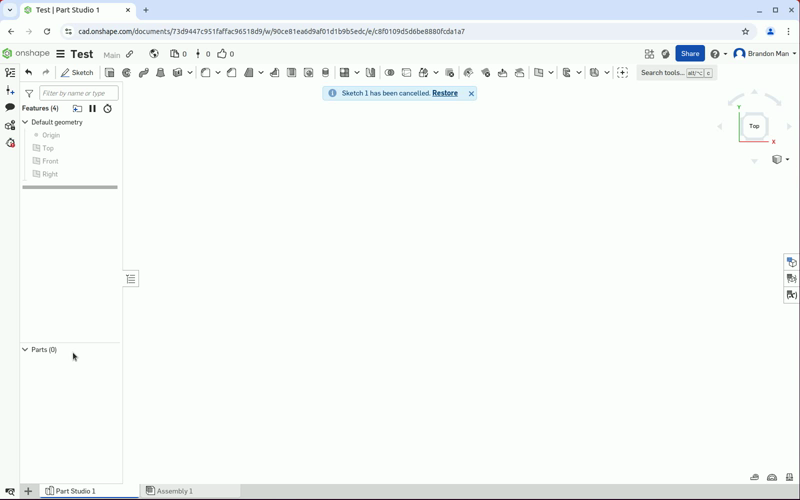
key_down(shift)
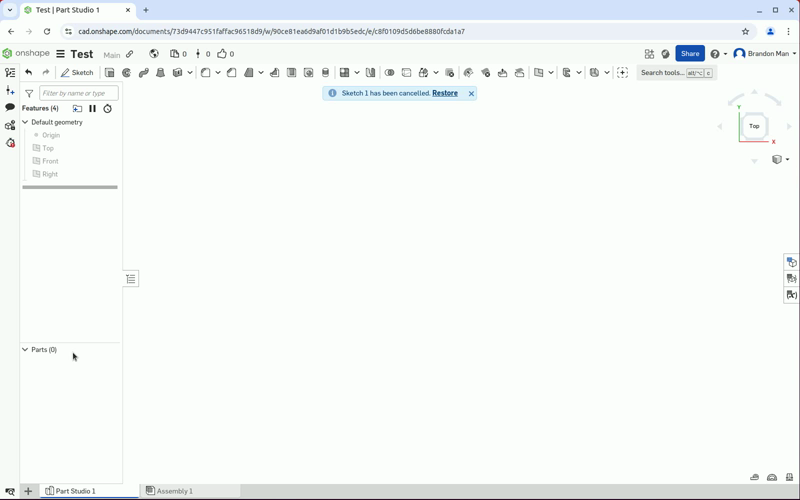
key(up)
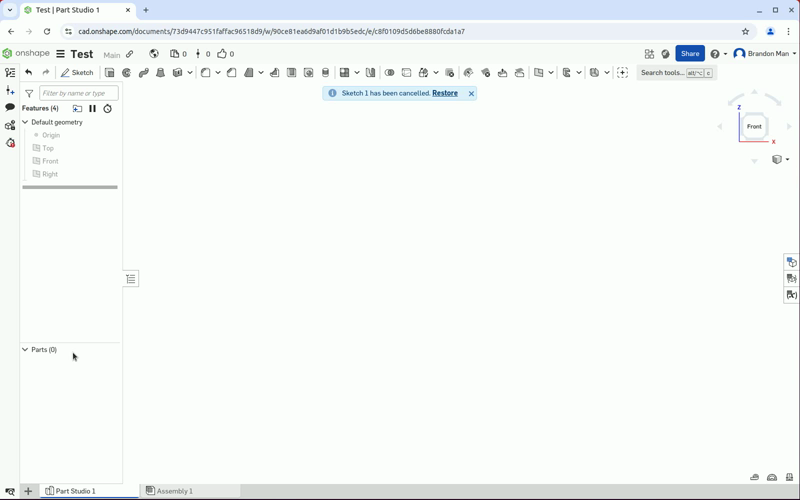
key_up(shift)
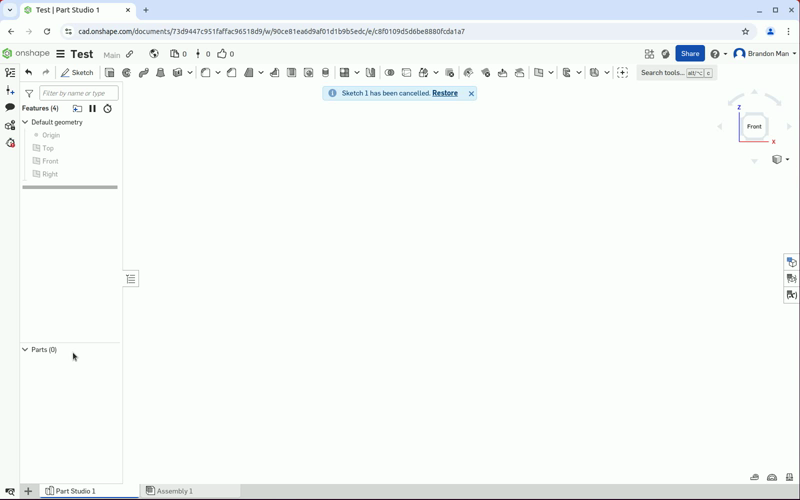
mouse_move(73, 352)
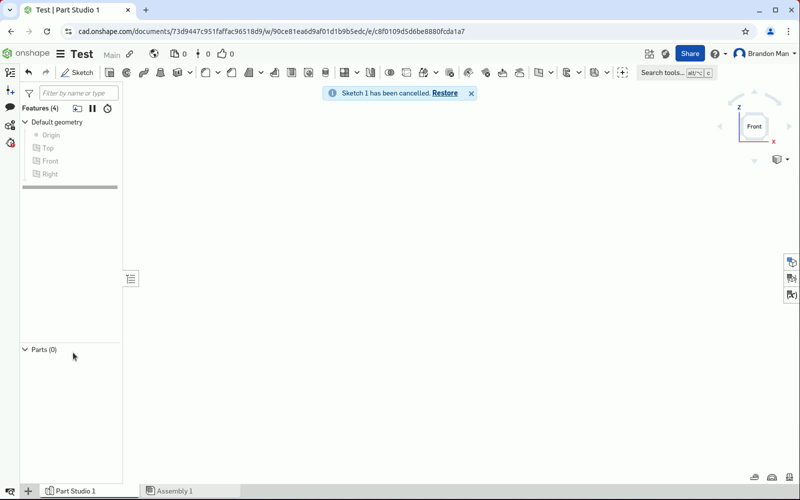
key(shift+y)
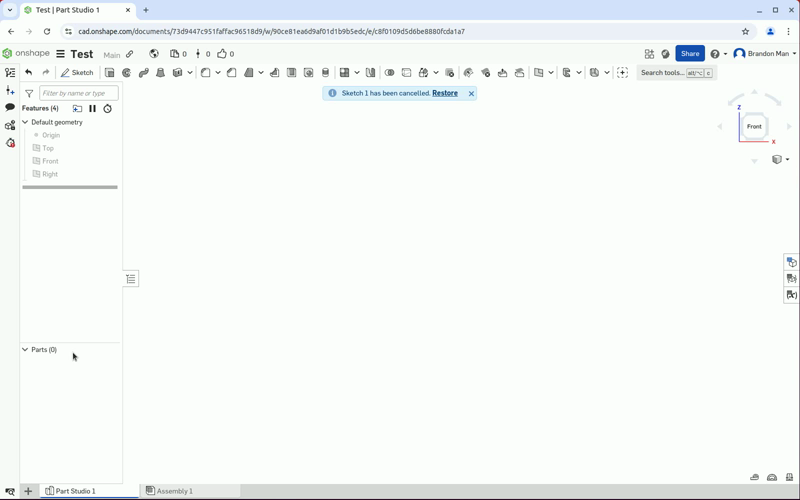
key(shift+s)
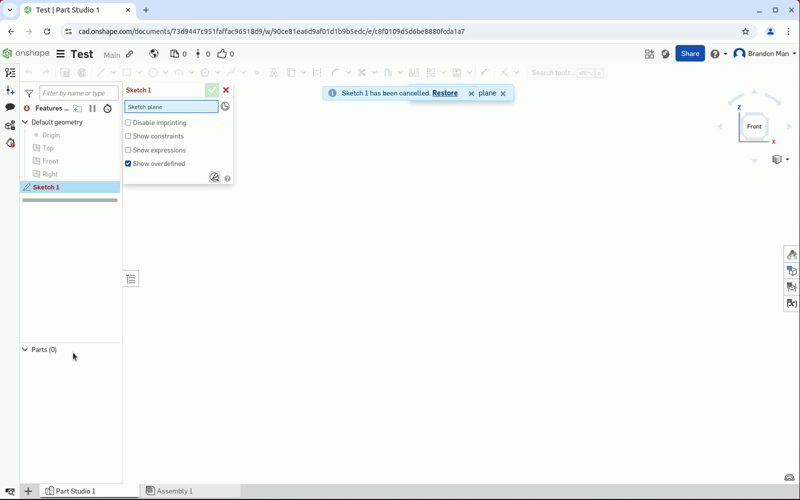
mouse_move(73, 163)
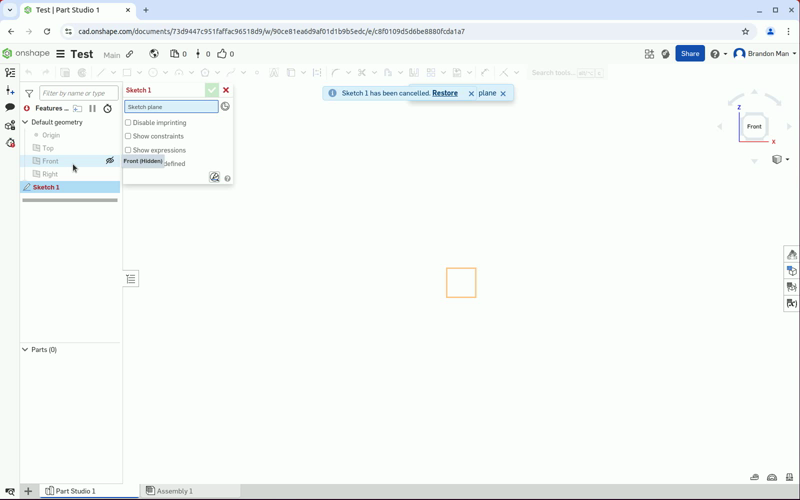
click(73, 163)
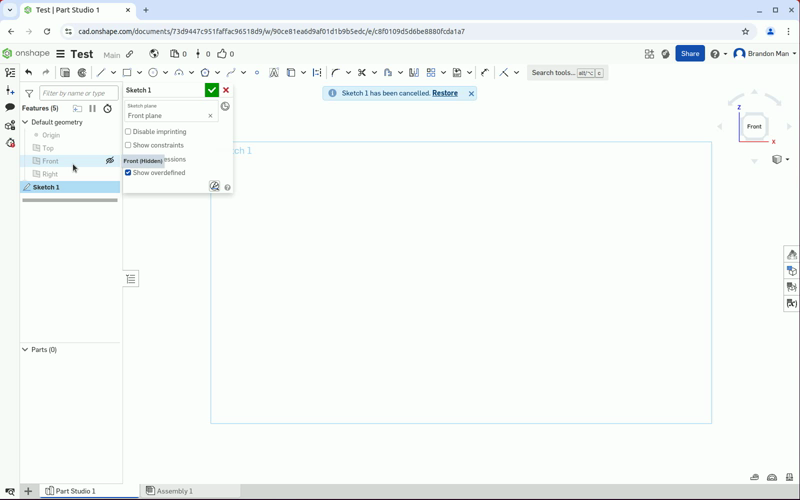
mouse_move(73, 352)
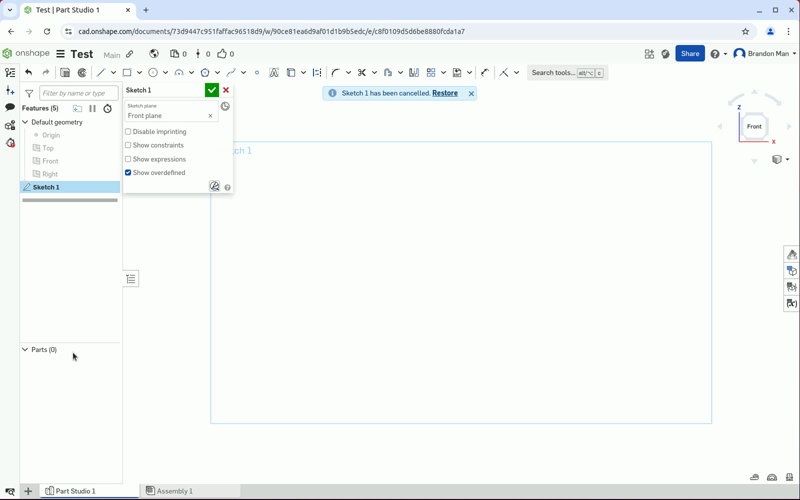
key(y)
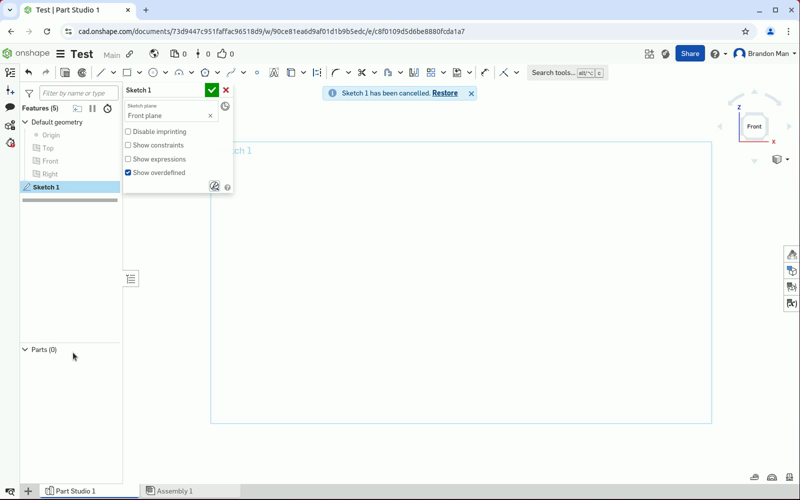
key(l)
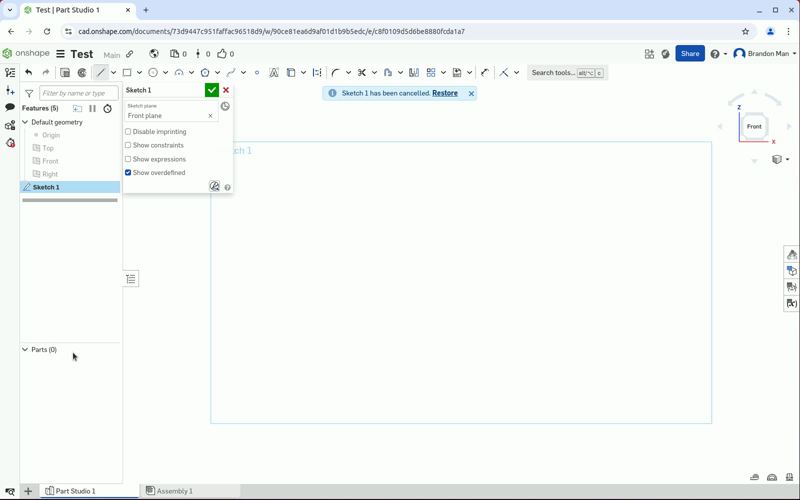
key_down(shift)
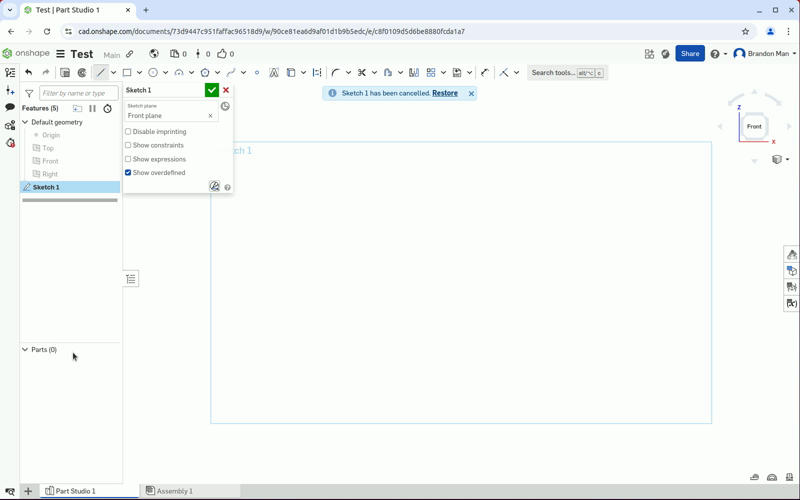
mouse_move(449, 395)
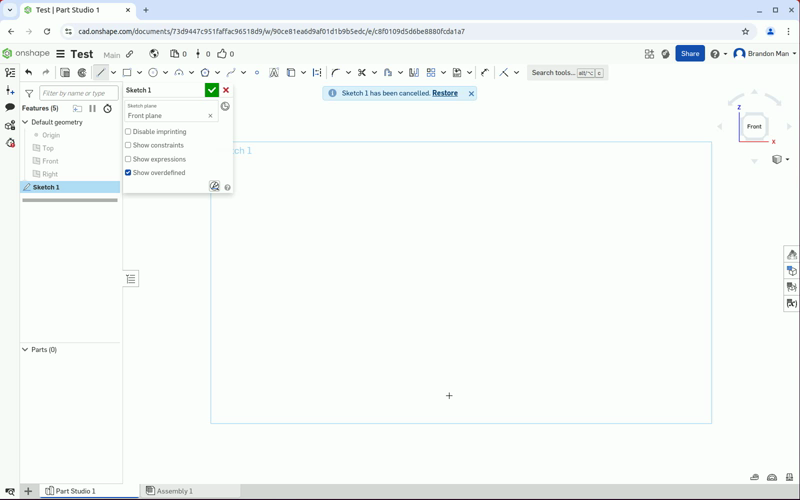
click(449, 395)
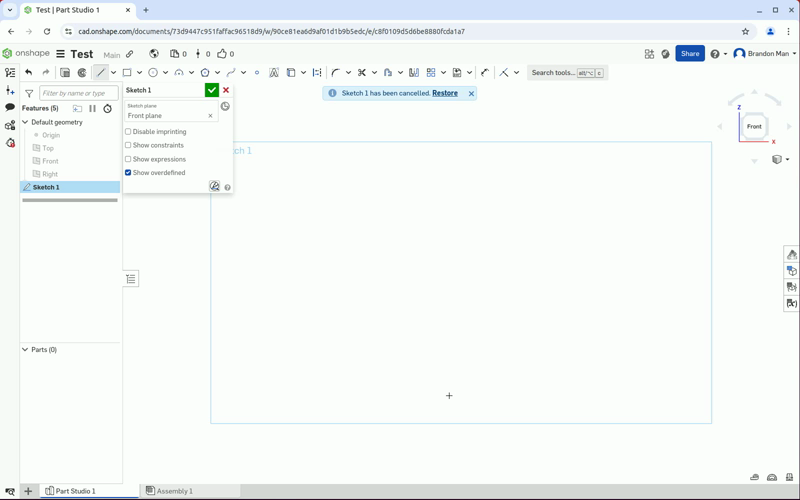
key_up(shift)
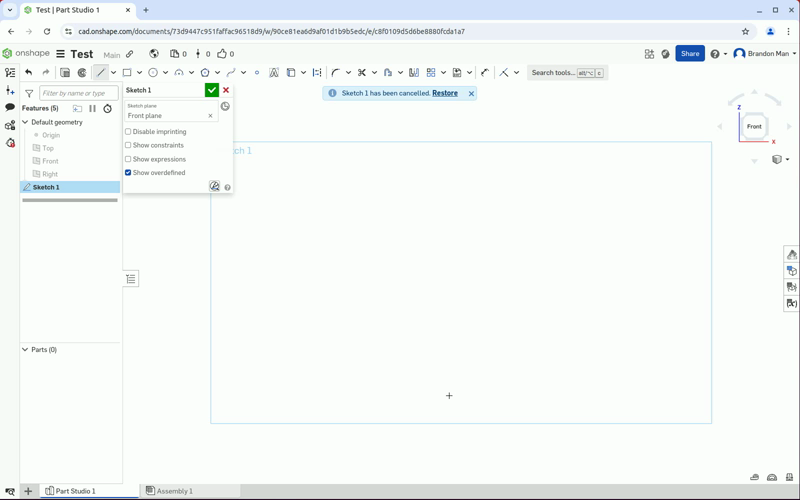
key_down(shift)
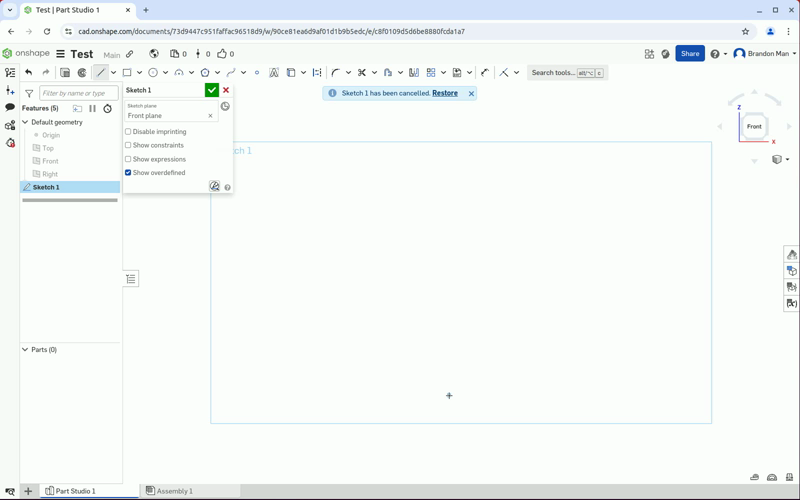
mouse_move(479, 395)
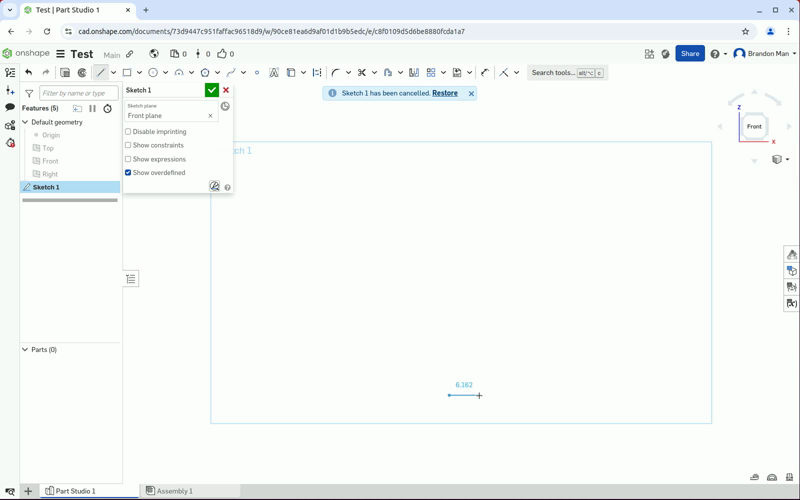
mouse_move(474, 395)
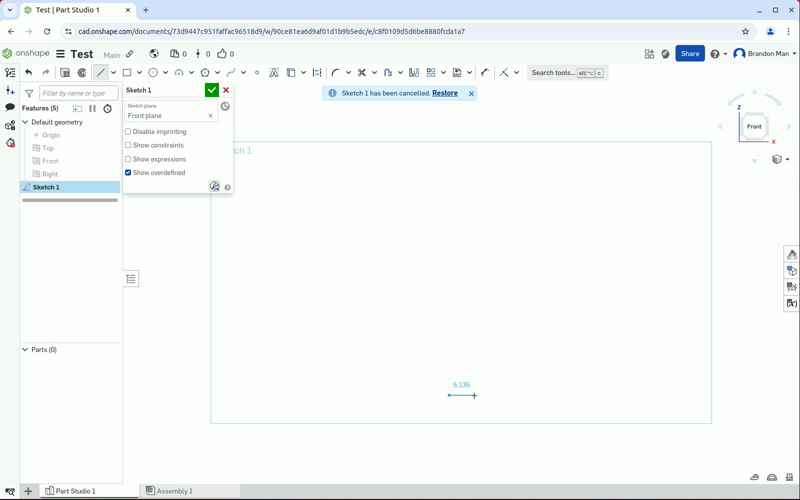
click(474, 395)
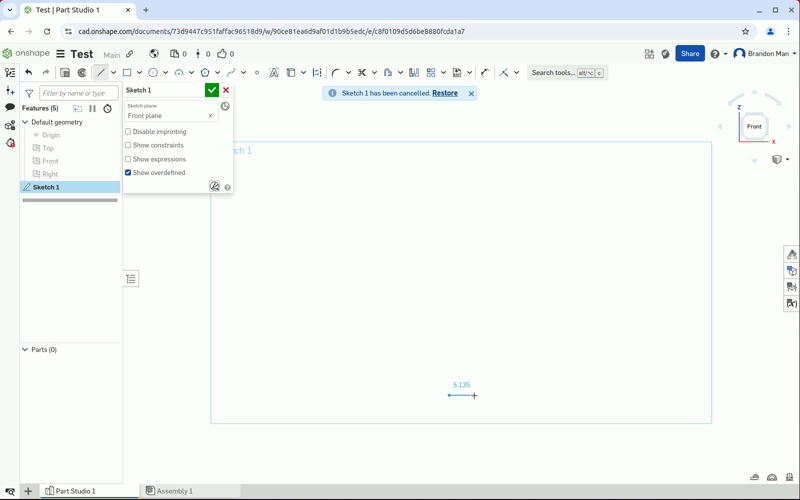
key_up(shift)
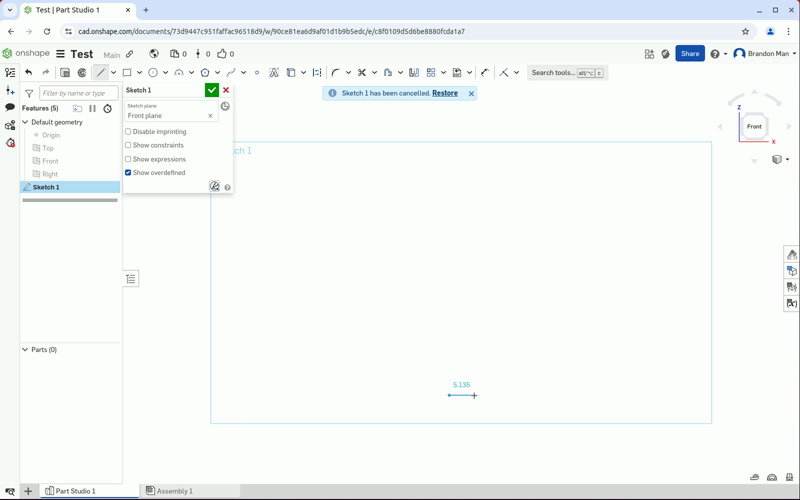
key_down(shift)
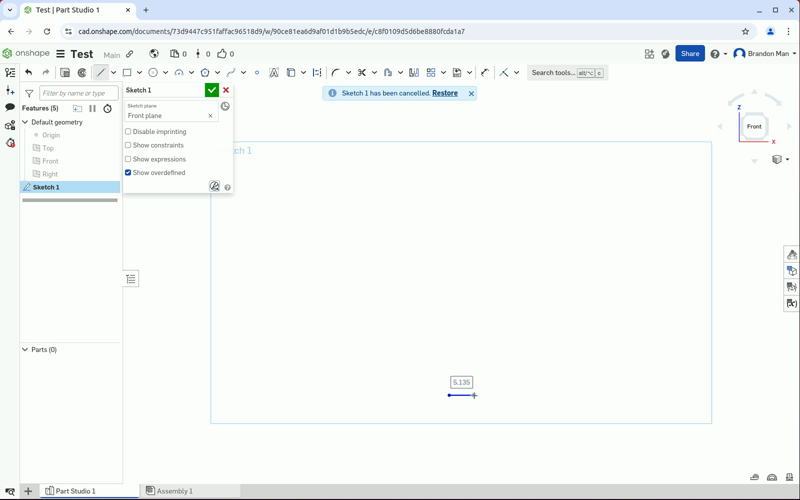
mouse_move(504, 395)
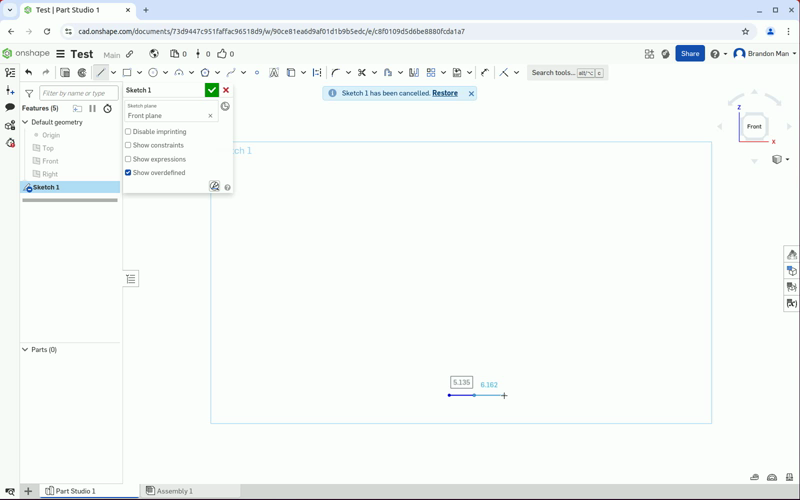
mouse_move(474, 340)
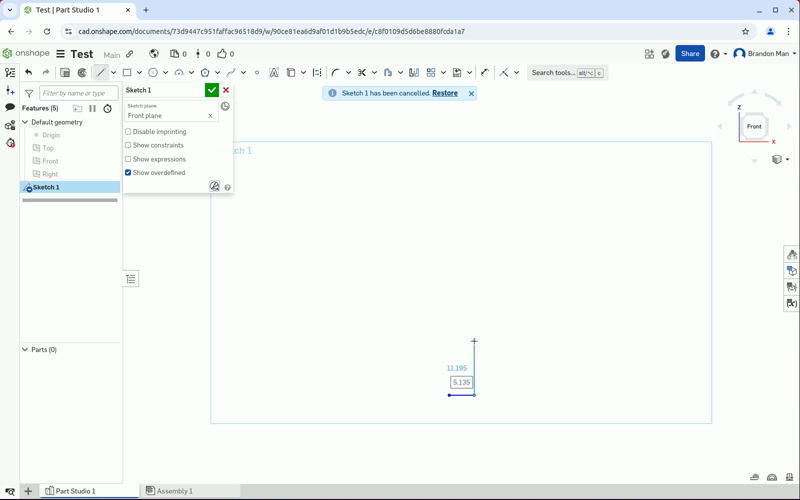
click(474, 340)
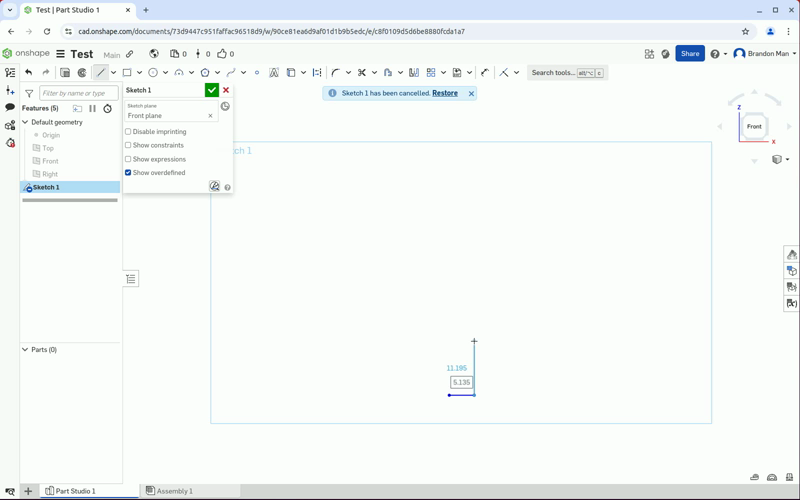
key_up(shift)
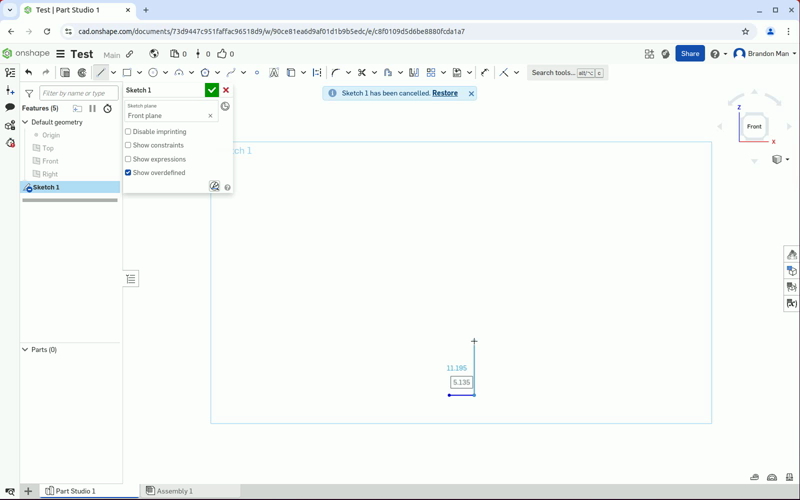
key(esc)
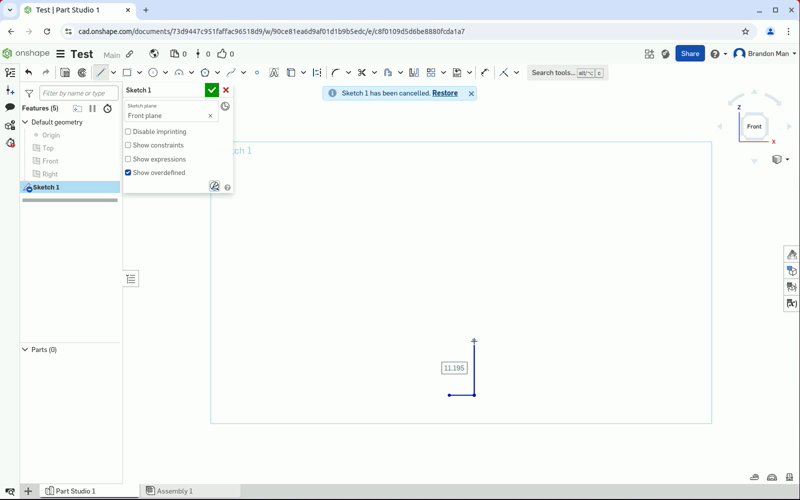
key(a)
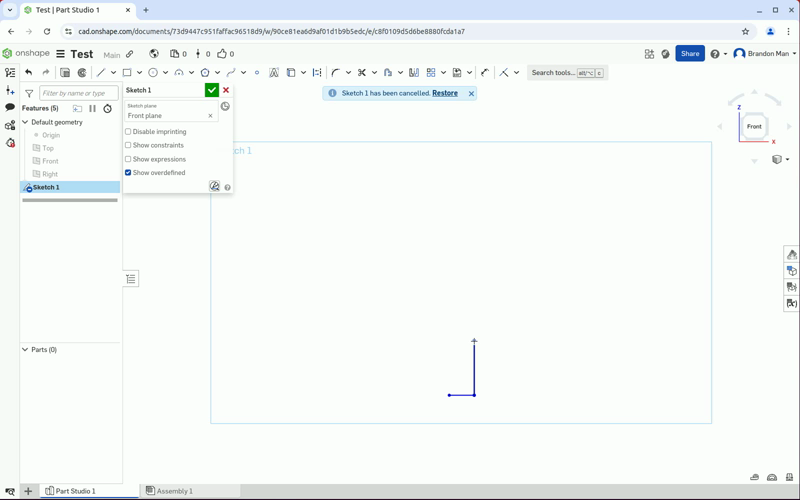
mouse_move(474, 340)
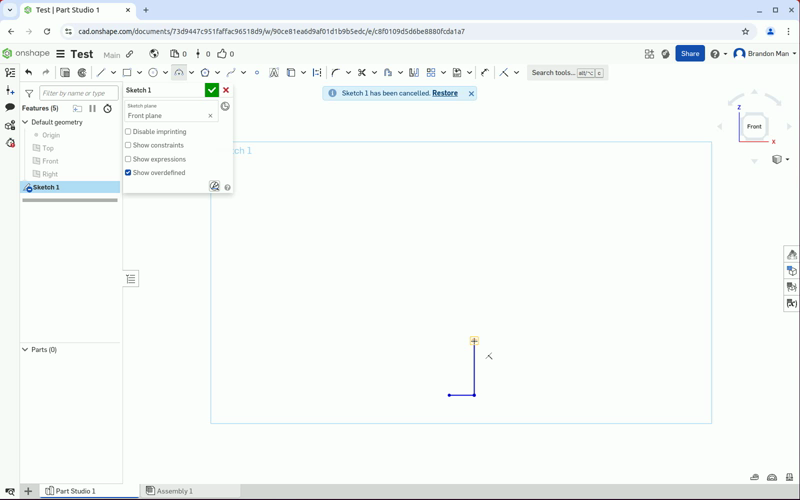
click(474, 340)
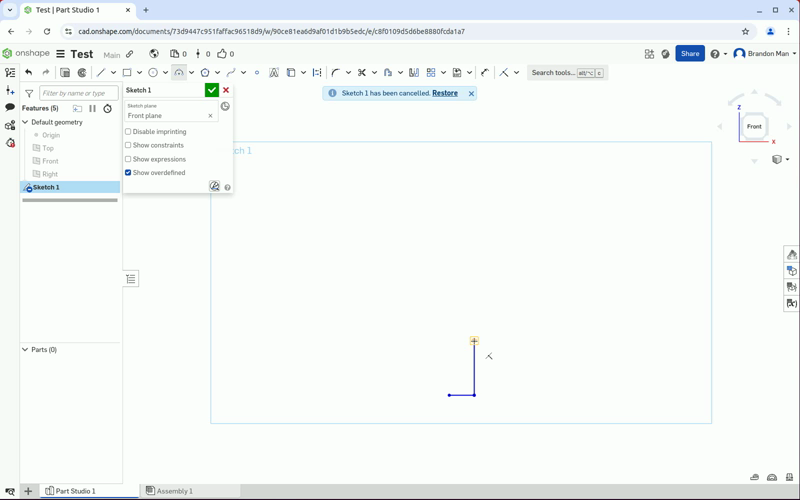
key_down(shift)
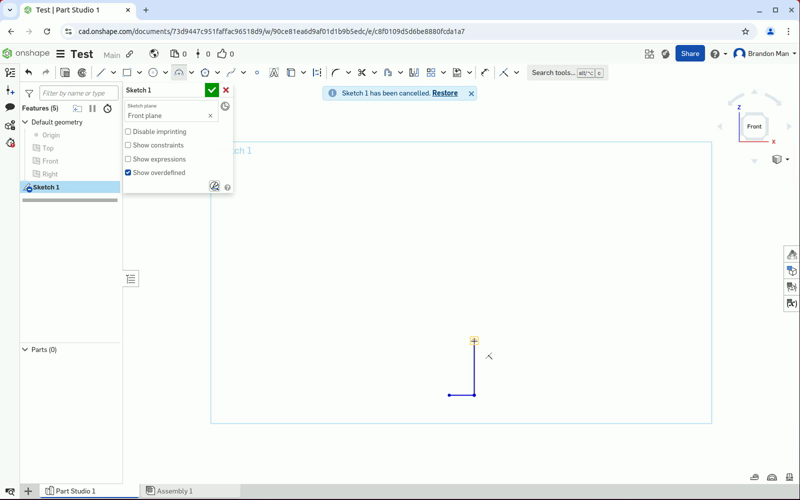
mouse_move(449, 341)
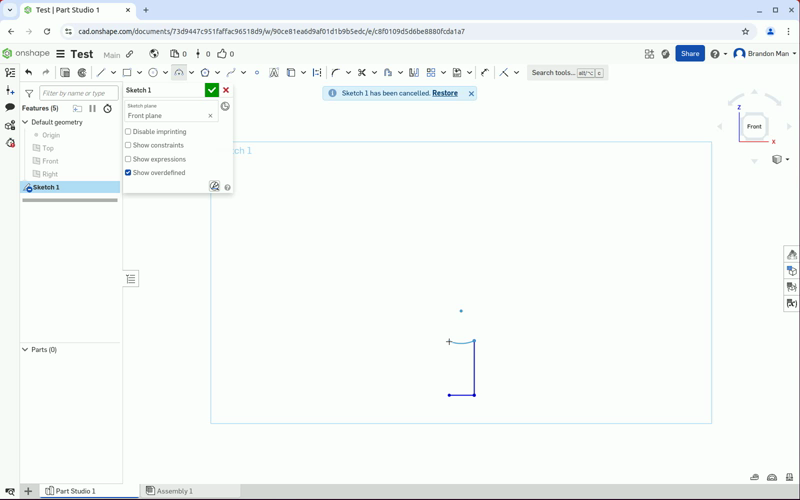
click(449, 341)
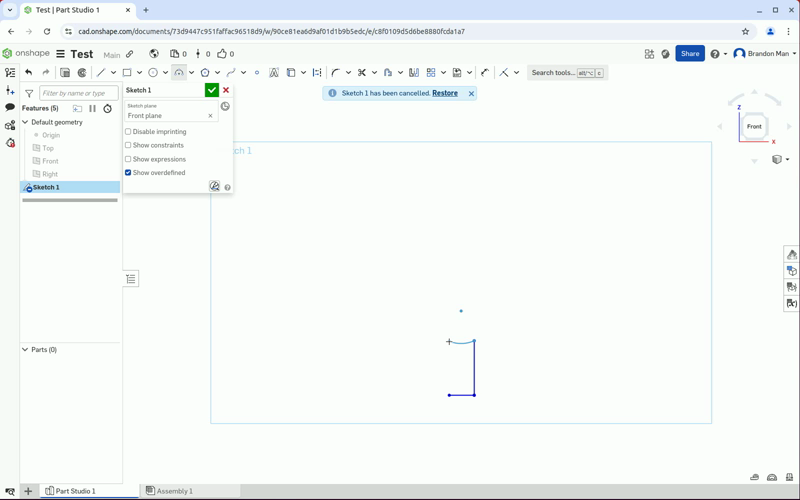
mouse_move(461, 342)
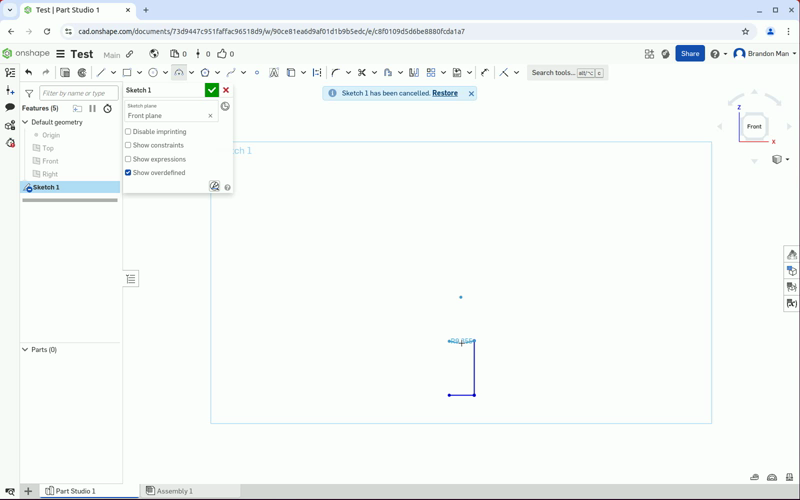
click(461, 342)
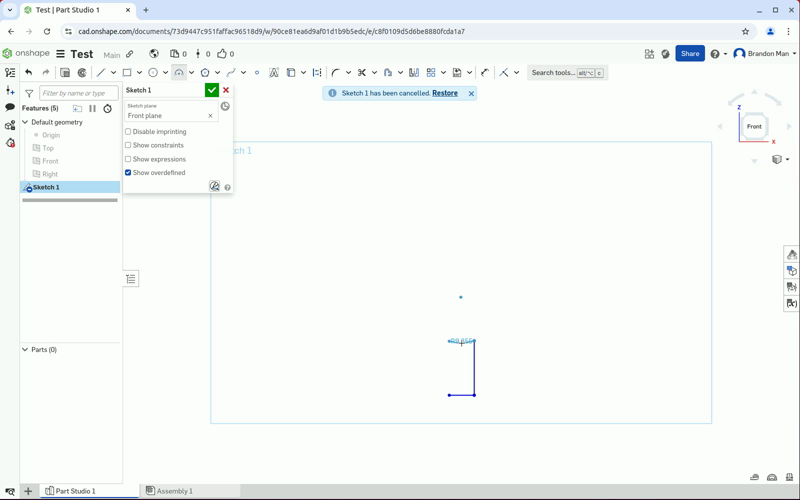
key_up(shift)
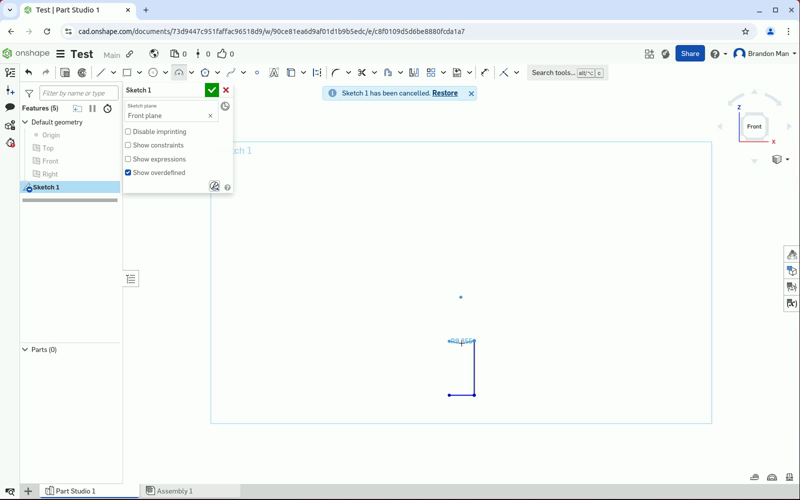
key(esc)
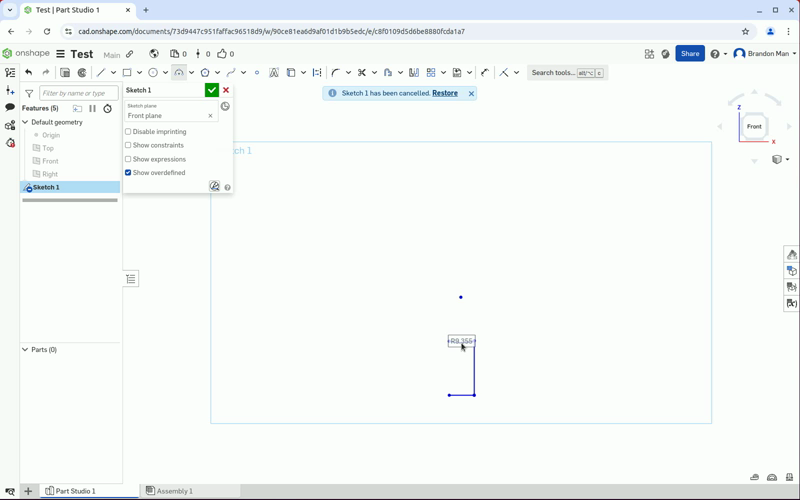
key(l)
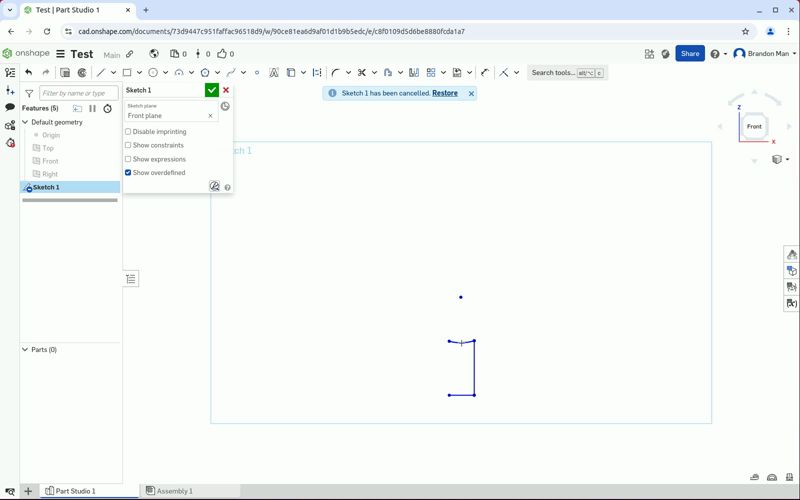
mouse_move(449, 341)
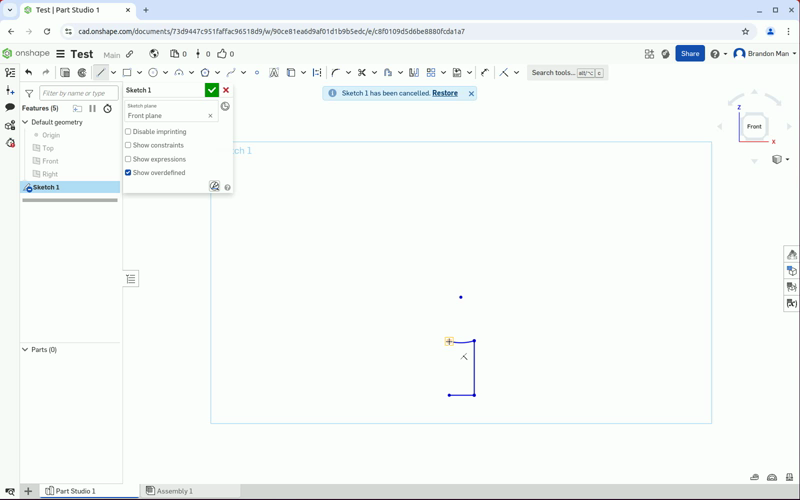
click(449, 341)
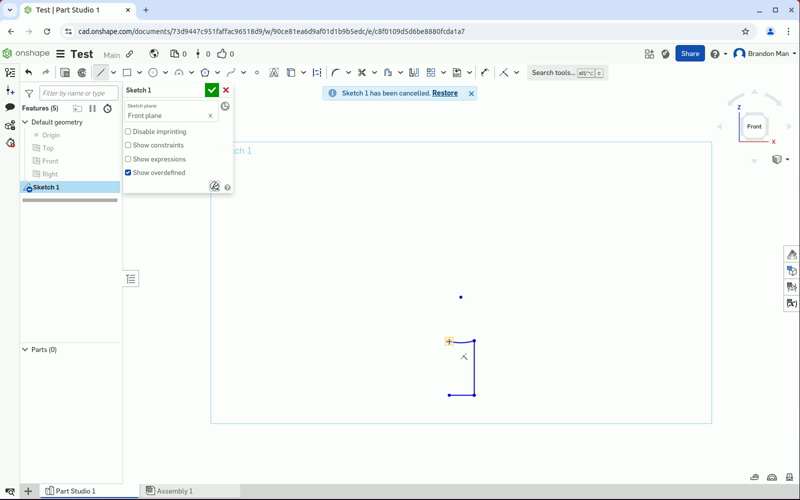
mouse_move(479, 341)
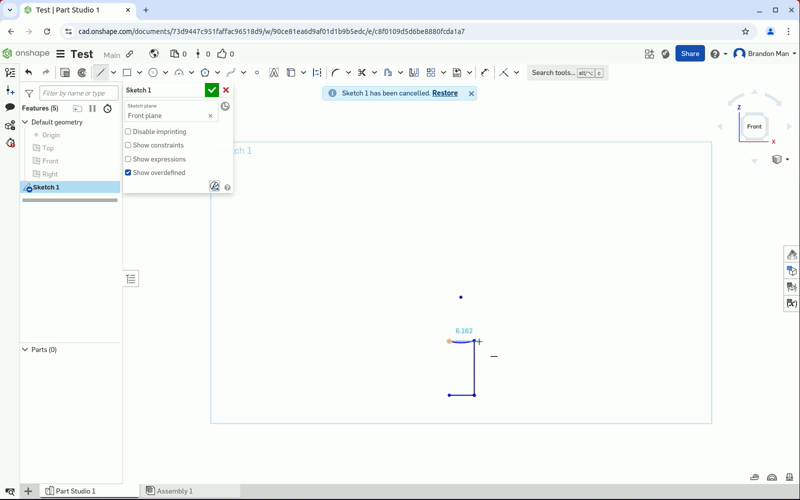
key_down(shift)
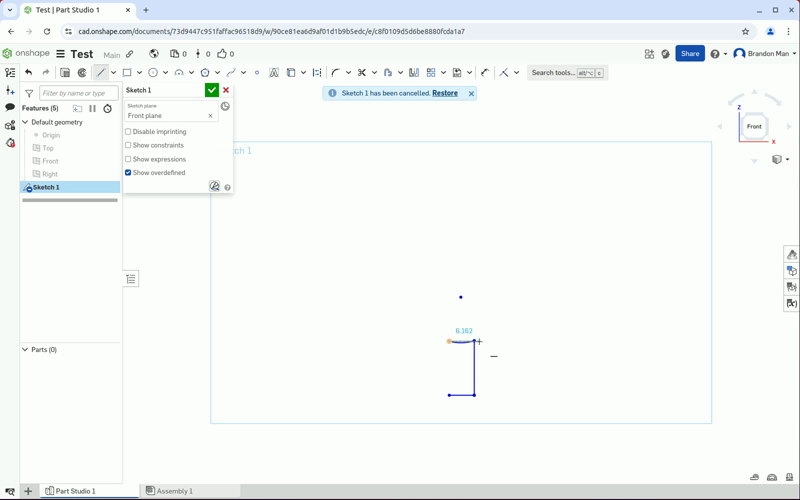
mouse_move(449, 395)
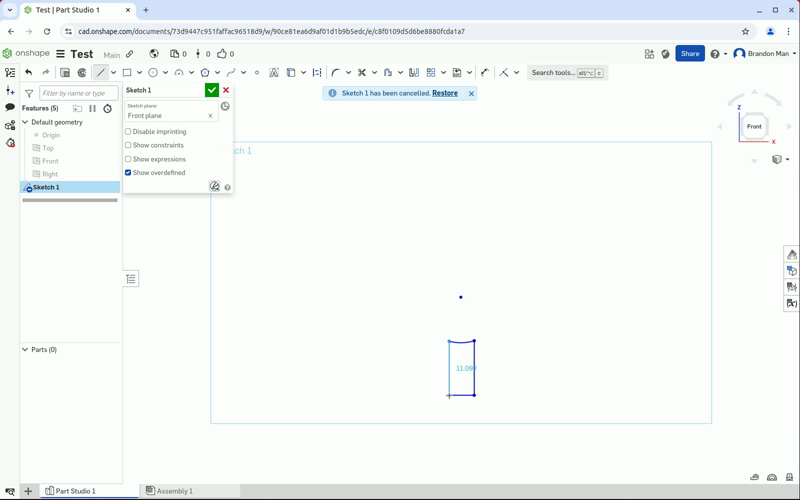
key_up(shift)
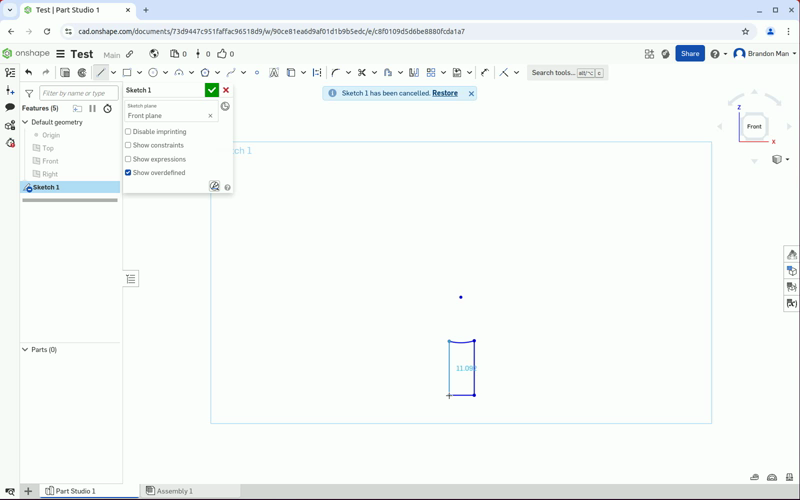
click(449, 395)
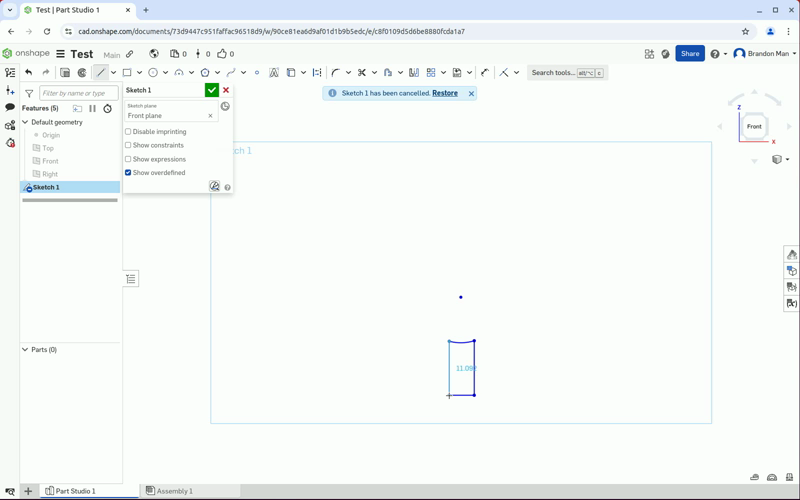
key(esc)
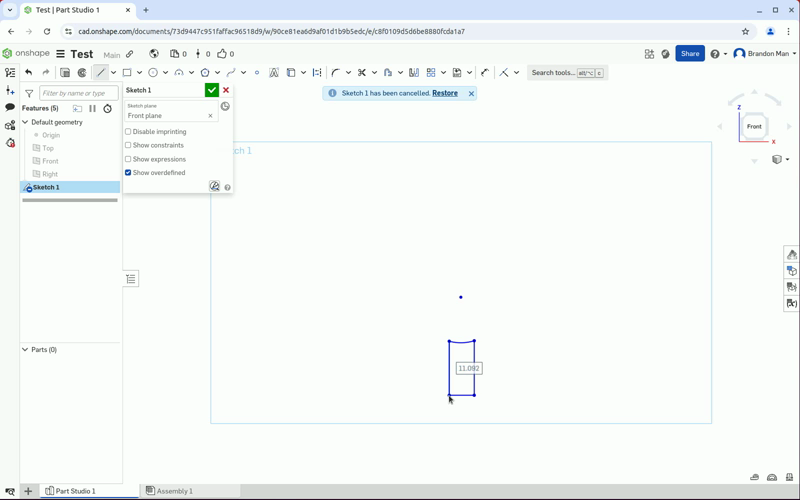
mouse_move(468, 383)
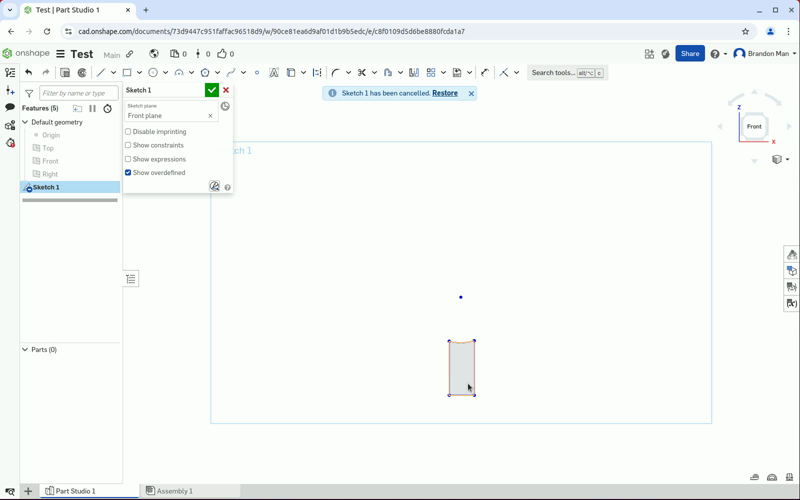
scroll(6)
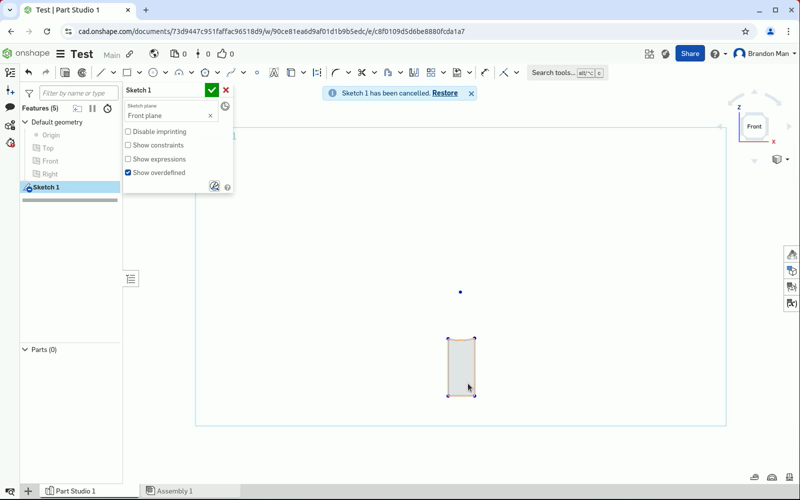
scroll(6)
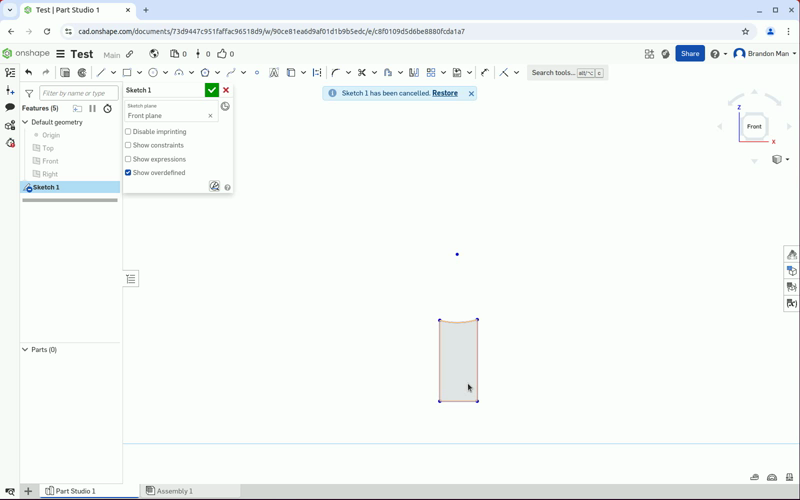
scroll(6)
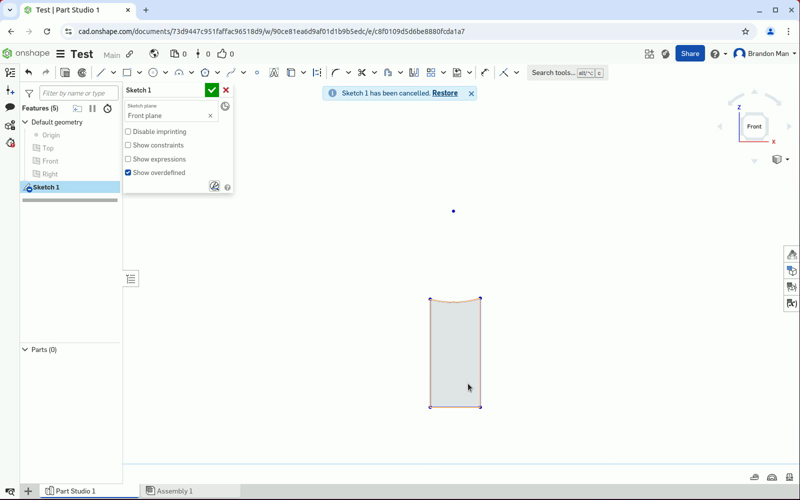
scroll(6)
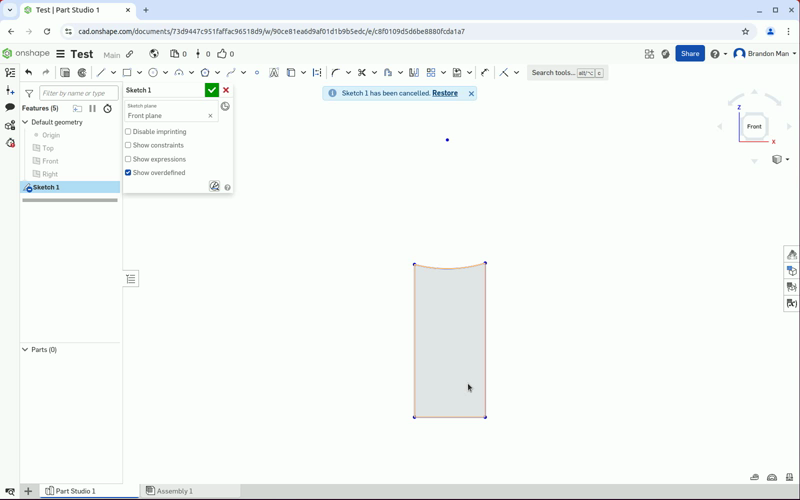
scroll(6)
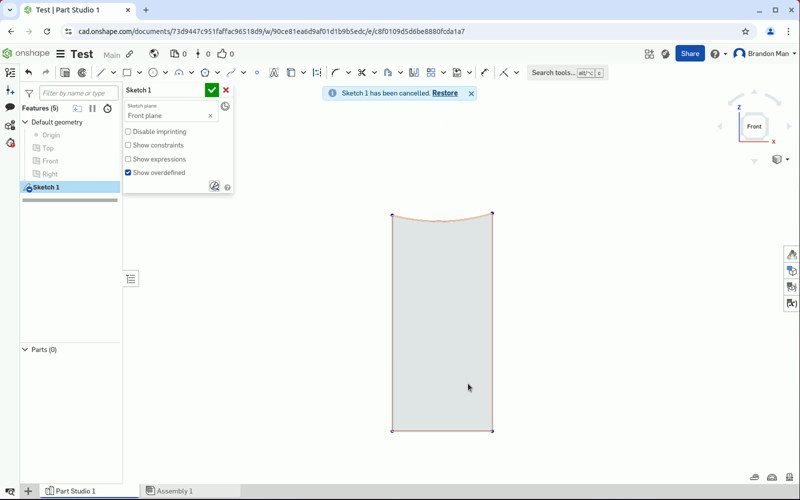
scroll(6)
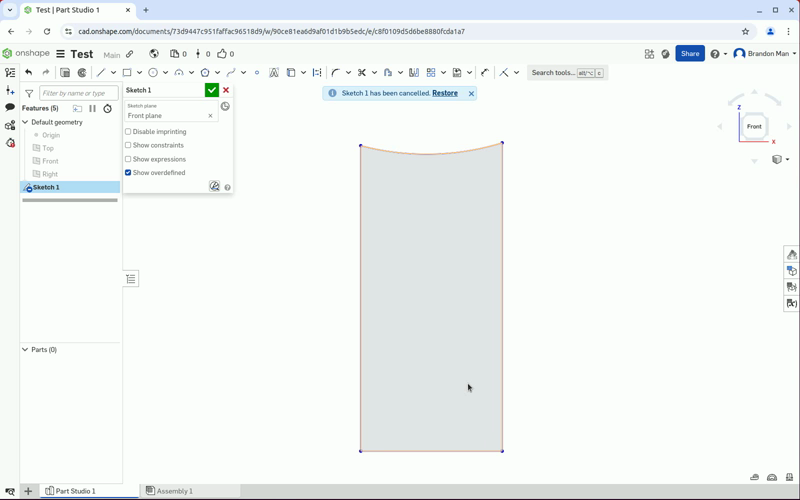
scroll(6)
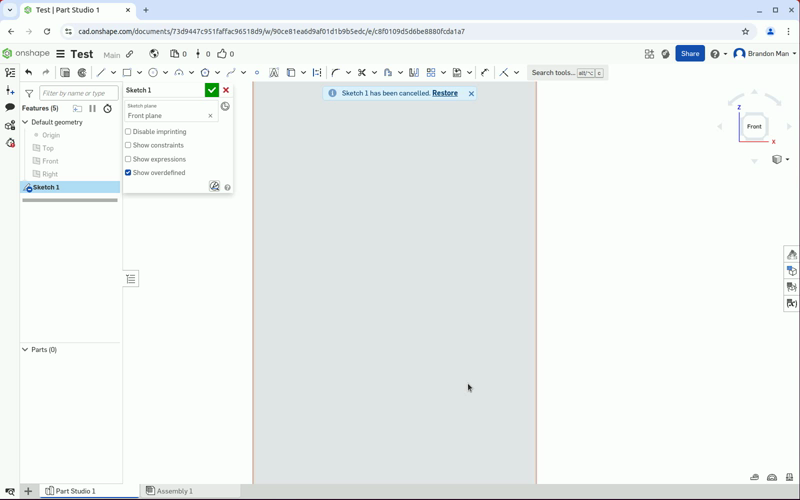
click(468, 383)
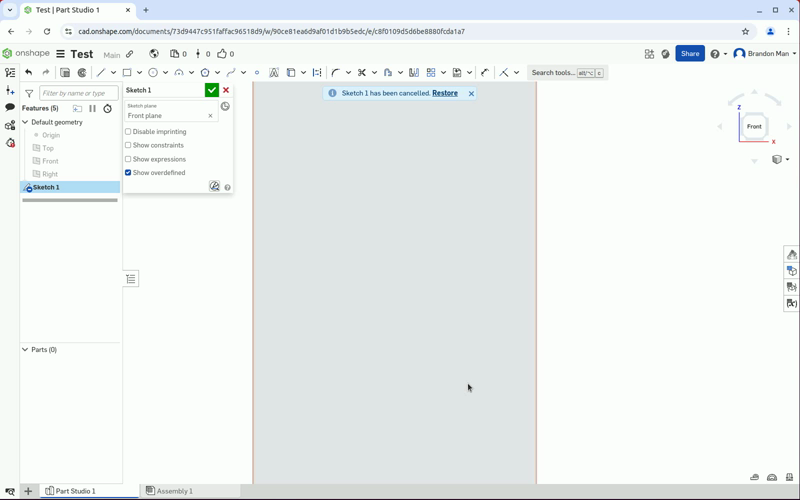
scroll(-6)
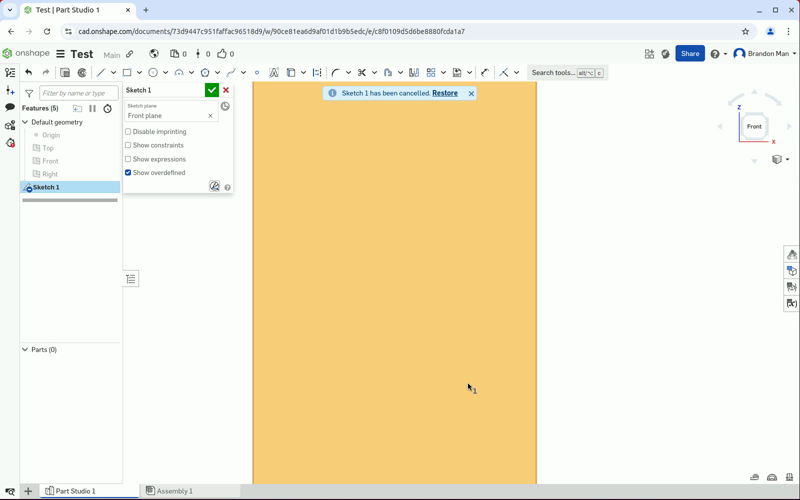
scroll(-6)
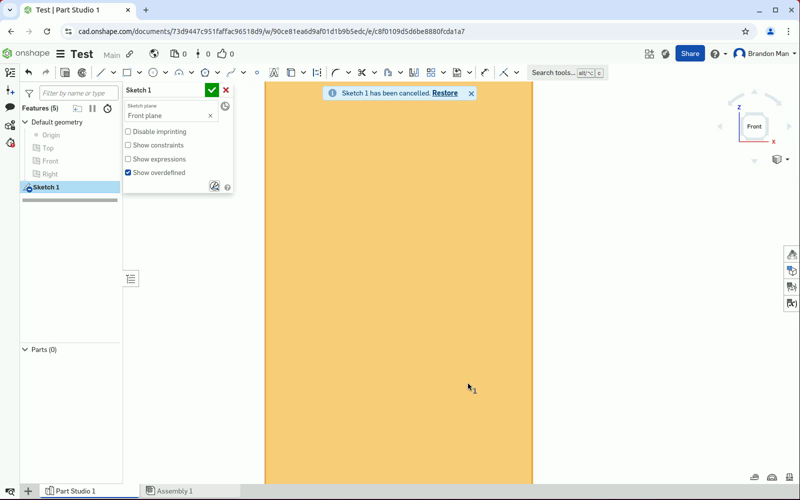
scroll(-6)
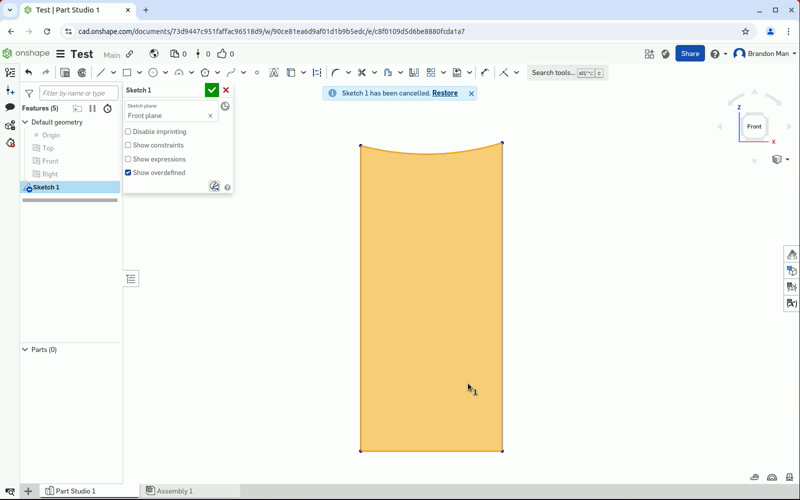
scroll(-6)
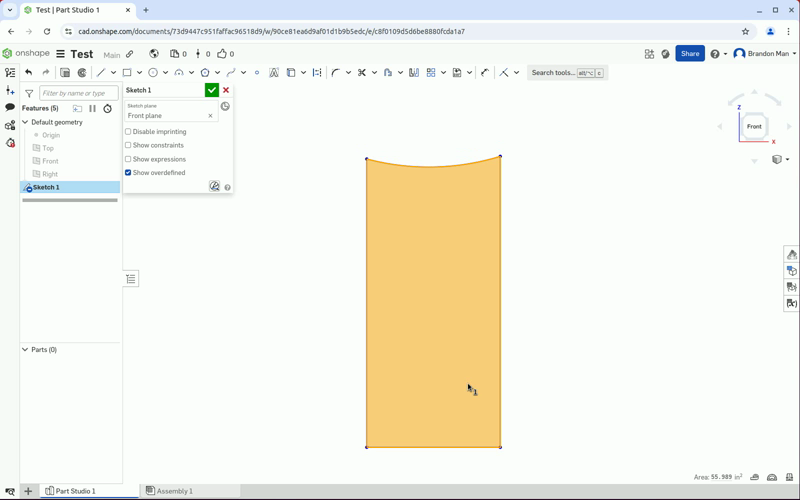
scroll(-6)
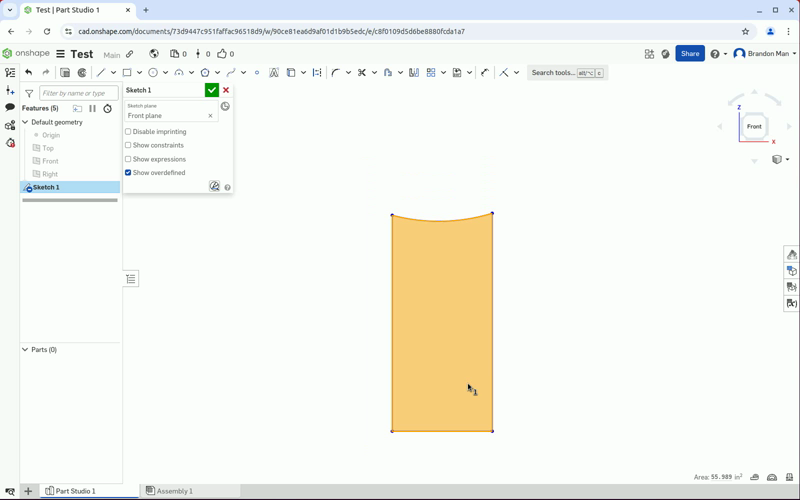
scroll(-6)
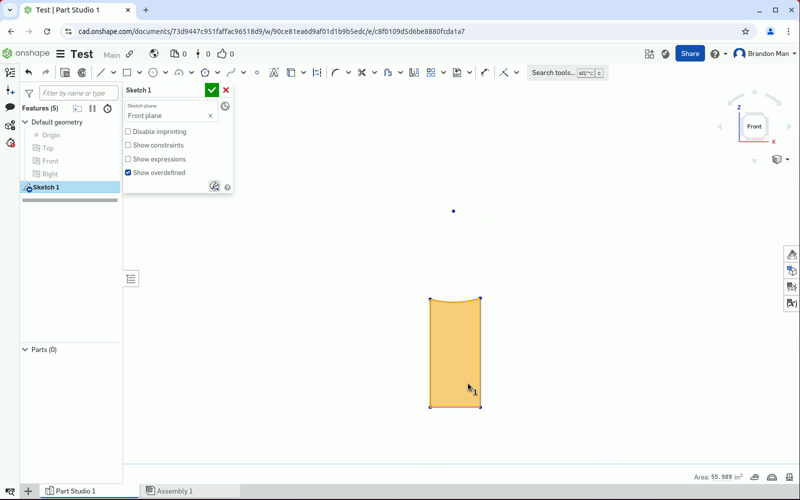
scroll(-6)
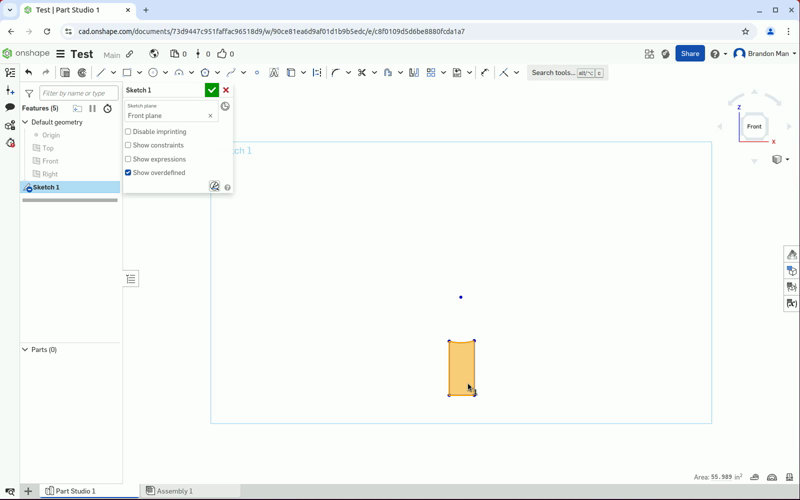
mouse_move(73, 352)
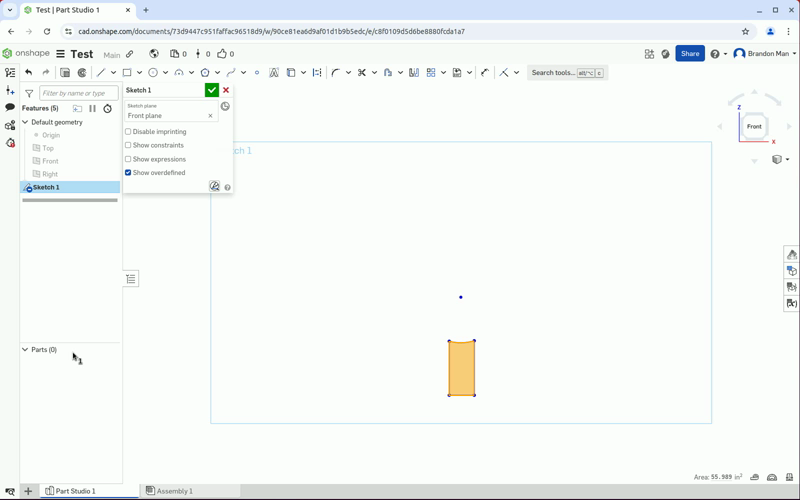
key(shift+y)
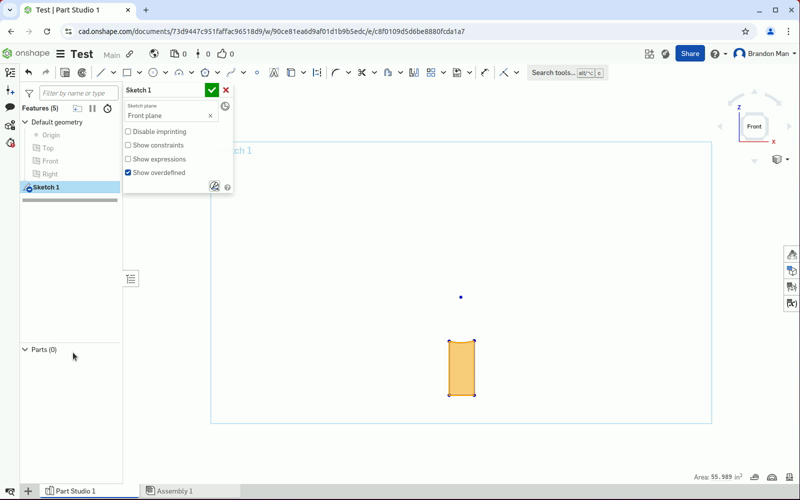
key(shift+e)
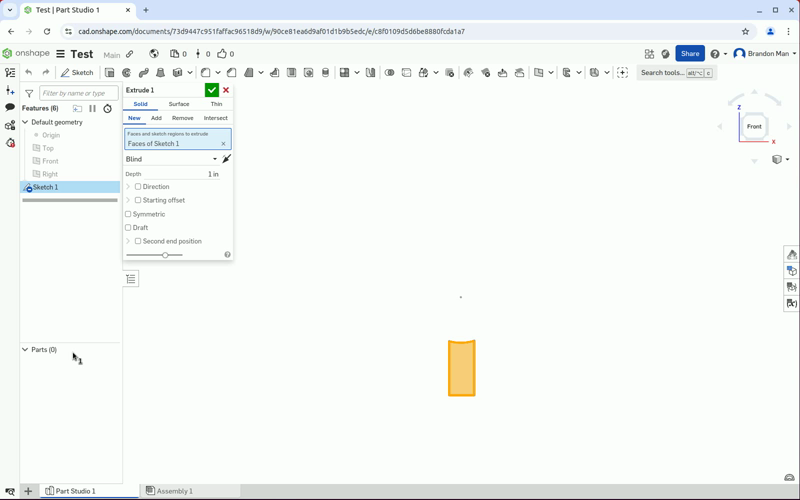
mouse_move(143, 106)
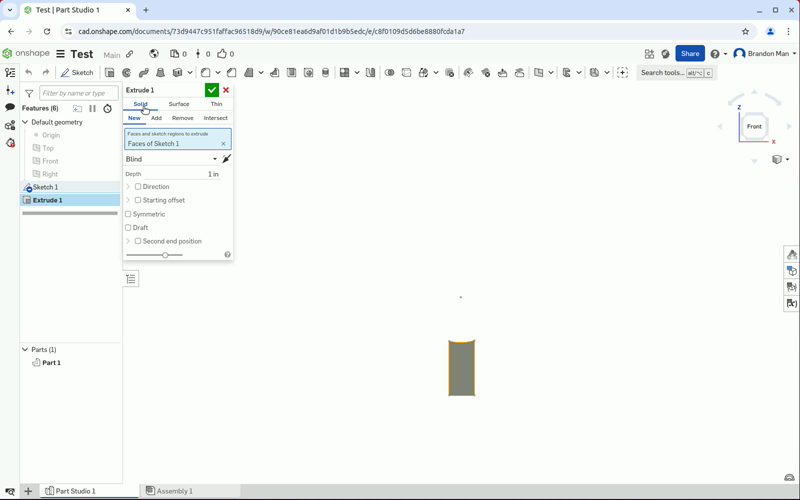
click(143, 106)
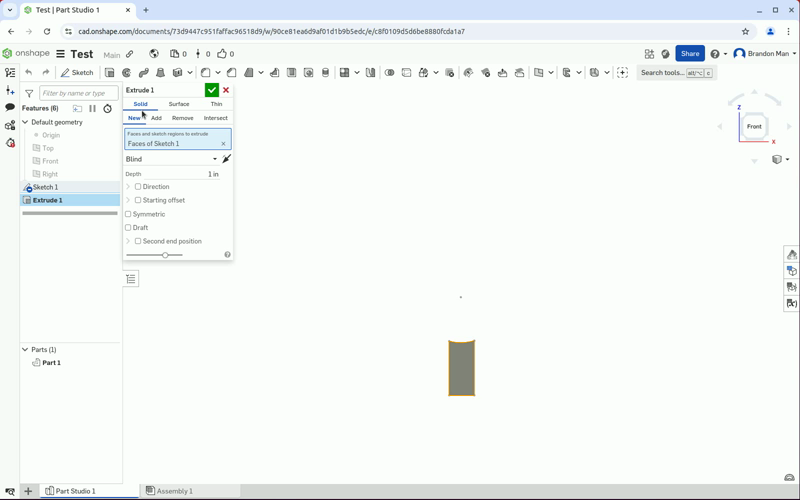
mouse_move(137, 120)
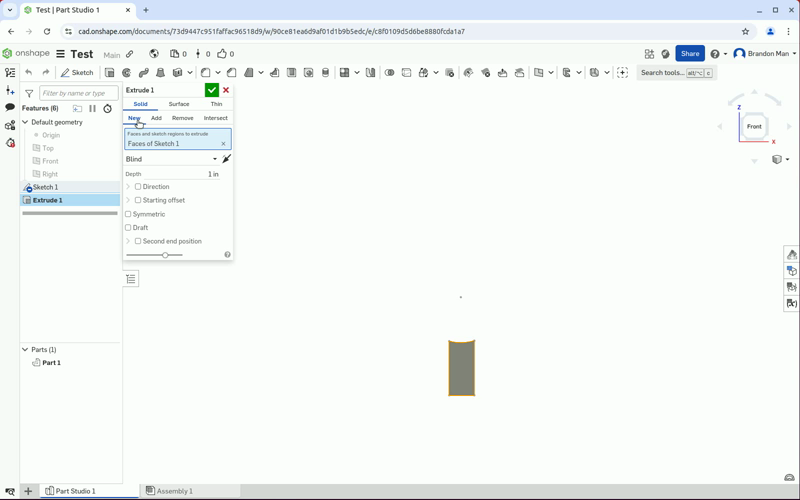
click(137, 120)
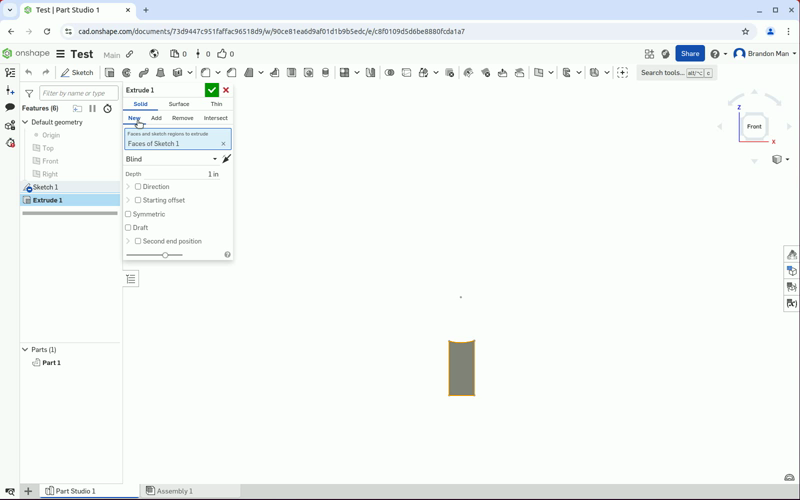
key(tab, 4)
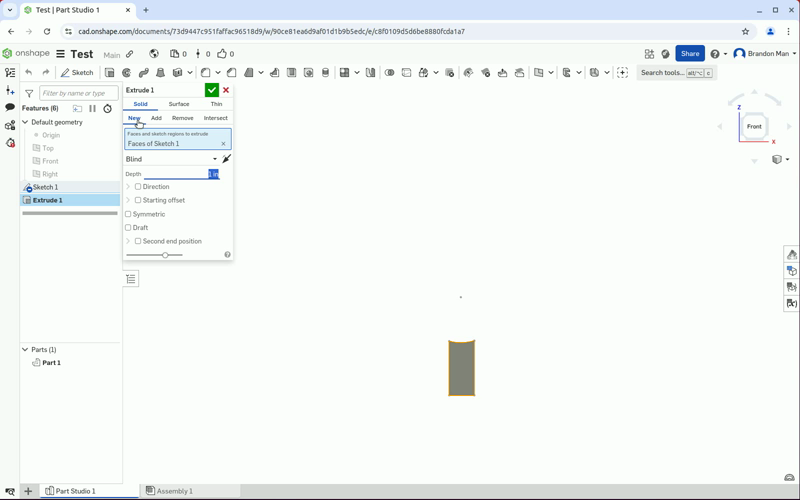
text(11.073)
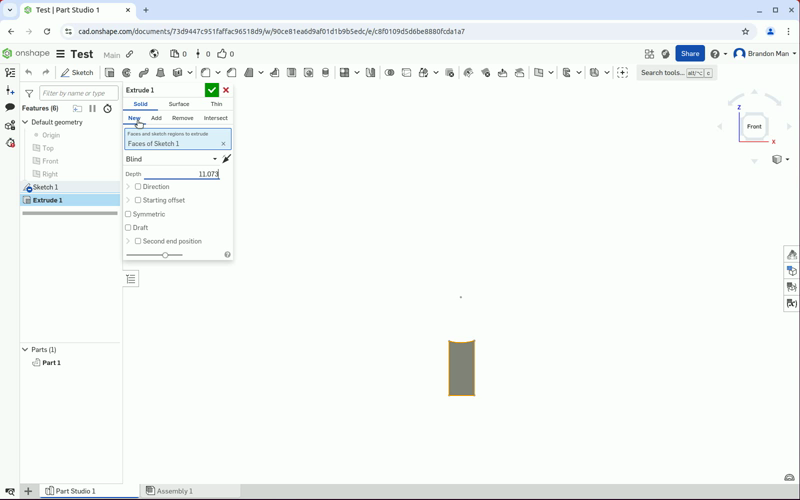
key(enter)
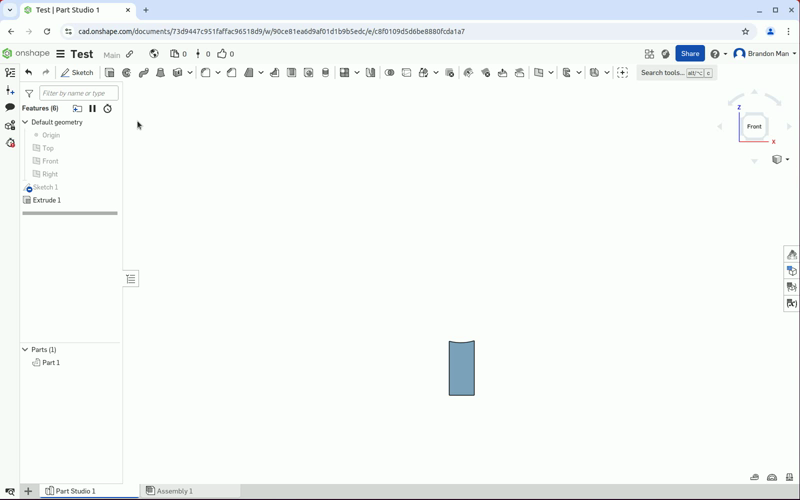
key(shift+h)
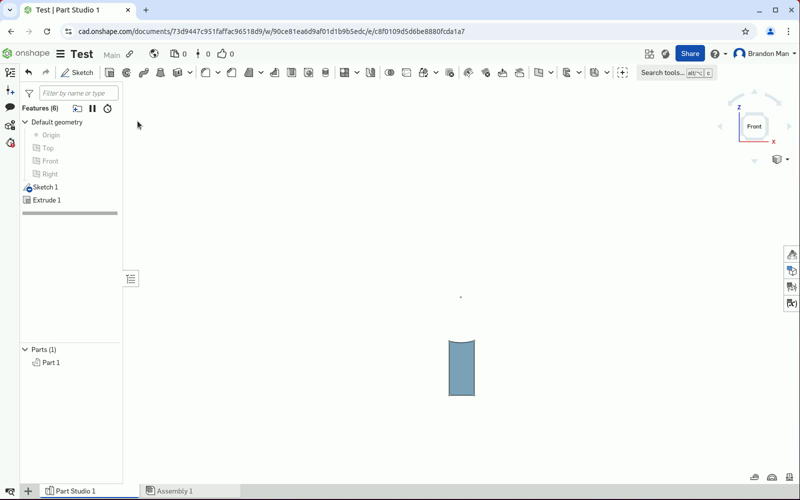
key(shift+h)
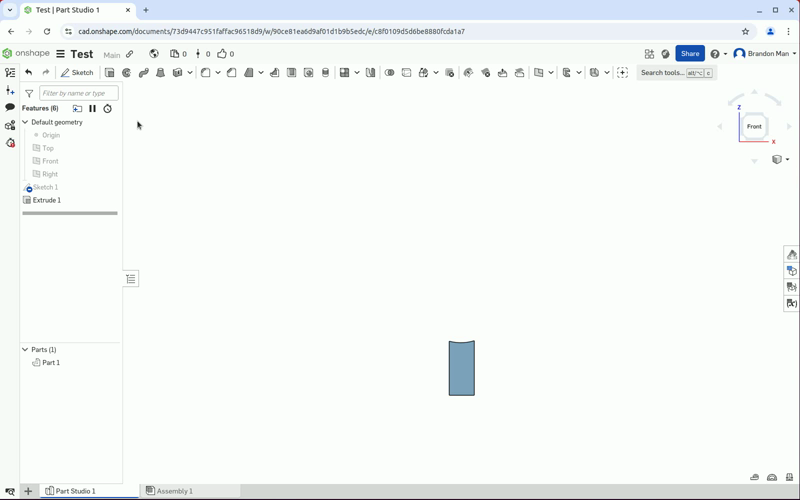
mouse_move(73, 189)
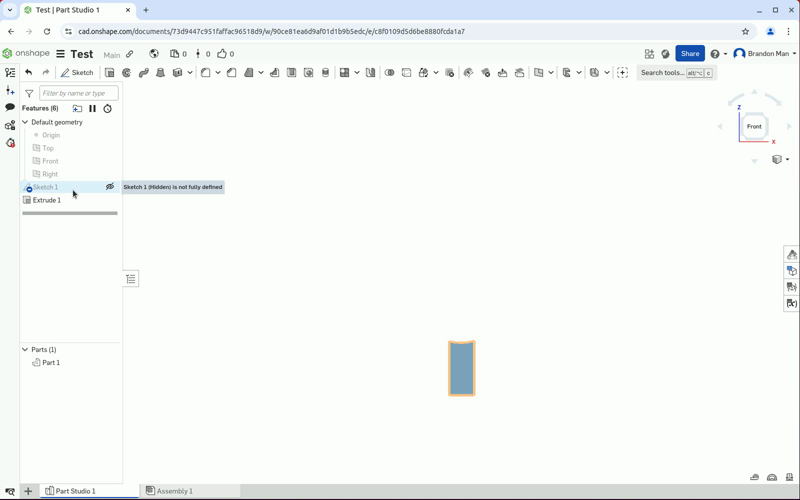
click(73, 189)
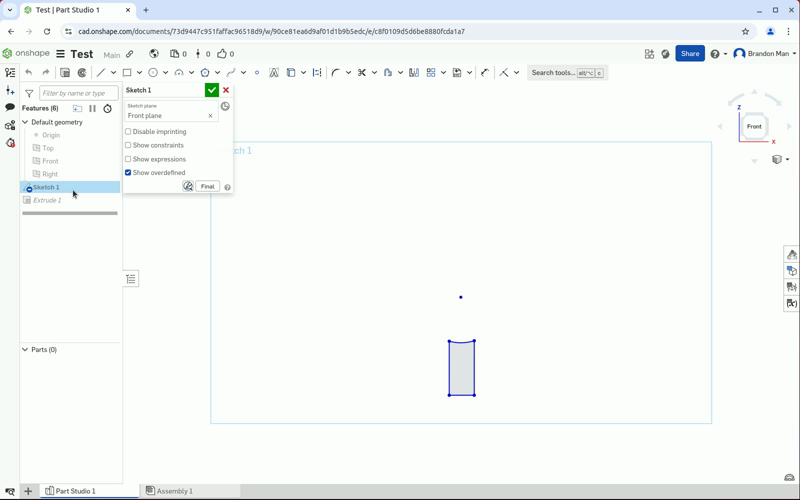
mouse_move(229, 92)
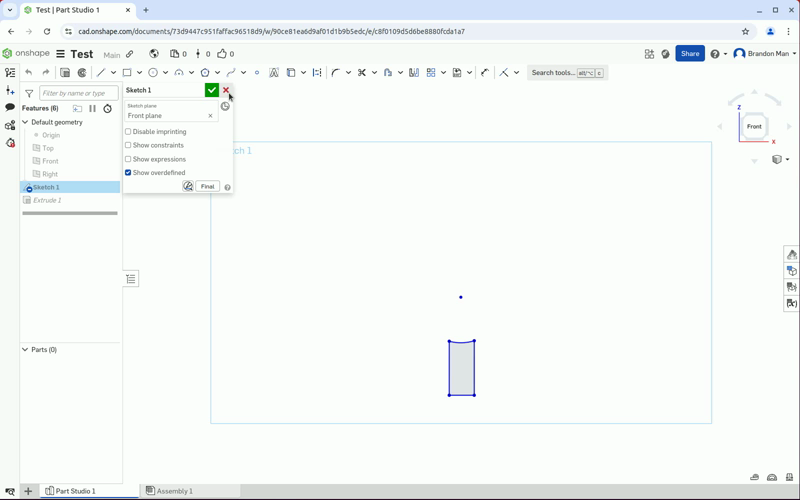
click(229, 92)
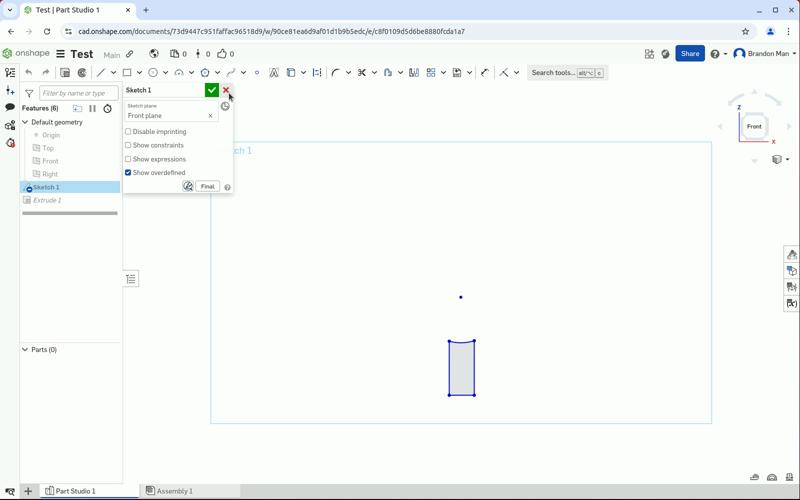
key(shift+s)
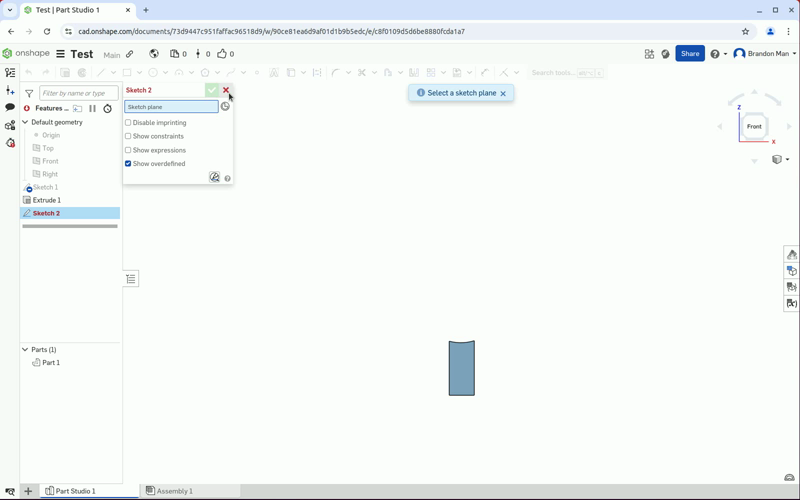
mouse_move(73, 163)
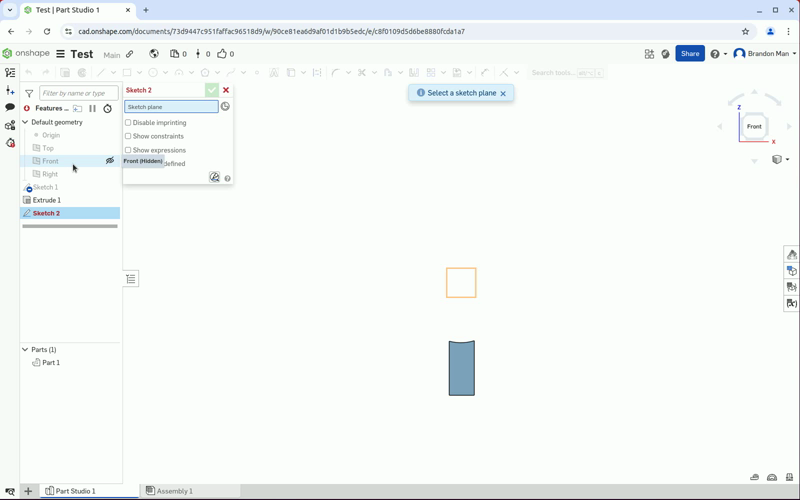
click(73, 163)
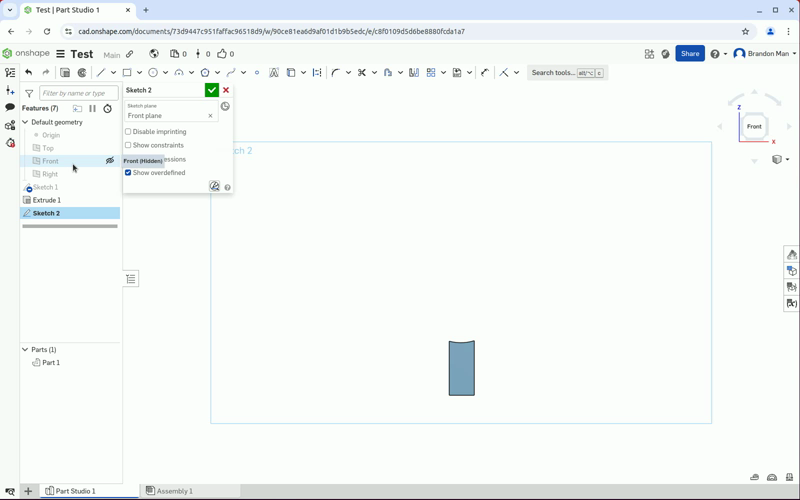
mouse_move(73, 352)
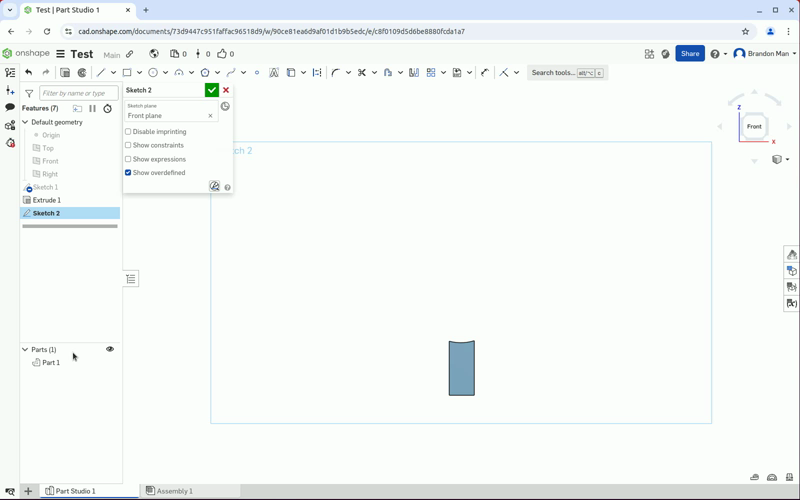
key(y)
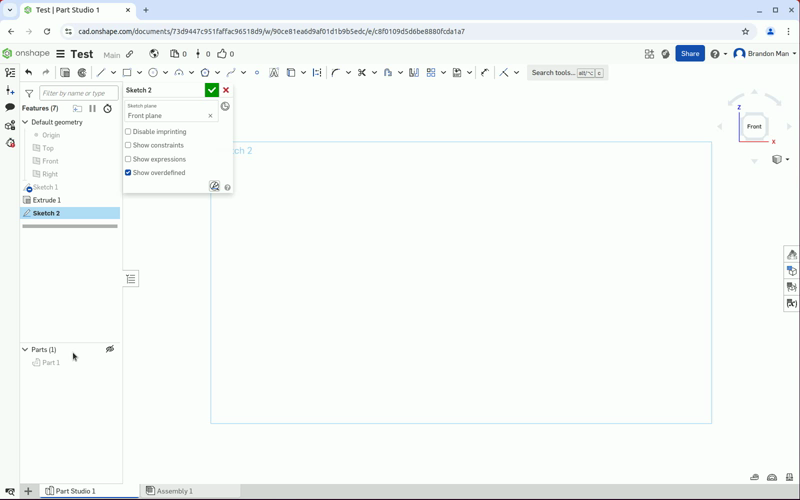
key(l)
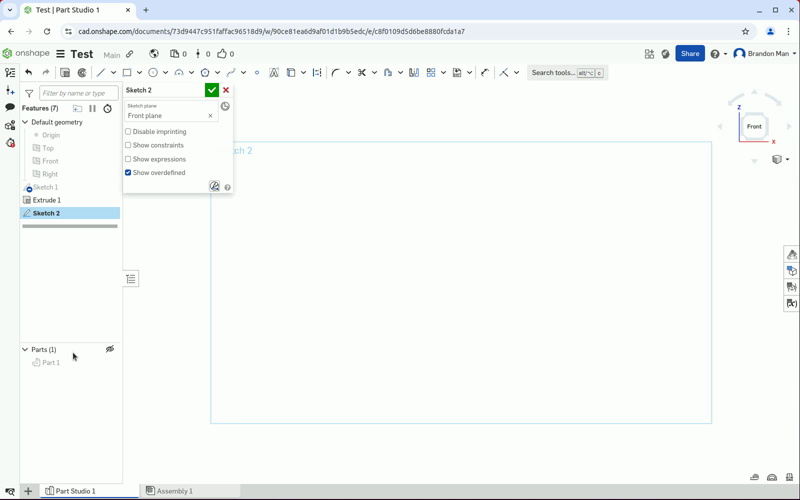
key_down(shift)
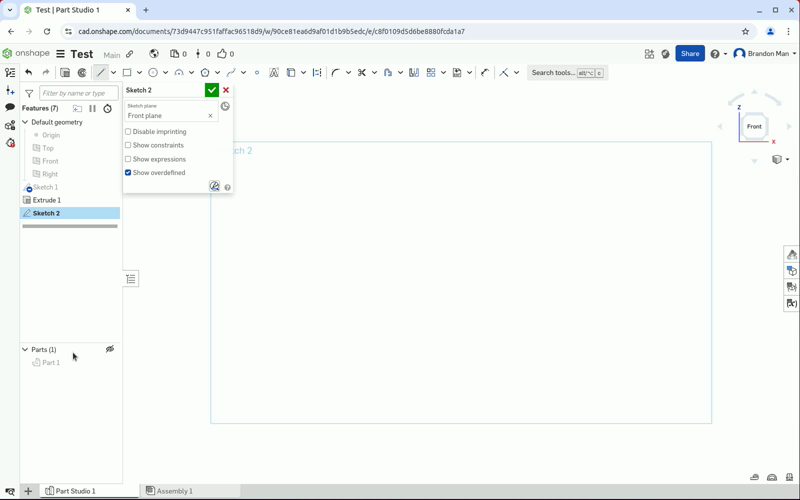
mouse_move(518, 300)
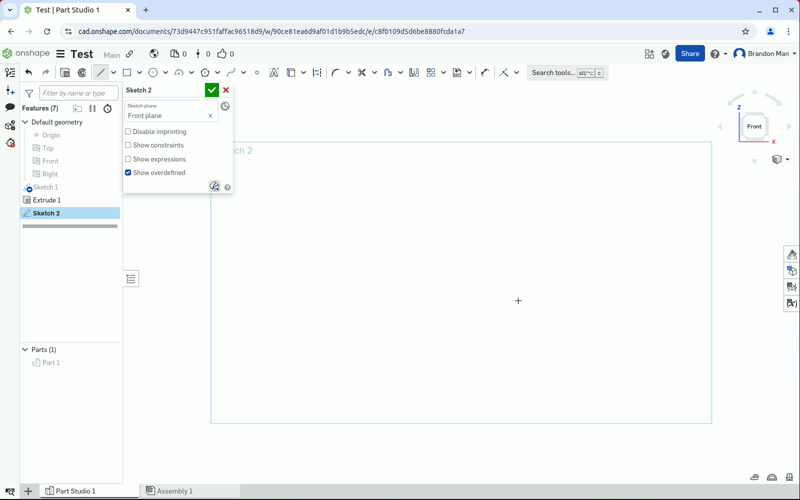
click(518, 300)
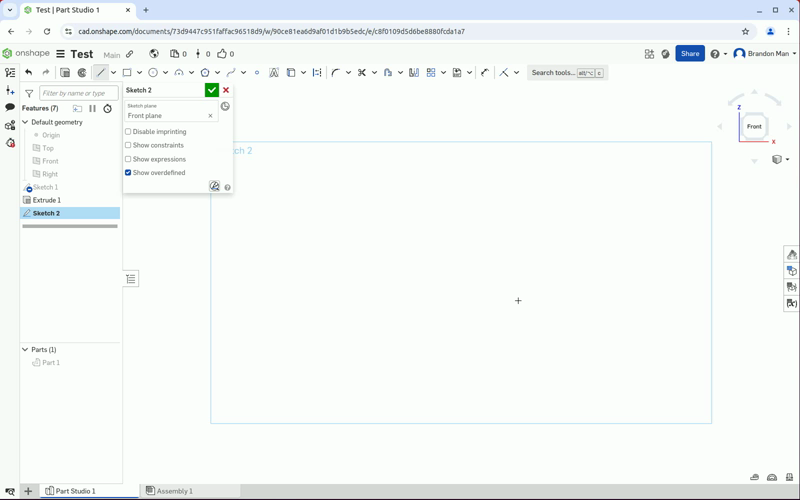
key_up(shift)
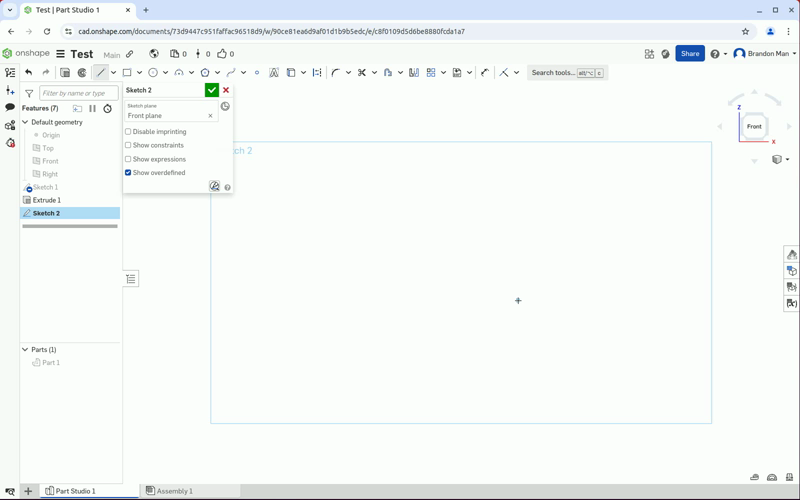
key_down(shift)
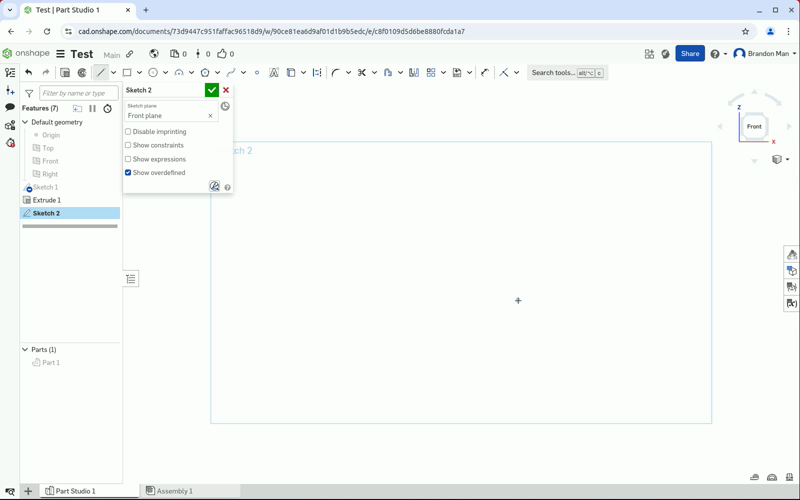
mouse_move(548, 300)
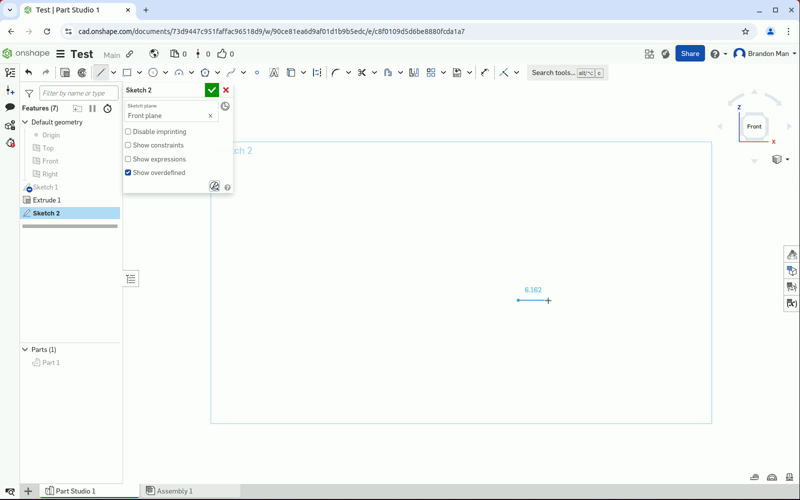
mouse_move(567, 289)
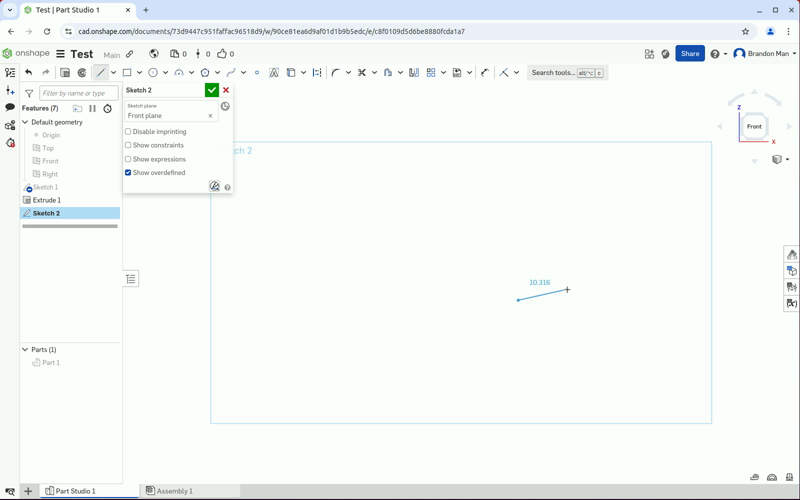
click(567, 289)
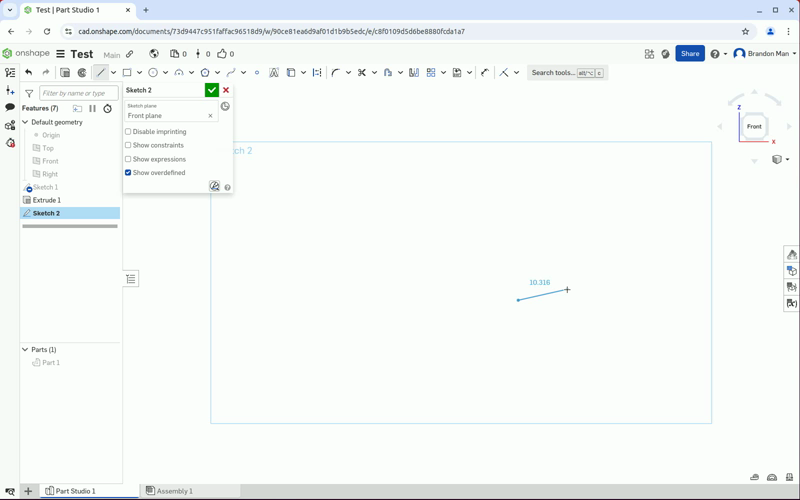
key_up(shift)
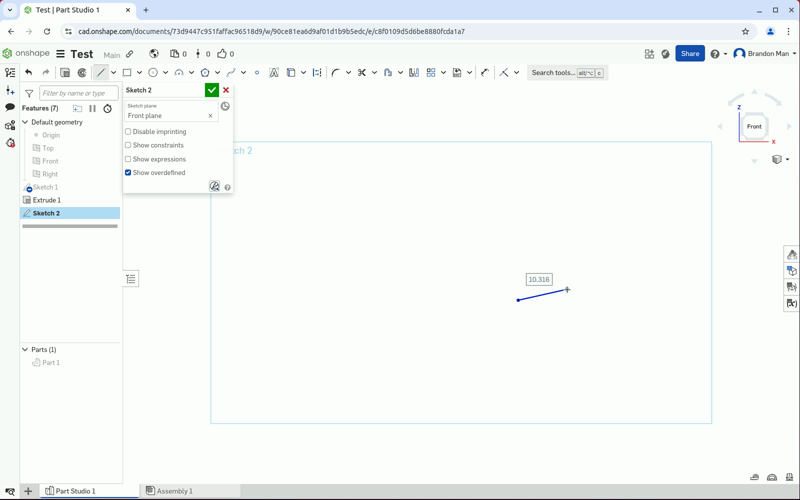
key_down(shift)
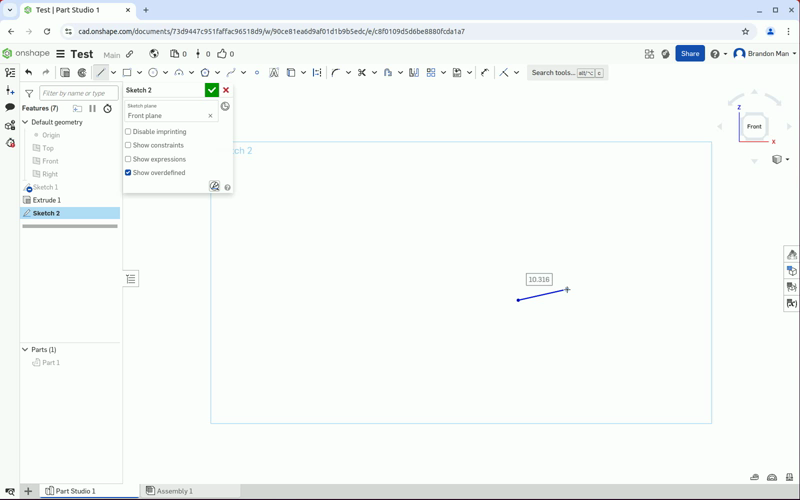
mouse_move(589, 289)
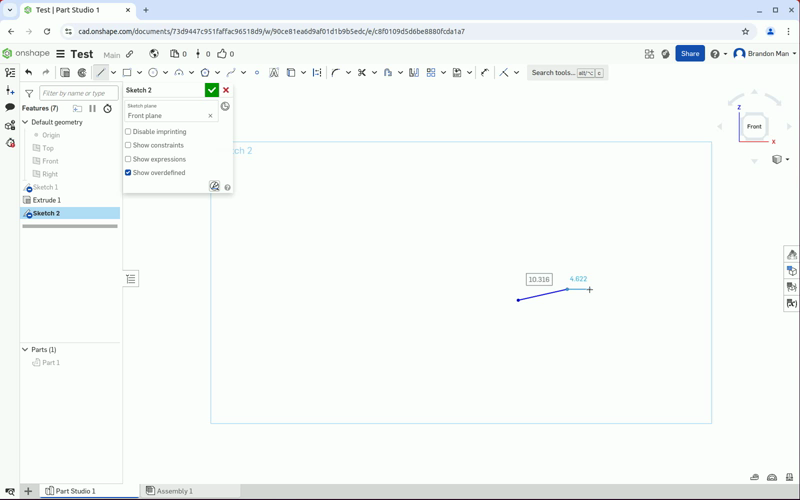
mouse_move(520, 276)
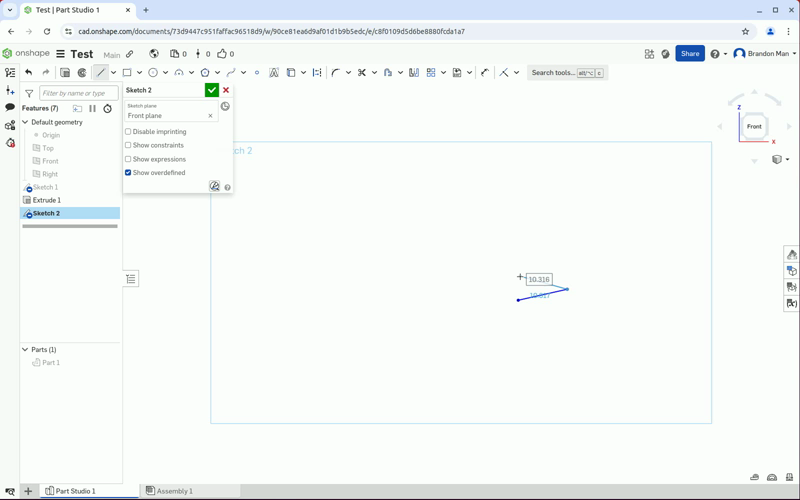
click(520, 276)
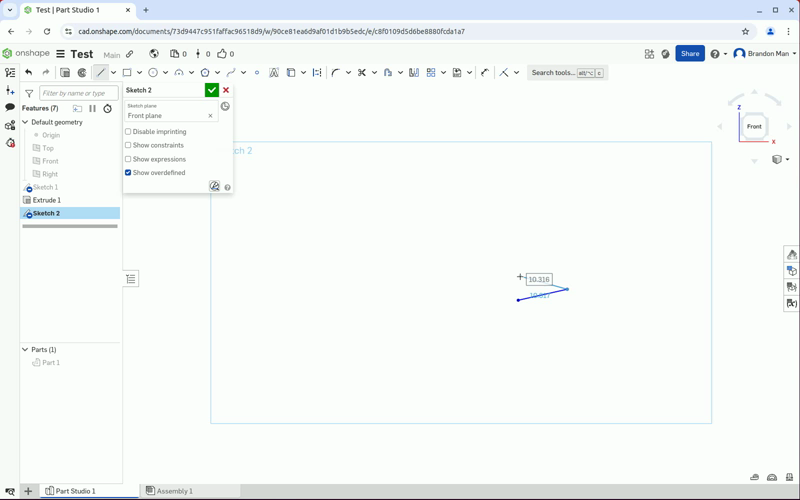
key_up(shift)
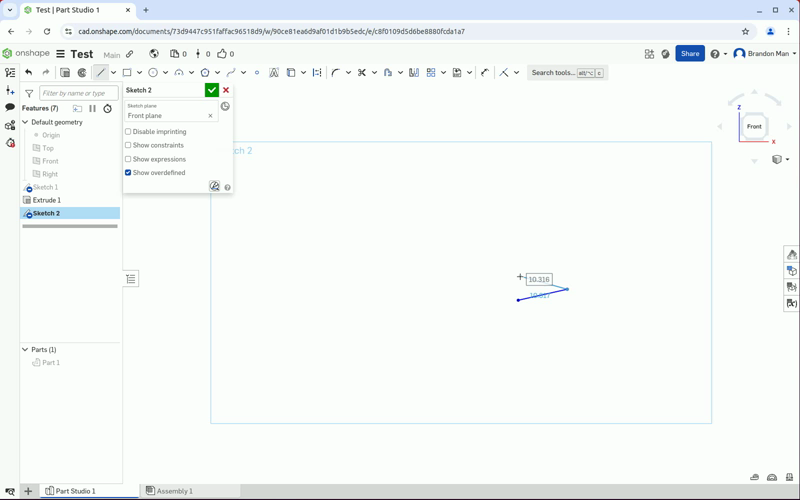
key(esc)
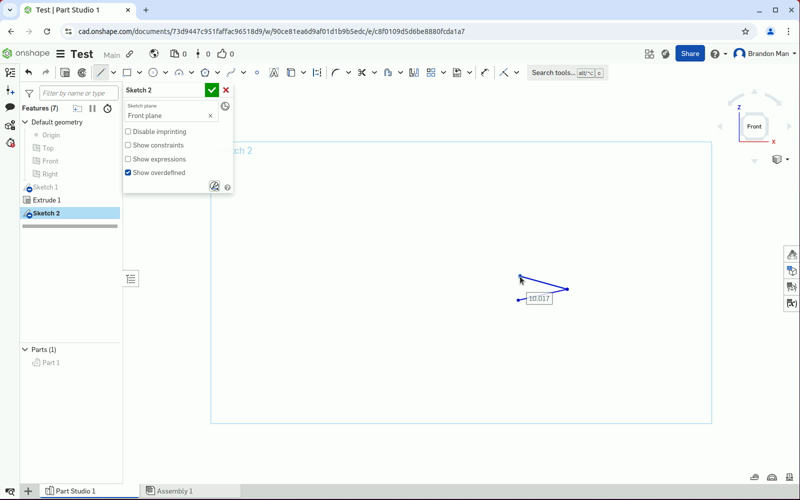
key(a)
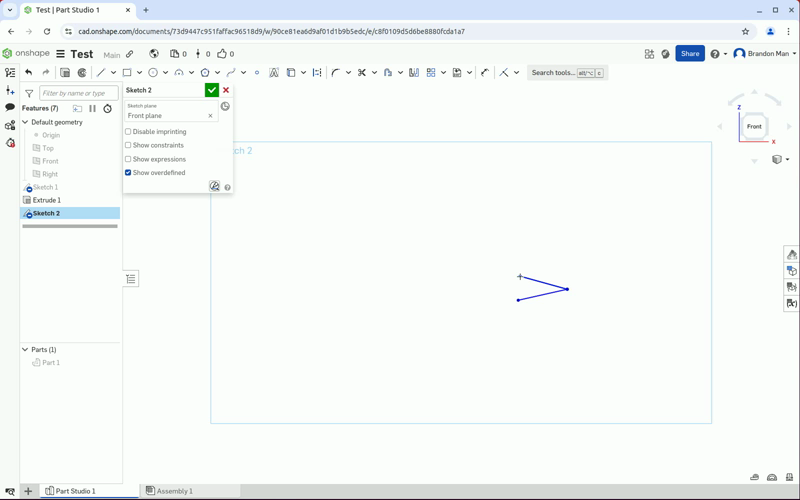
mouse_move(520, 276)
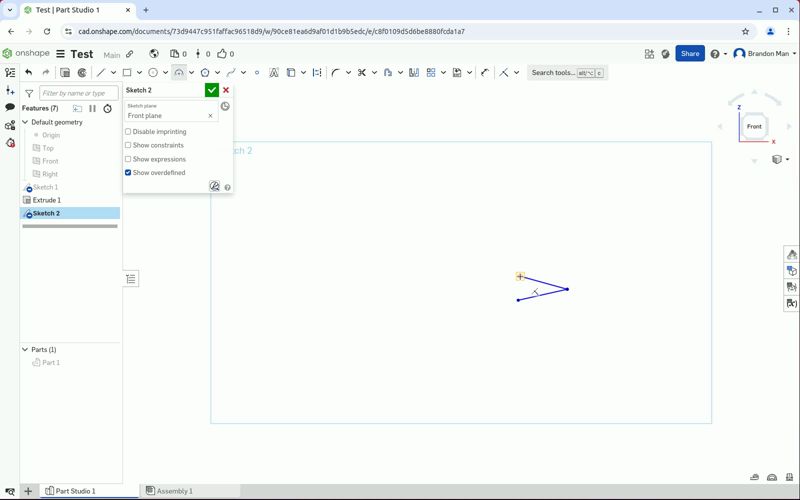
click(520, 276)
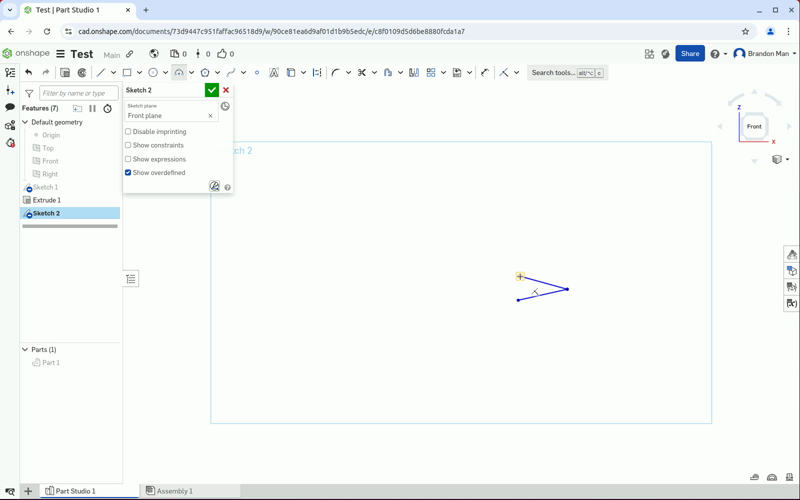
mouse_move(518, 300)
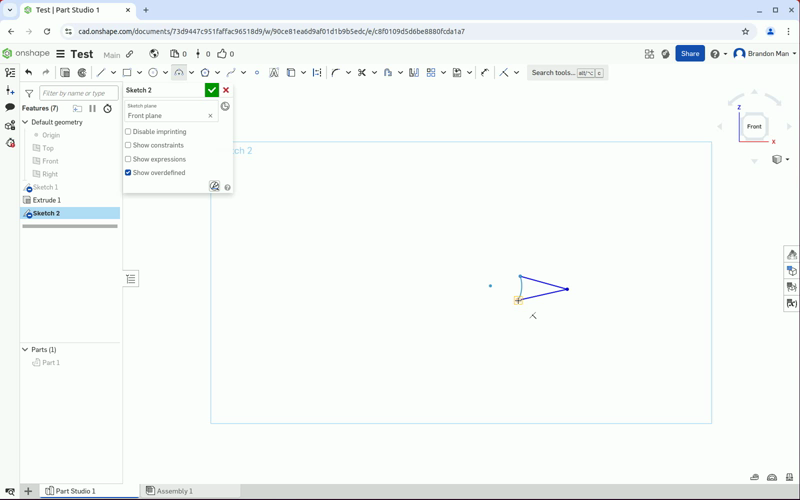
click(518, 300)
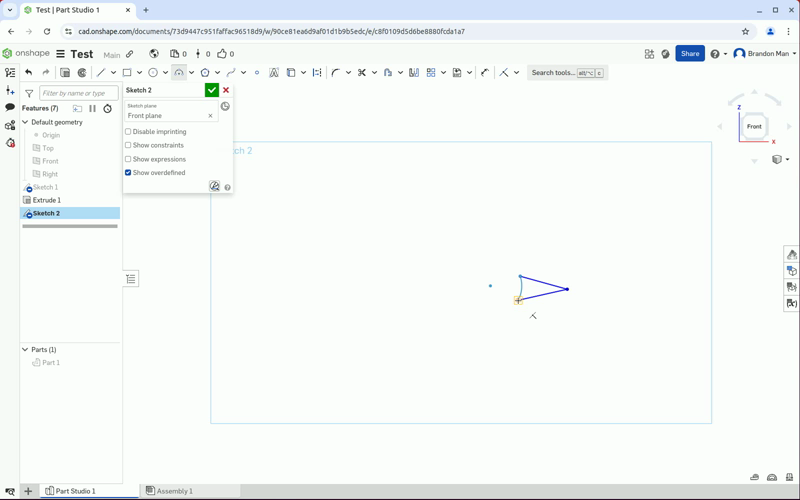
key_down(shift)
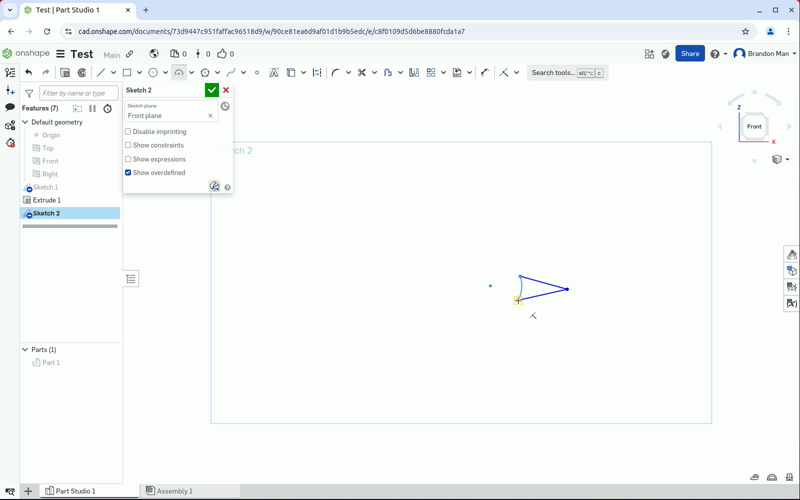
mouse_move(521, 288)
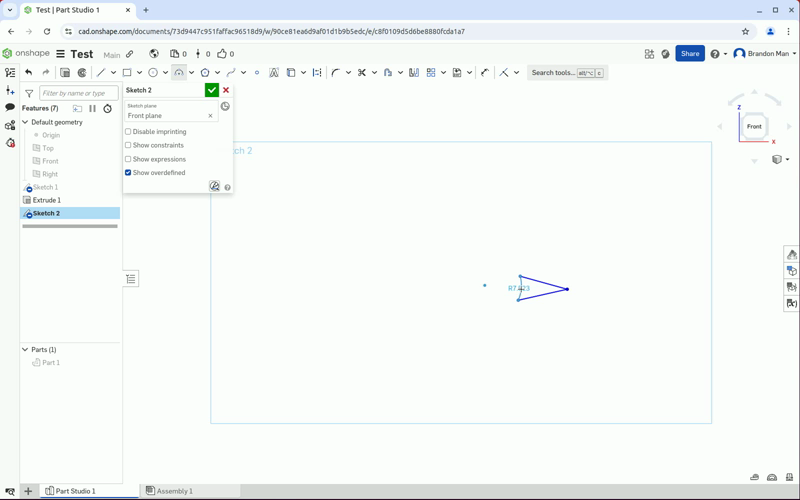
click(521, 288)
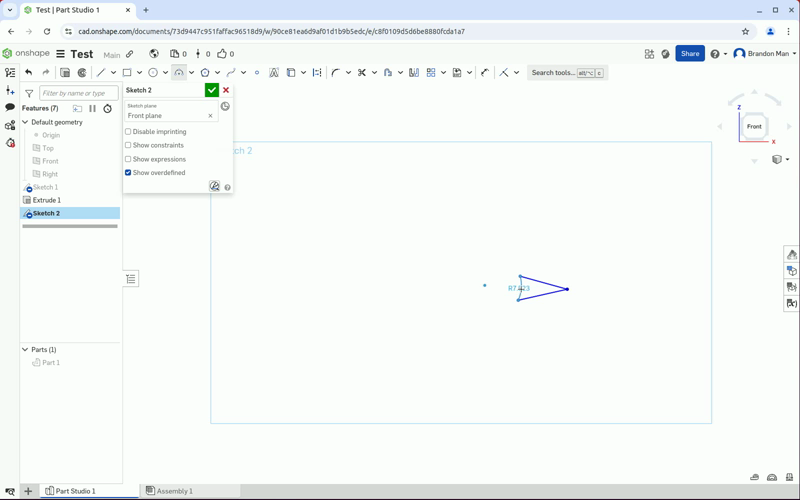
key_up(shift)
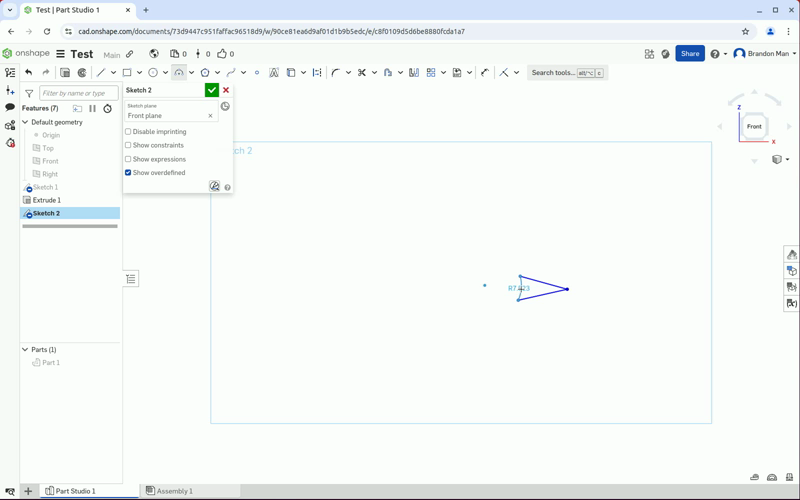
key(esc)
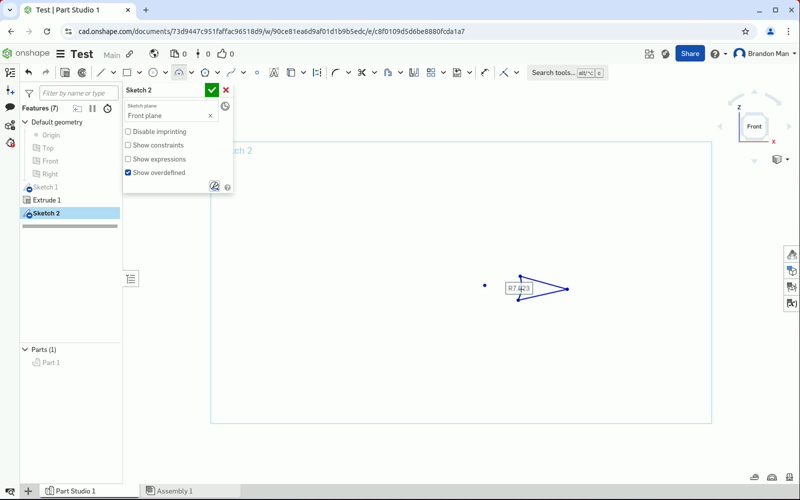
mouse_move(528, 289)
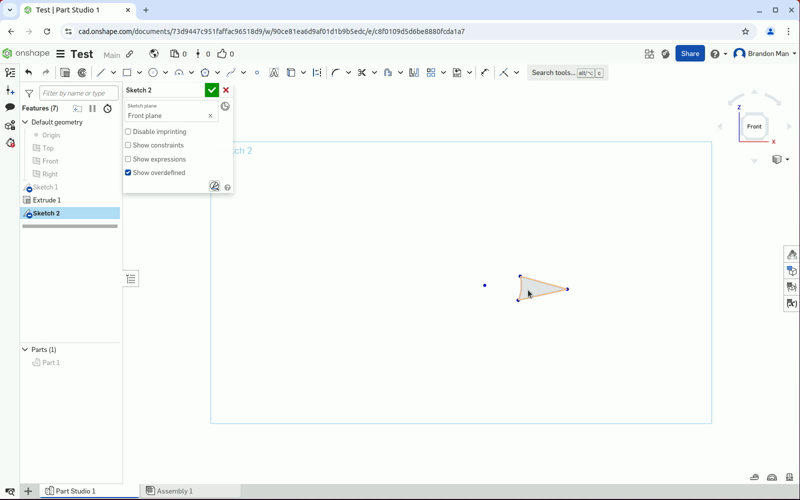
scroll(6)
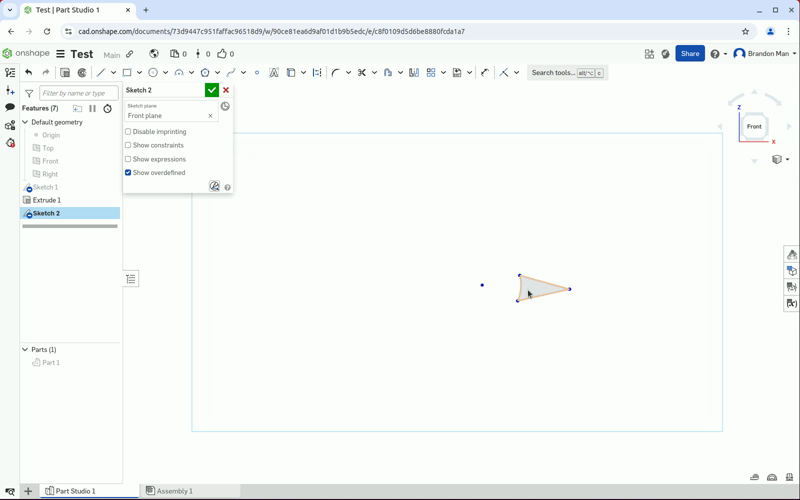
scroll(6)
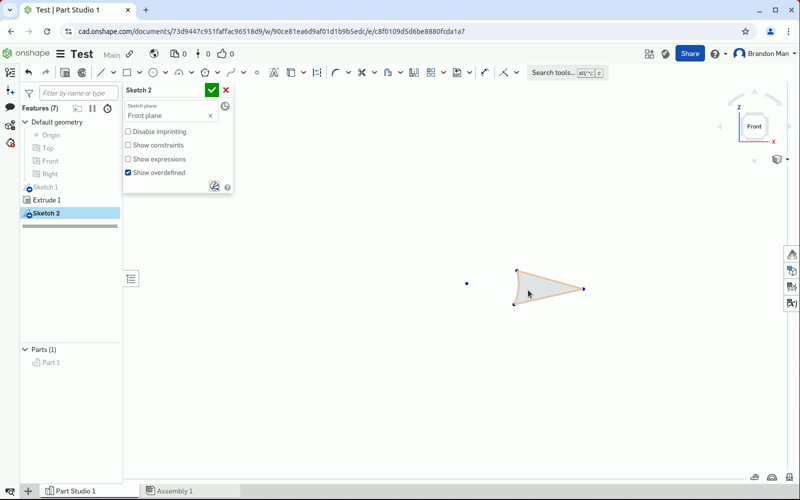
scroll(6)
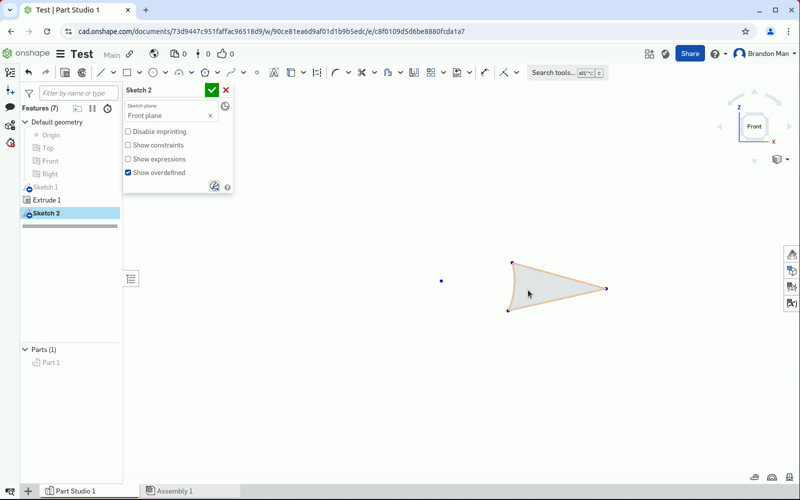
scroll(6)
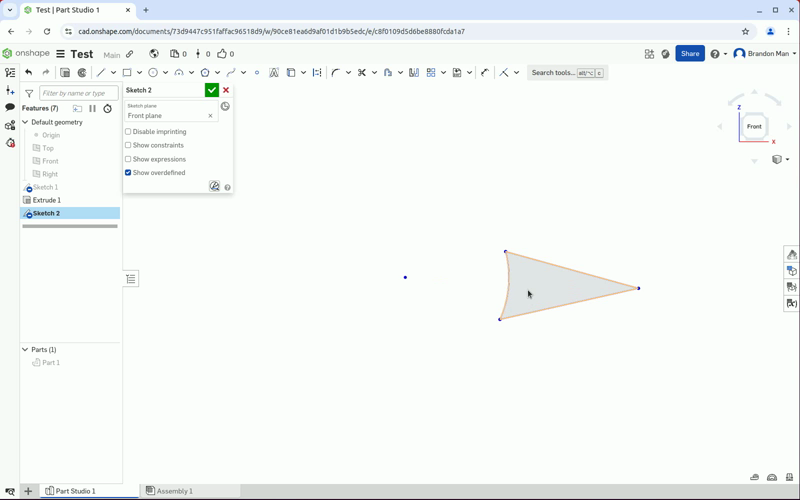
scroll(6)
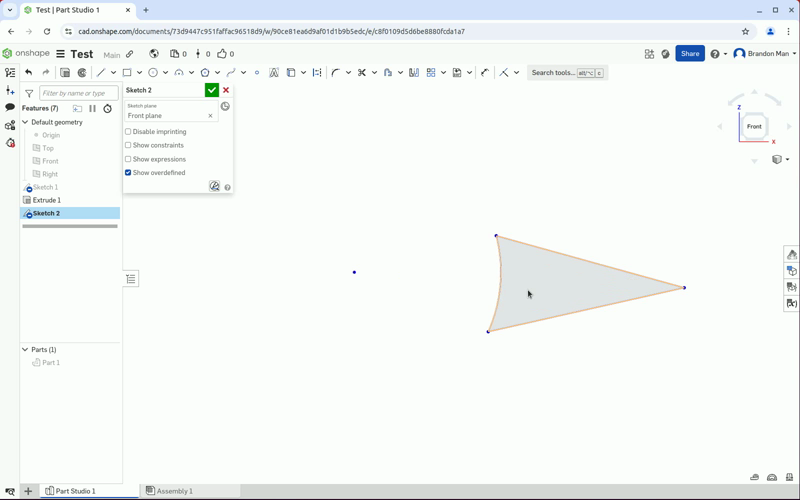
scroll(6)
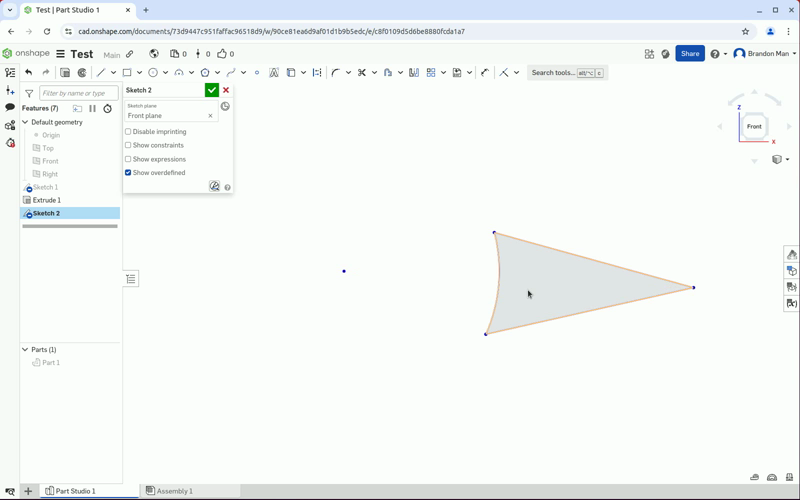
scroll(6)
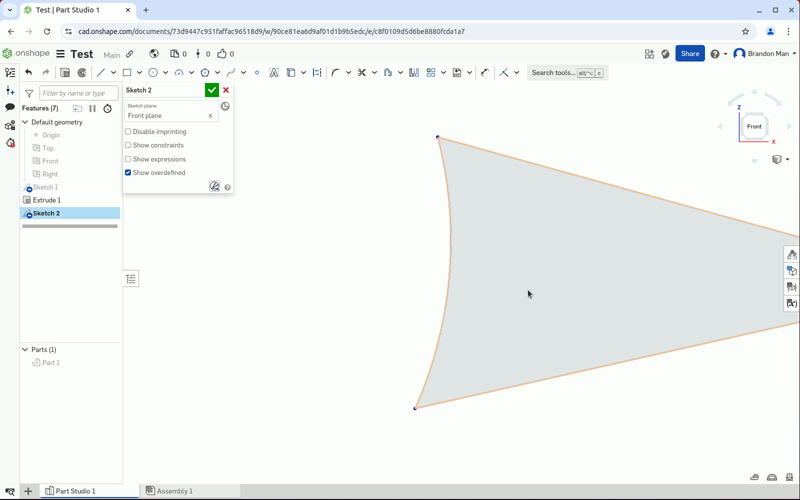
click(528, 289)
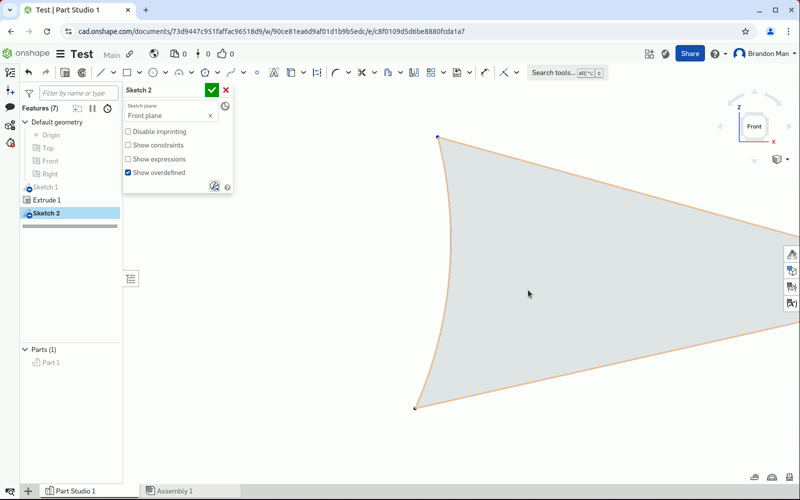
scroll(-6)
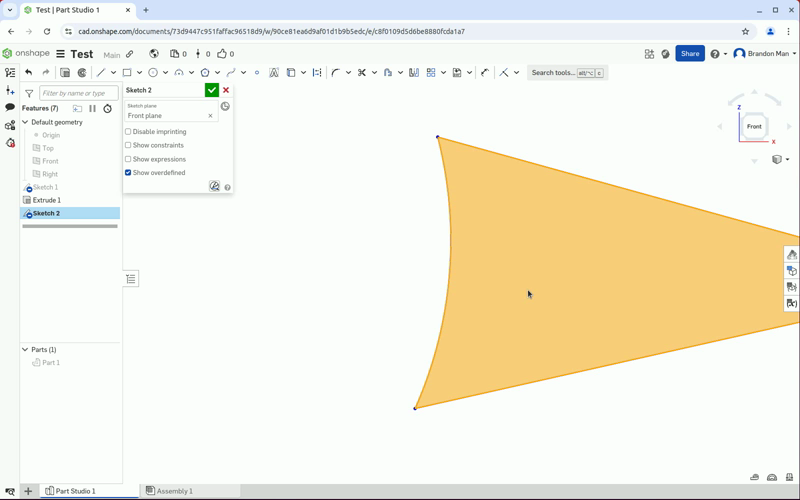
scroll(-6)
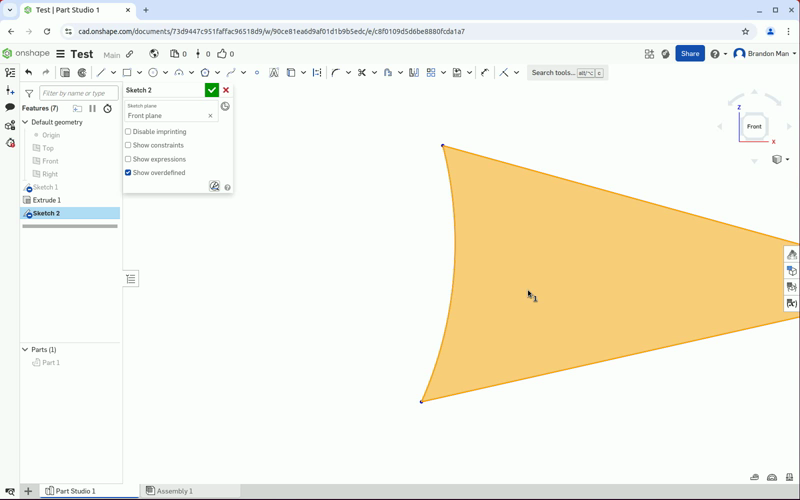
scroll(-6)
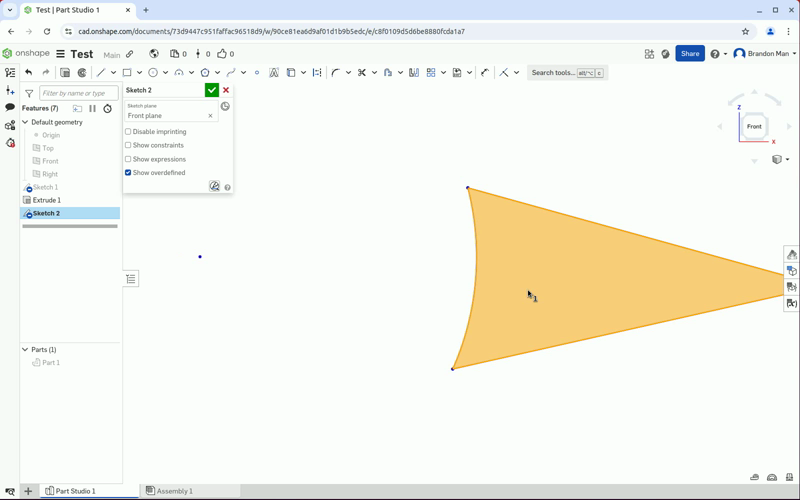
scroll(-6)
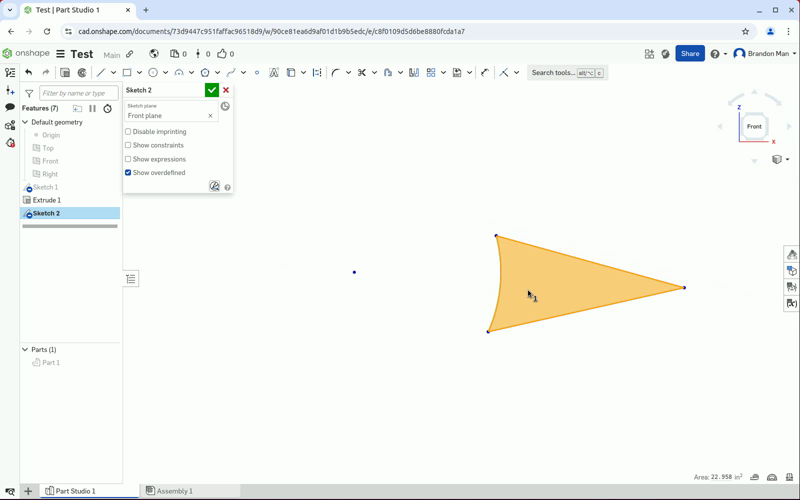
scroll(-6)
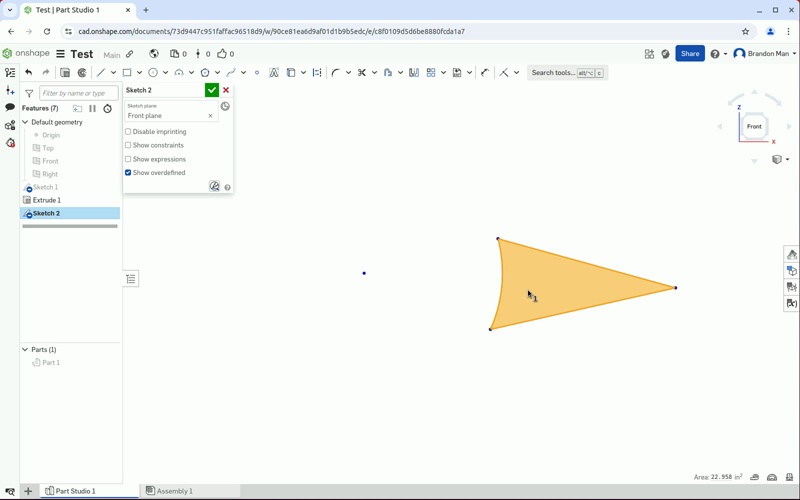
scroll(-6)
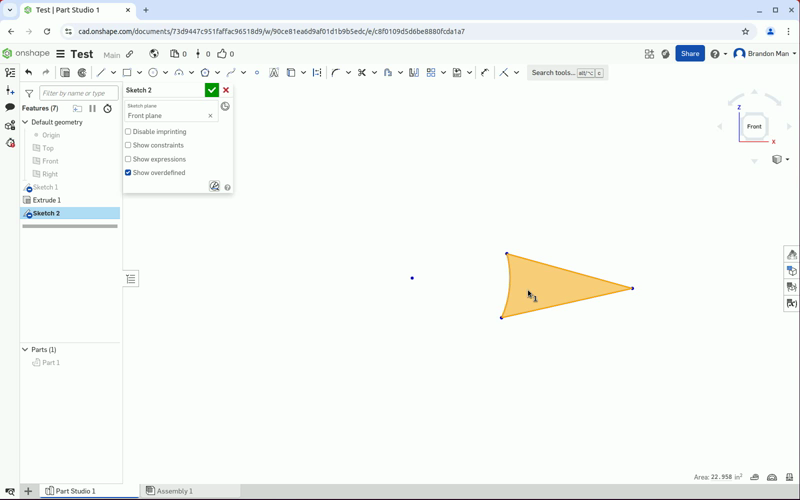
scroll(-6)
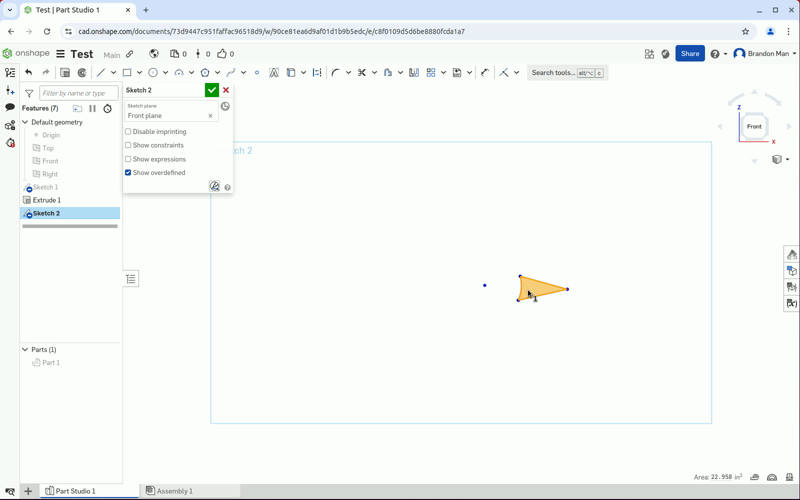
mouse_move(73, 352)
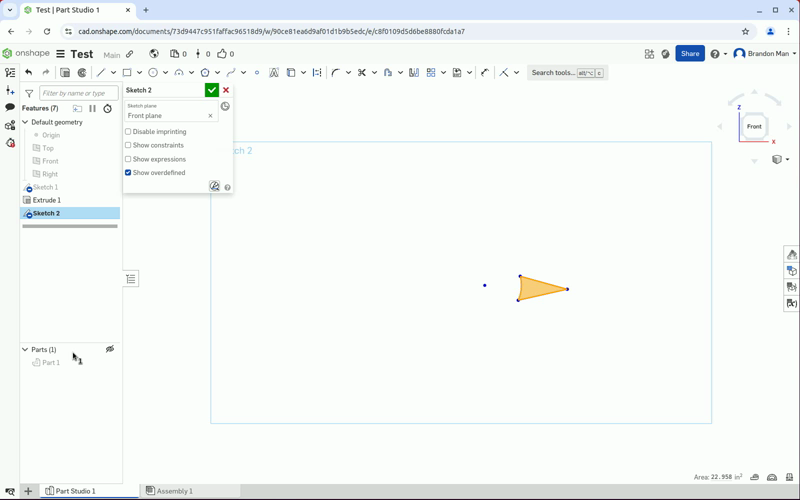
key(shift+y)
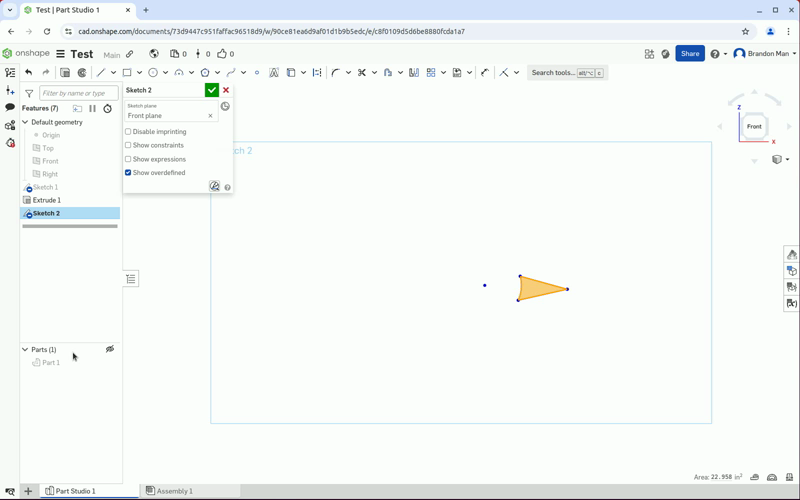
key(shift+e)
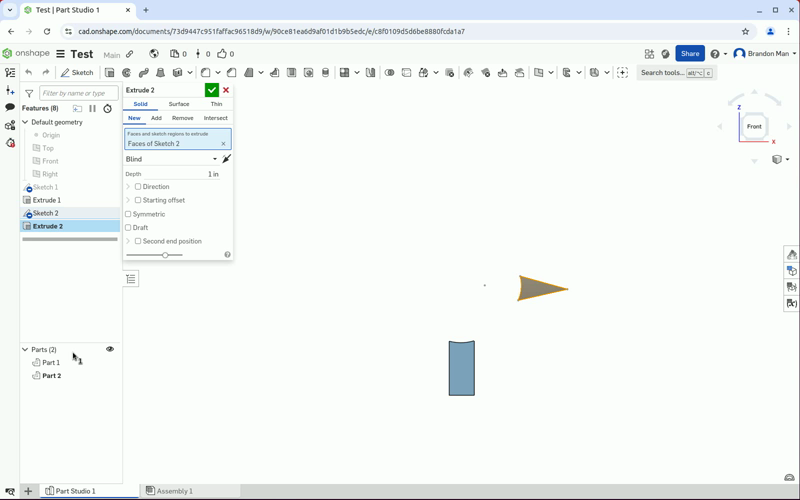
mouse_move(143, 106)
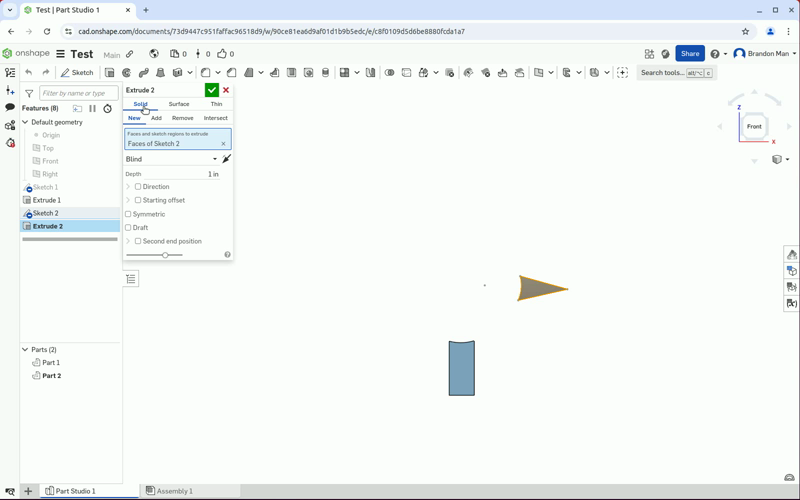
click(143, 106)
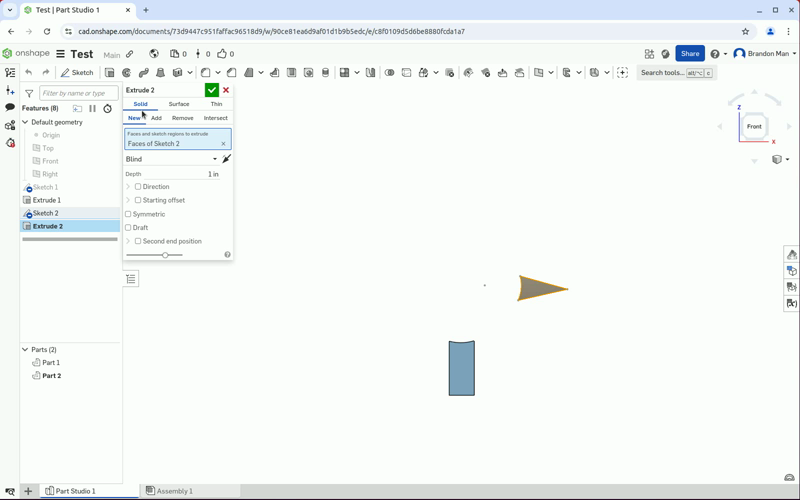
mouse_move(137, 120)
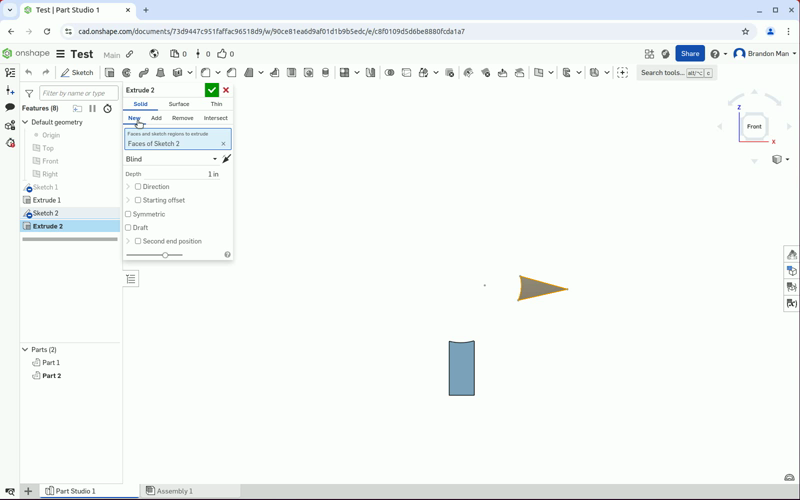
click(137, 120)
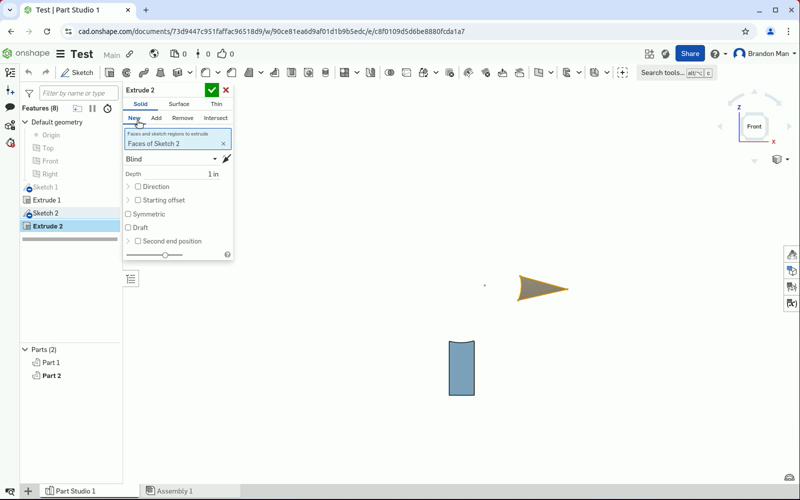
key(tab, 4)
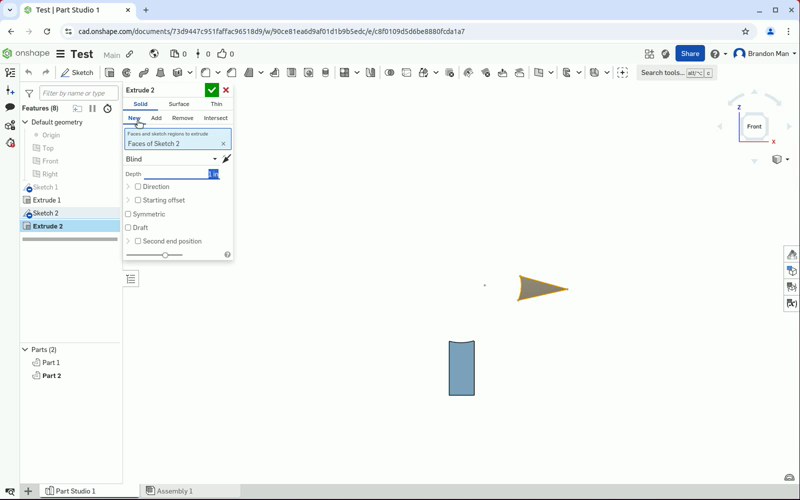
text(11.073)
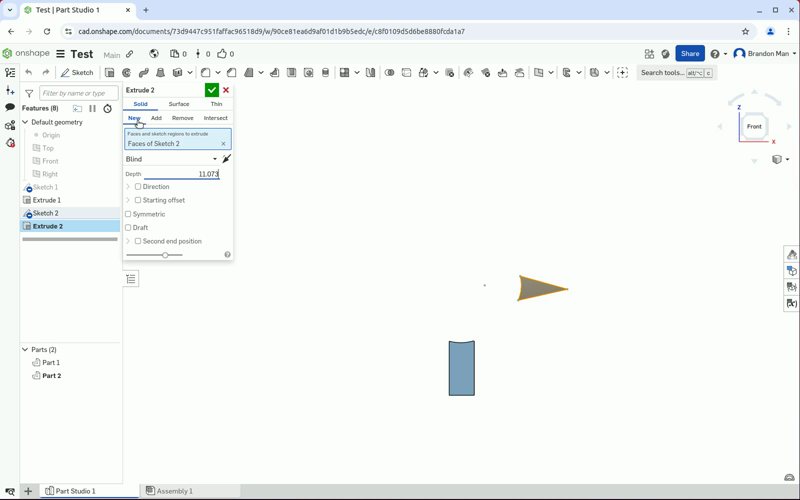
key(enter)
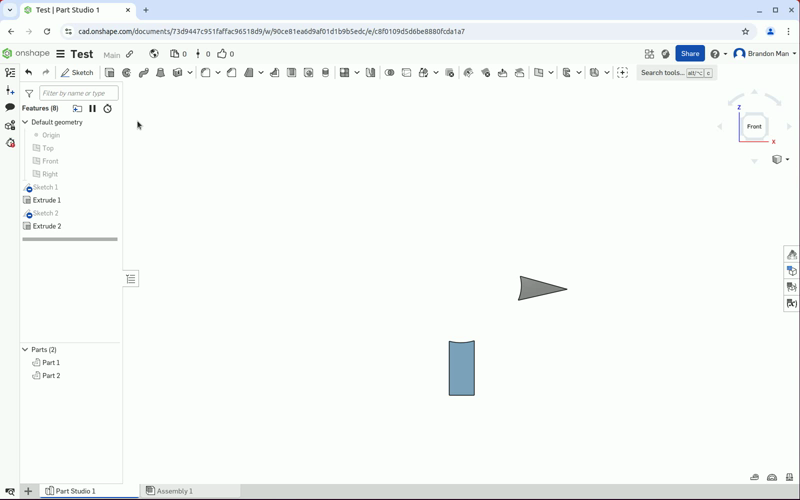
key(shift+h)
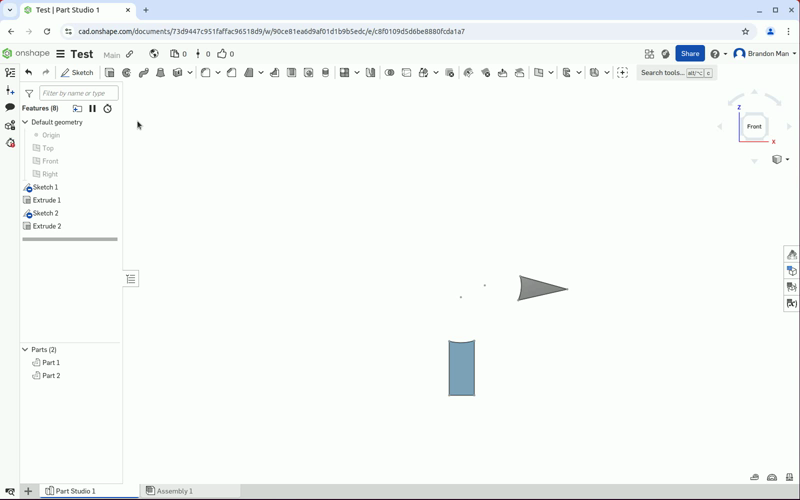
key(shift+h)
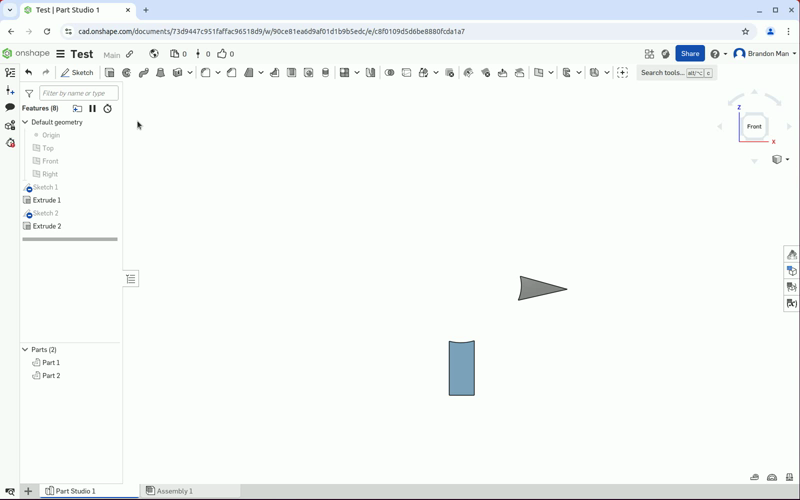
mouse_move(73, 189)
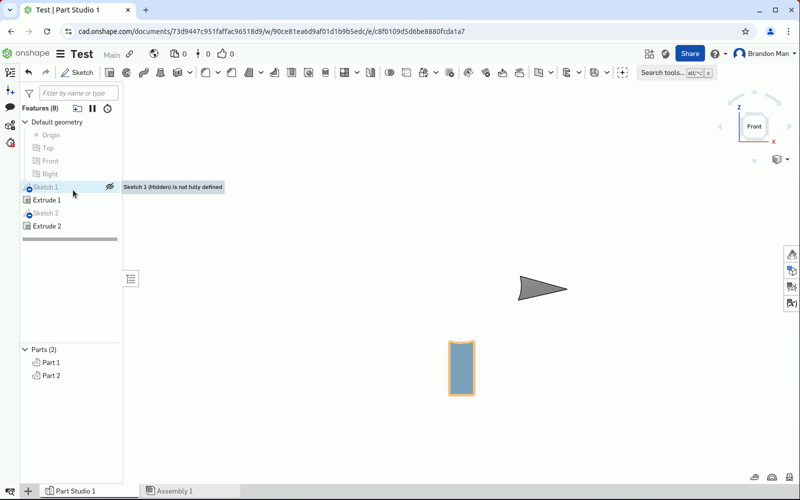
click(73, 189)
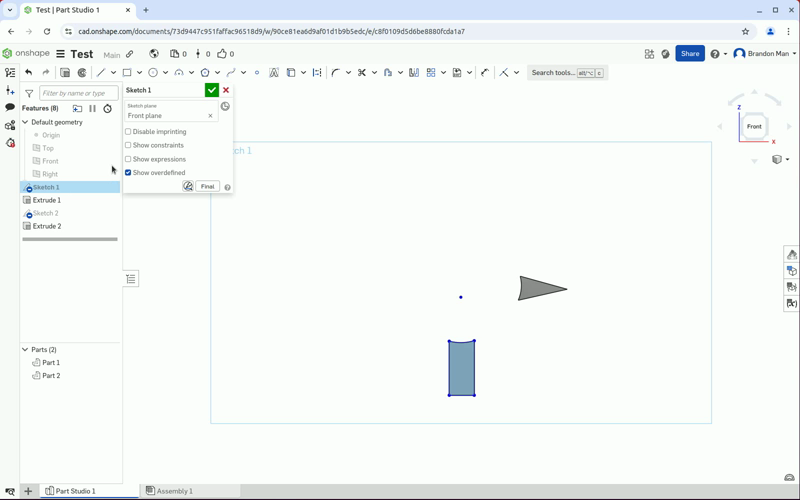
mouse_move(229, 92)
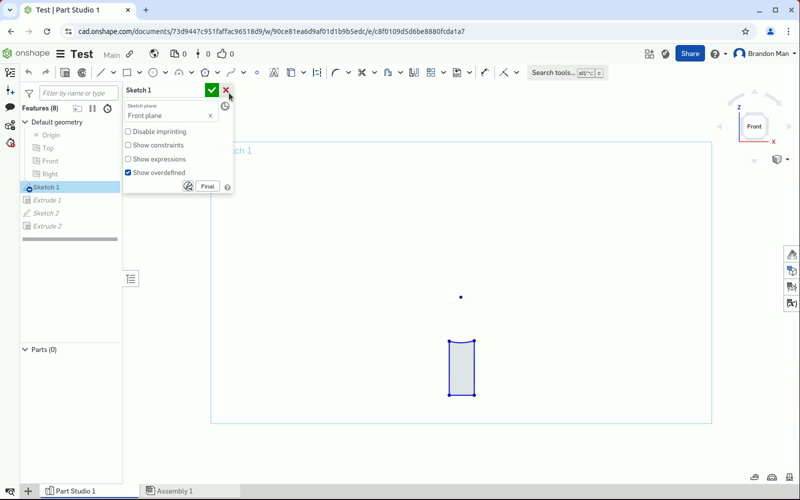
click(229, 92)
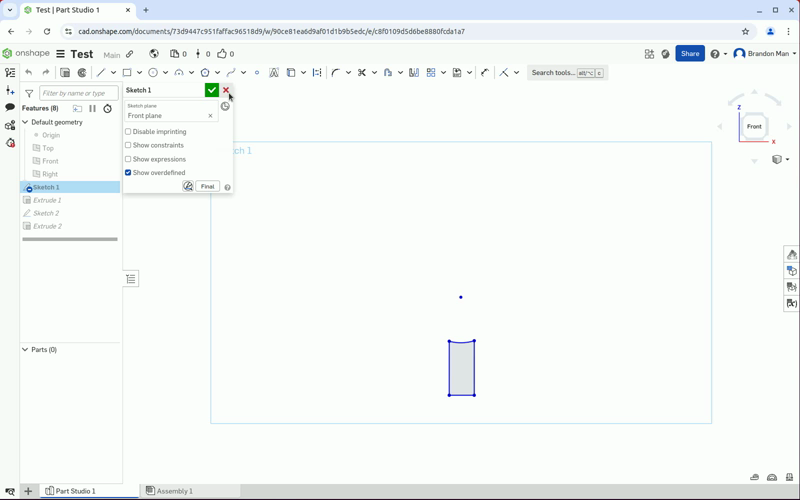
key(shift+s)
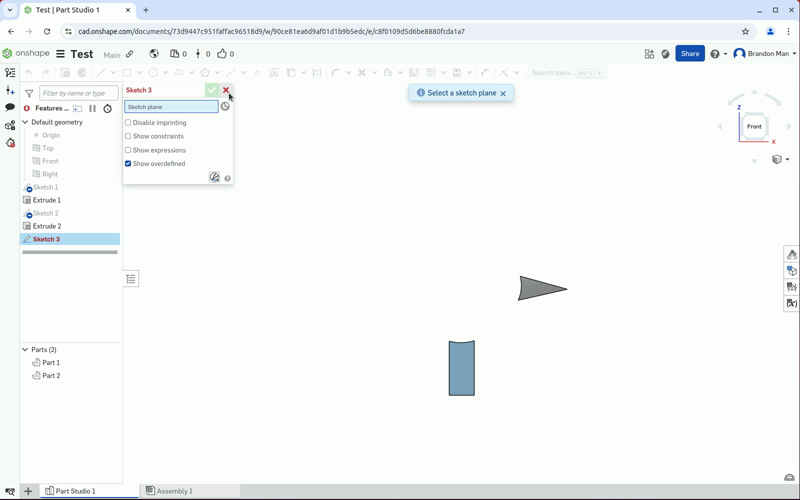
mouse_move(73, 163)
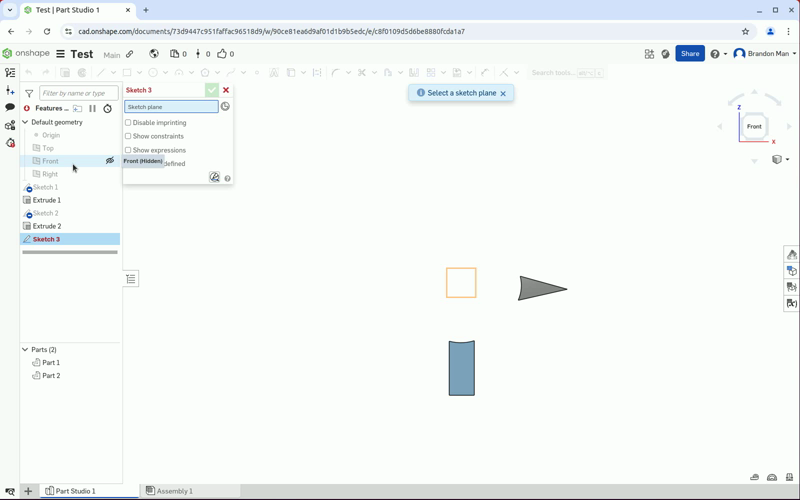
click(73, 163)
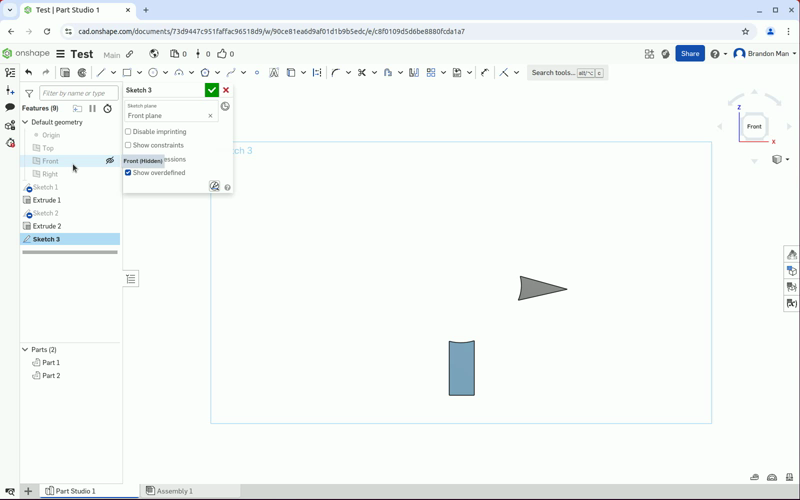
mouse_move(73, 352)
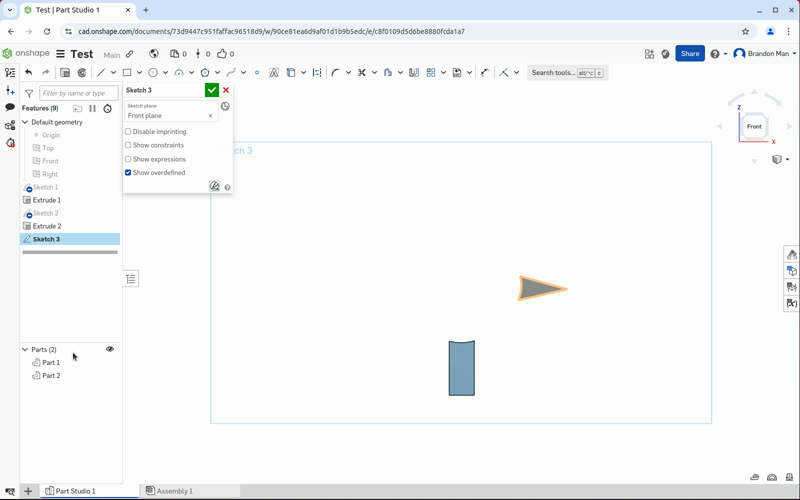
key(y)
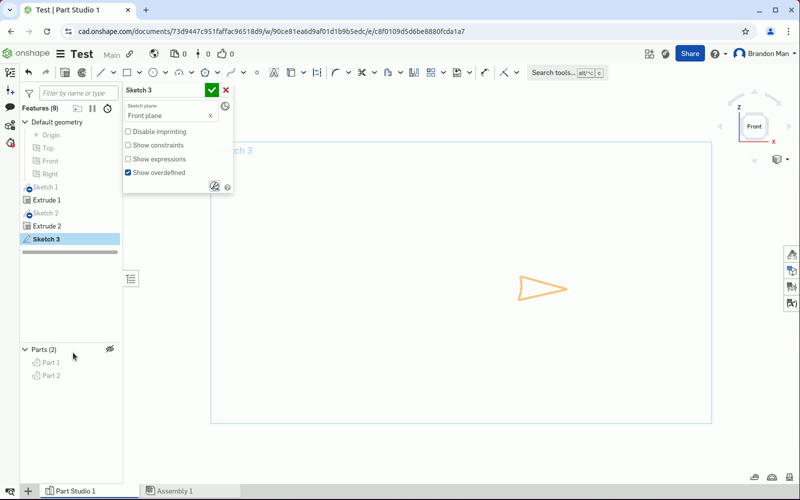
key(c)
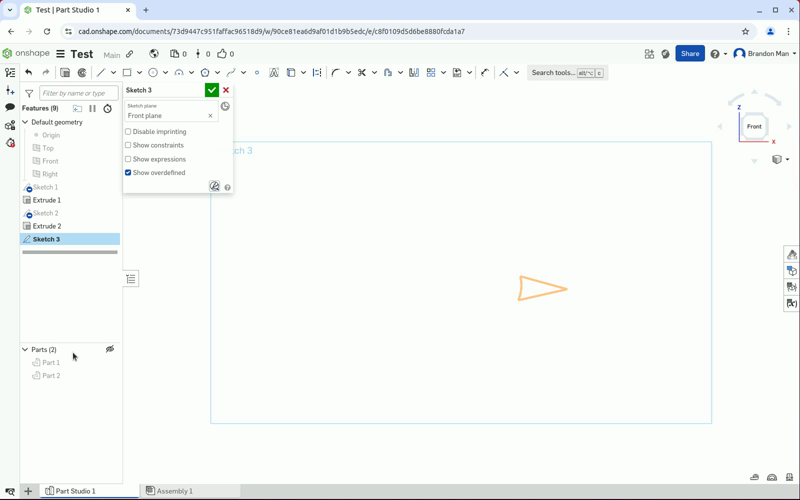
key_down(shift)
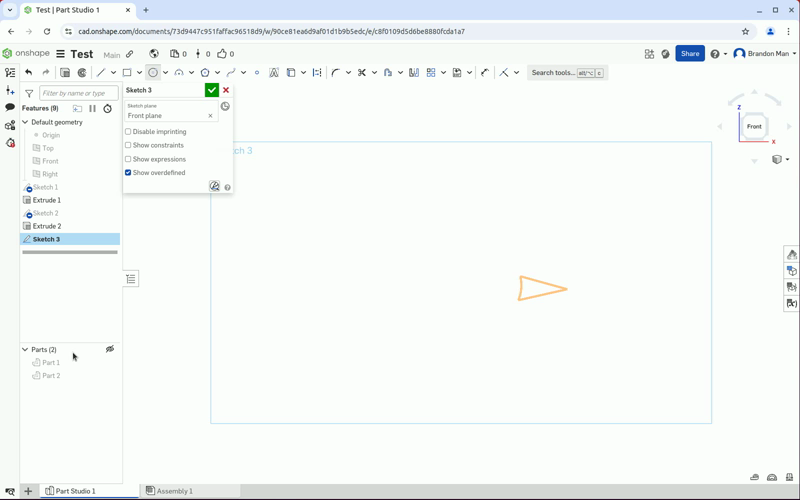
mouse_move(461, 282)
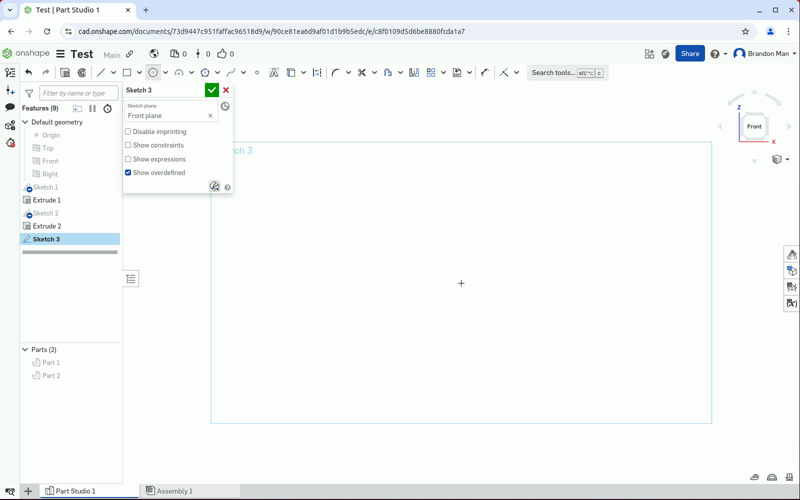
click(461, 282)
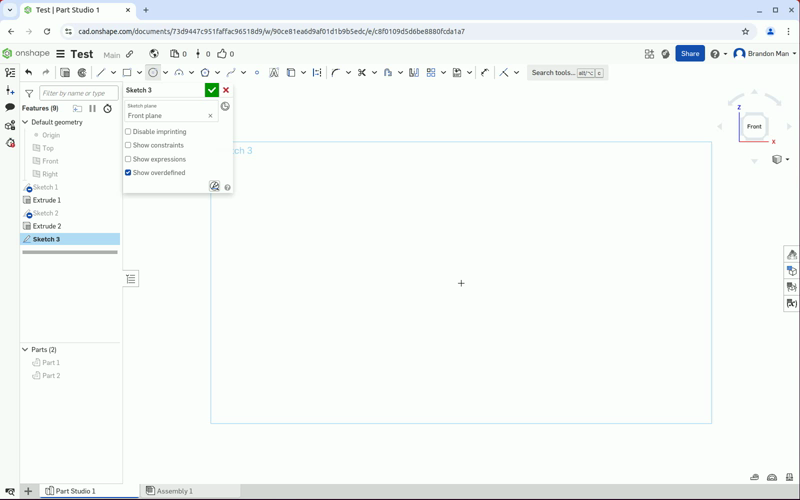
key_up(shift)
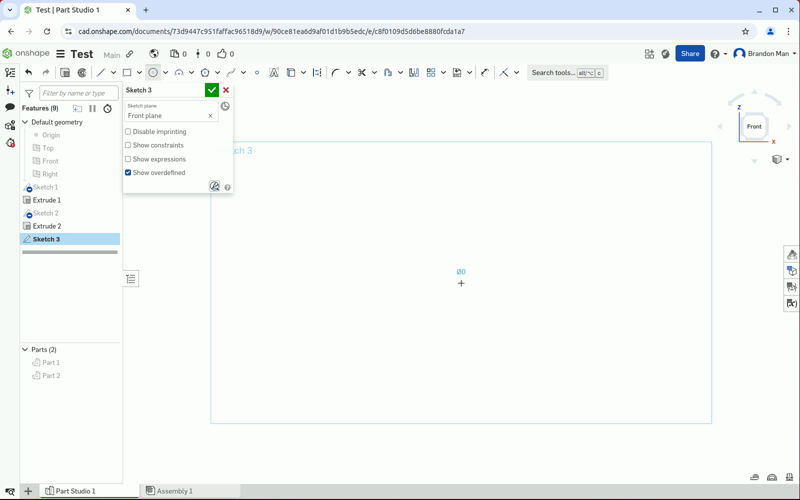
mouse_move(521, 282)
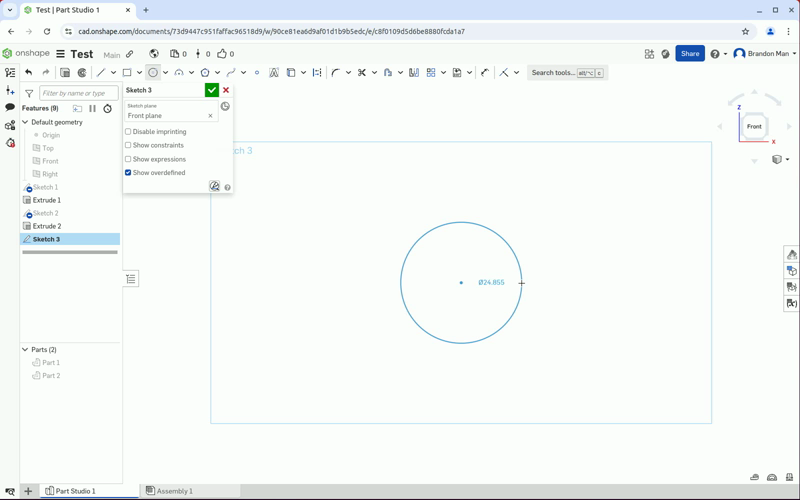
click(521, 282)
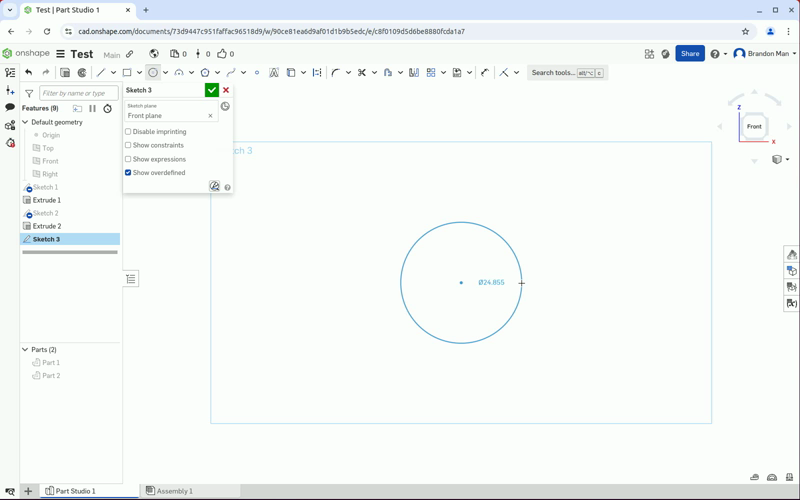
key(esc)
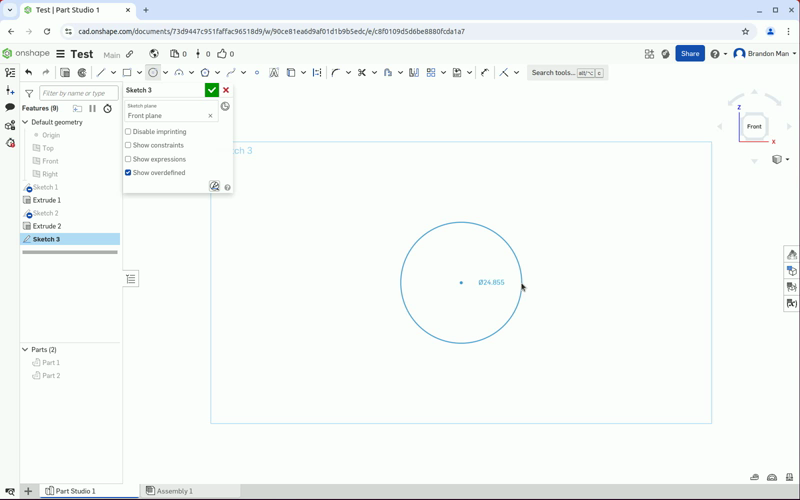
key(c)
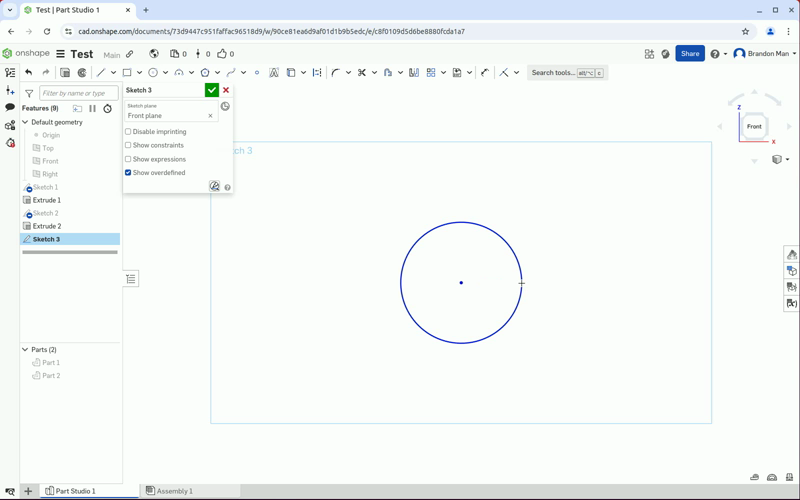
key_down(shift)
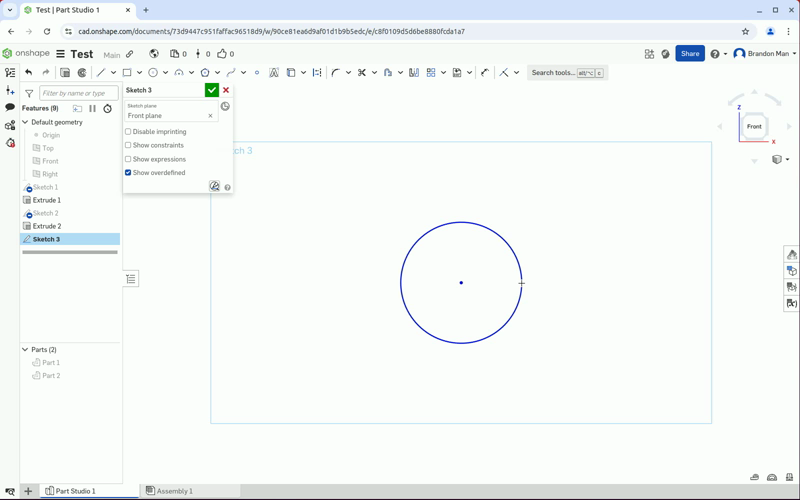
mouse_move(476, 252)
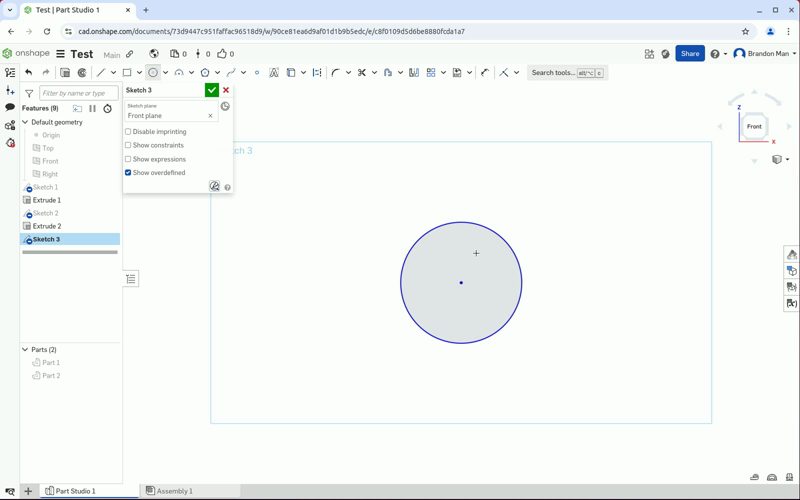
click(476, 252)
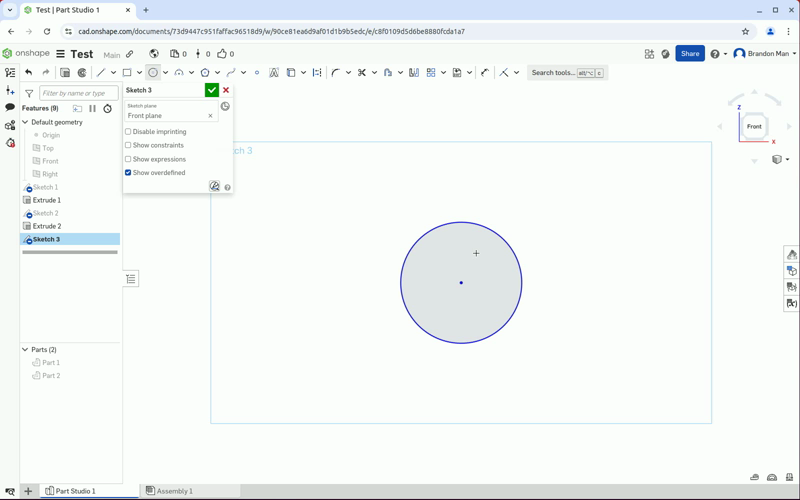
key_up(shift)
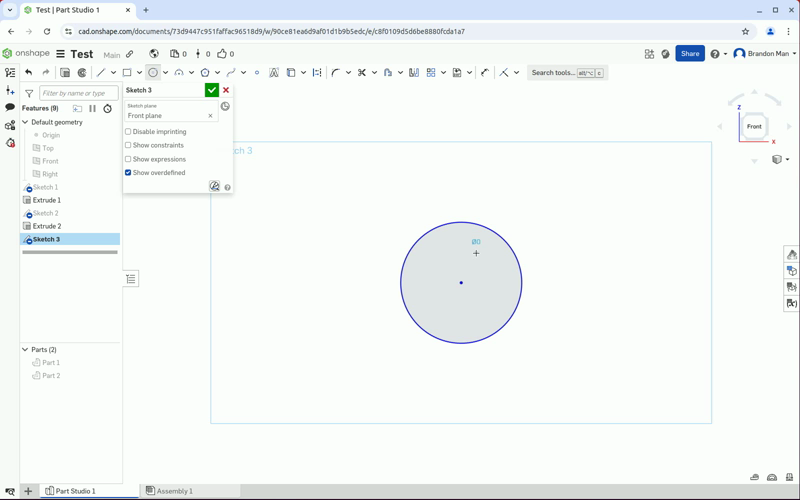
mouse_move(485, 252)
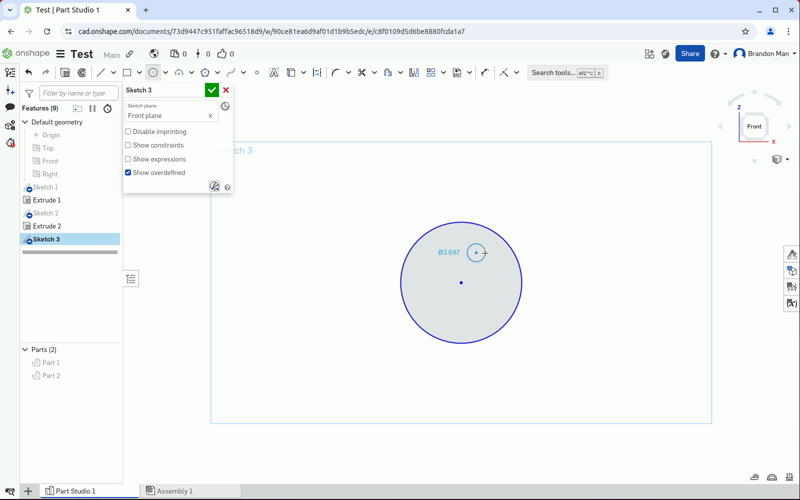
click(485, 252)
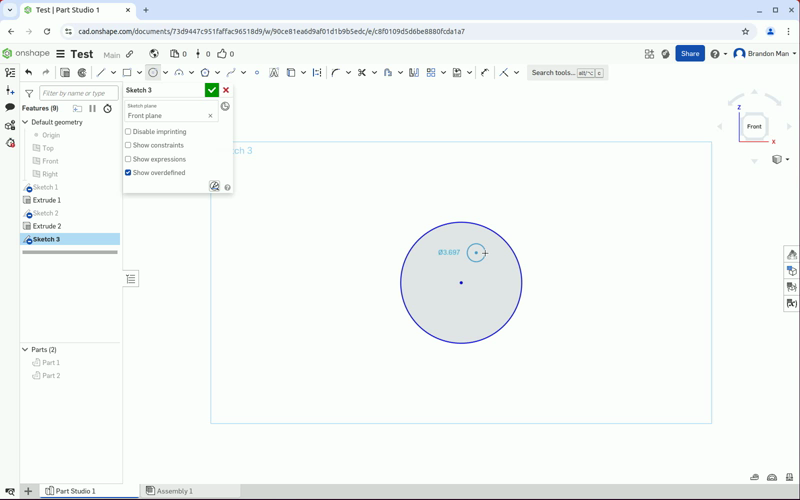
key(esc)
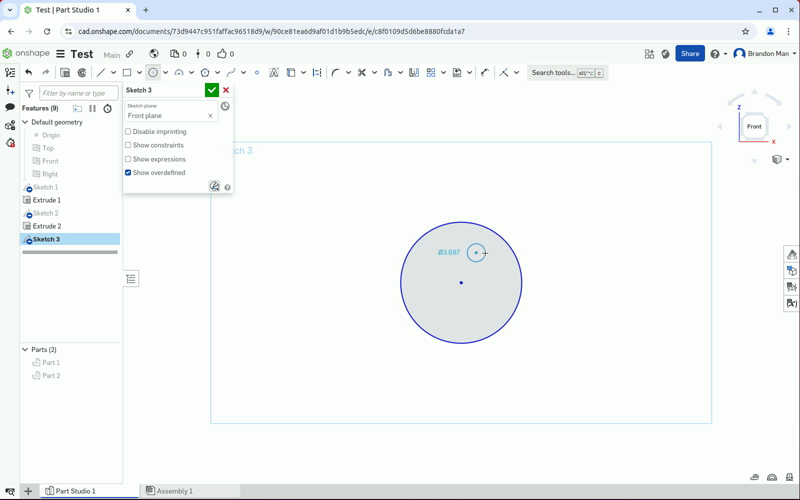
mouse_move(438, 319)
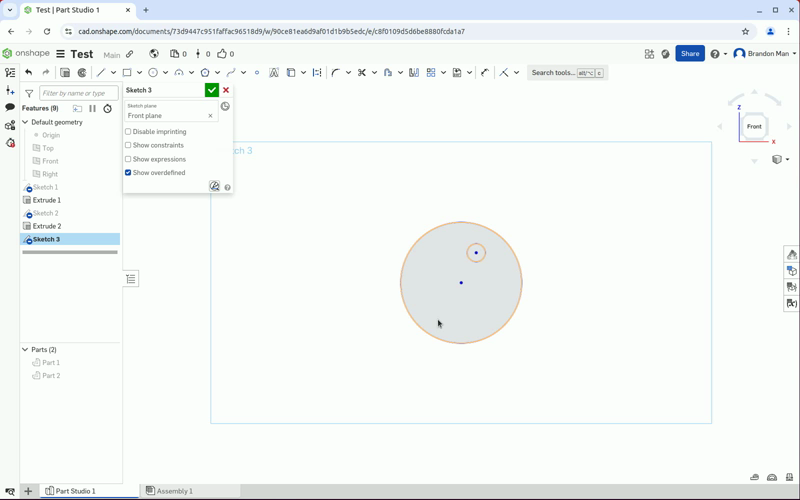
click(438, 319)
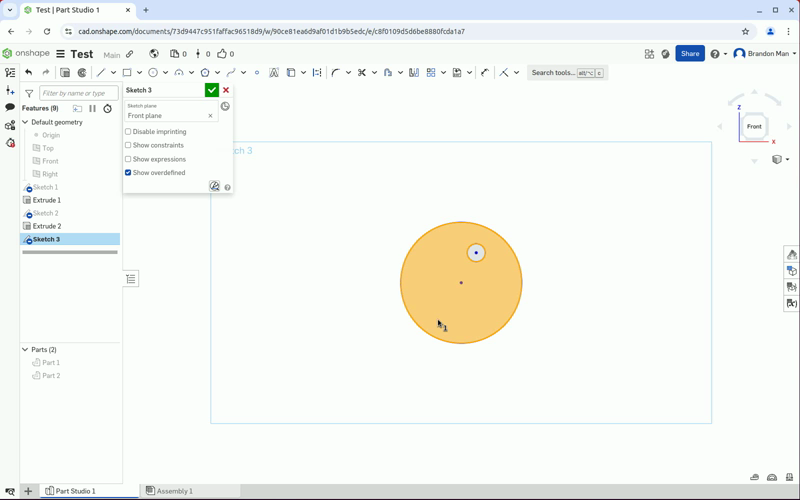
mouse_move(73, 352)
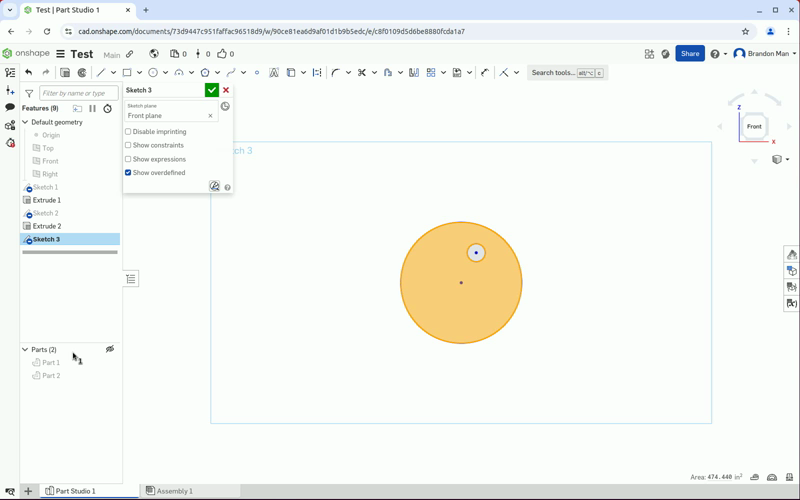
key(shift+y)
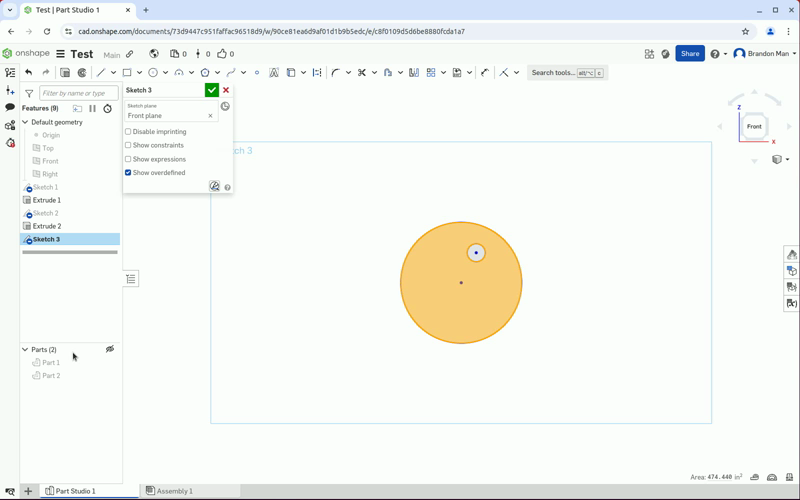
key(shift+e)
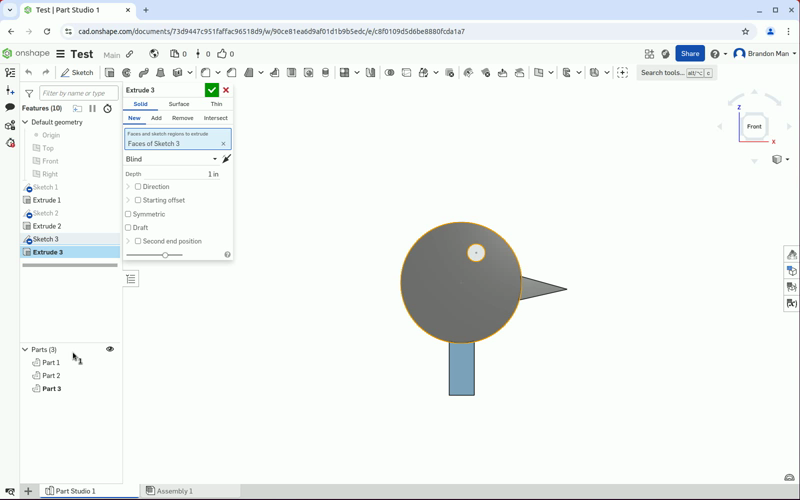
mouse_move(143, 106)
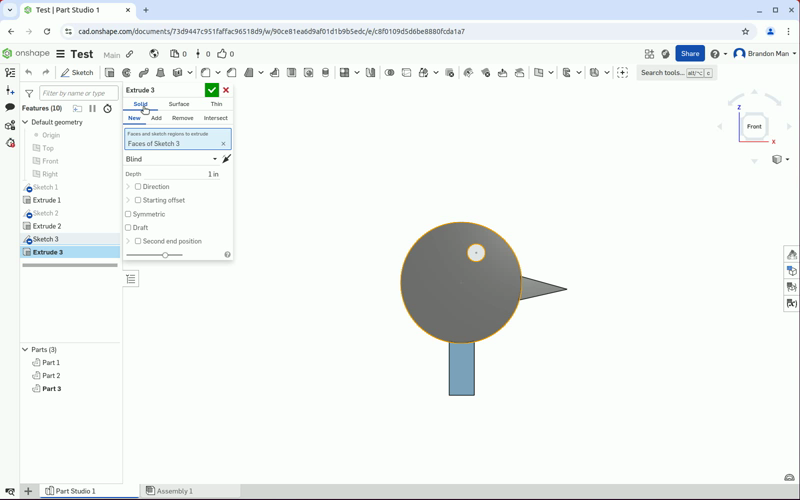
click(143, 106)
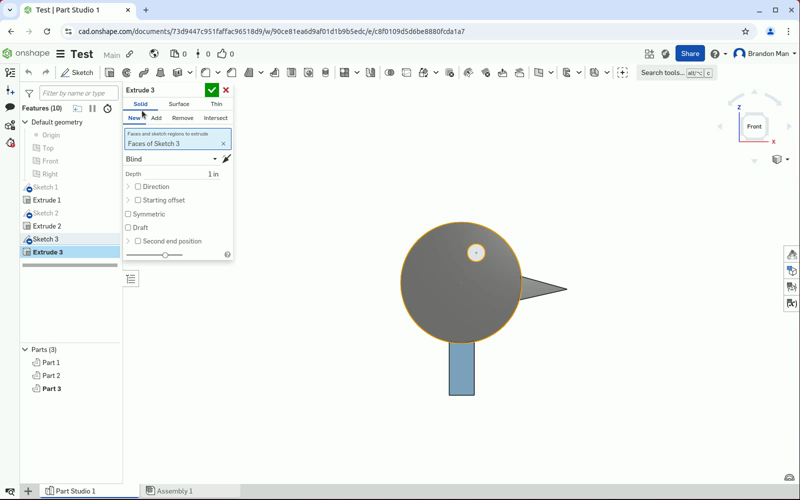
mouse_move(137, 120)
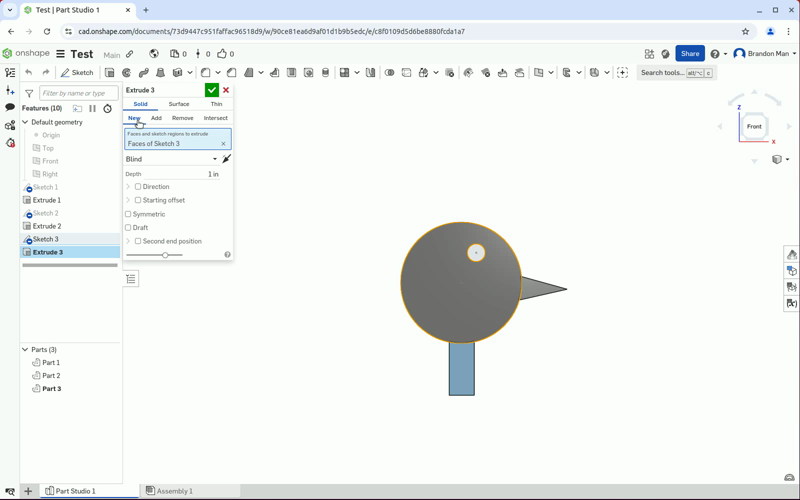
click(137, 120)
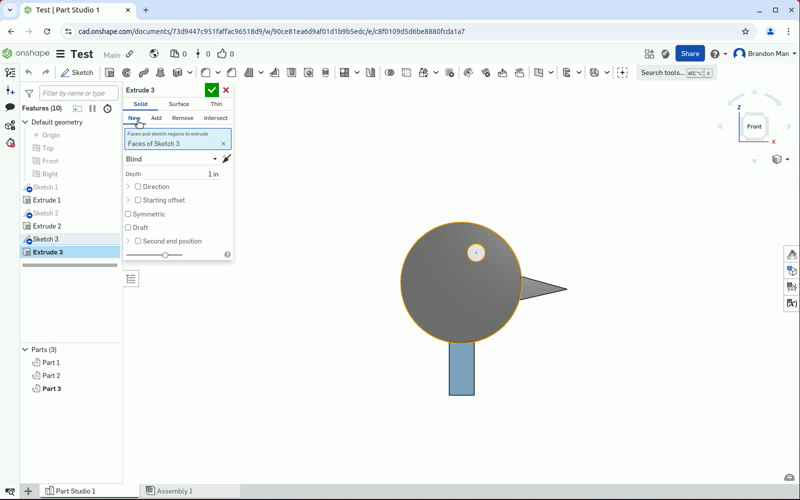
key(tab, 4)
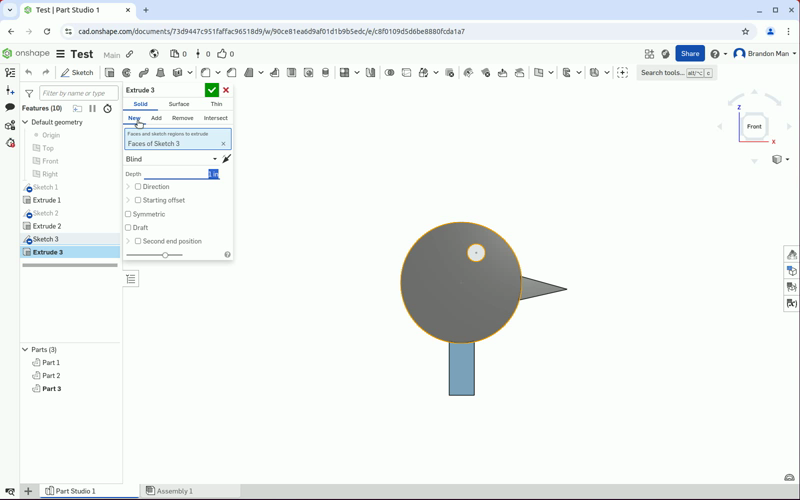
text(11.073)
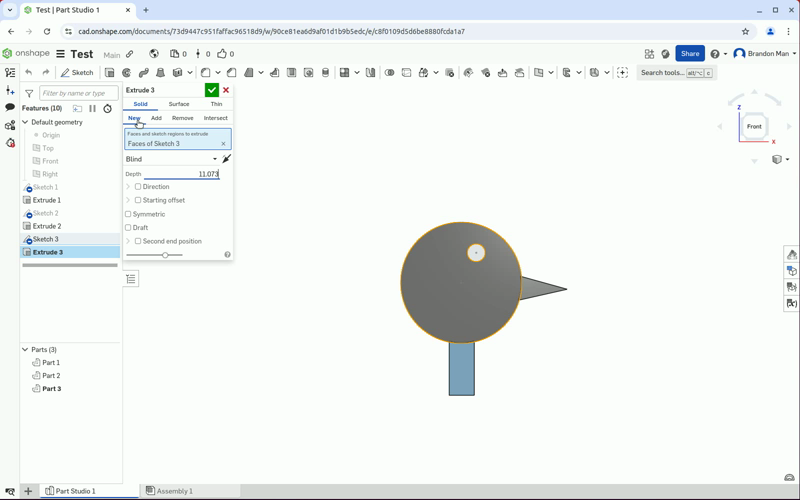
key(enter)
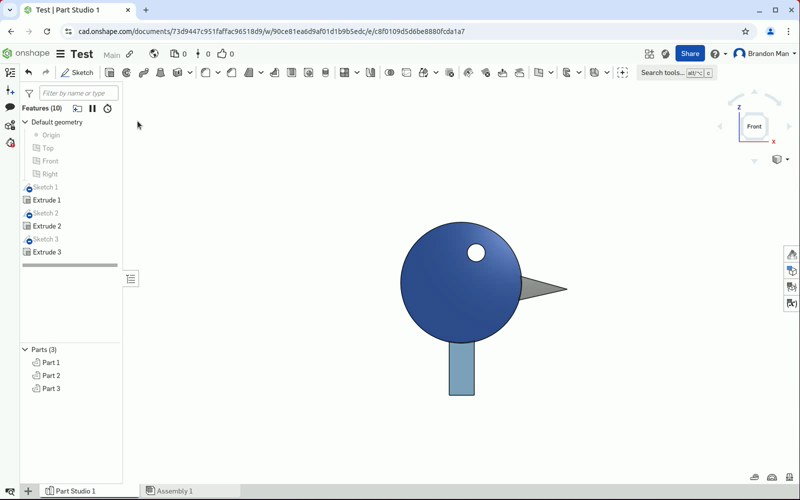
key(shift+h)
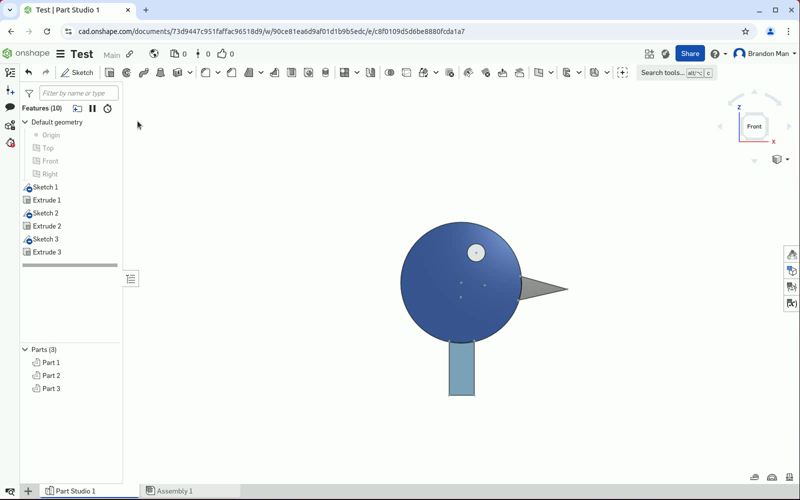
key(shift+h)
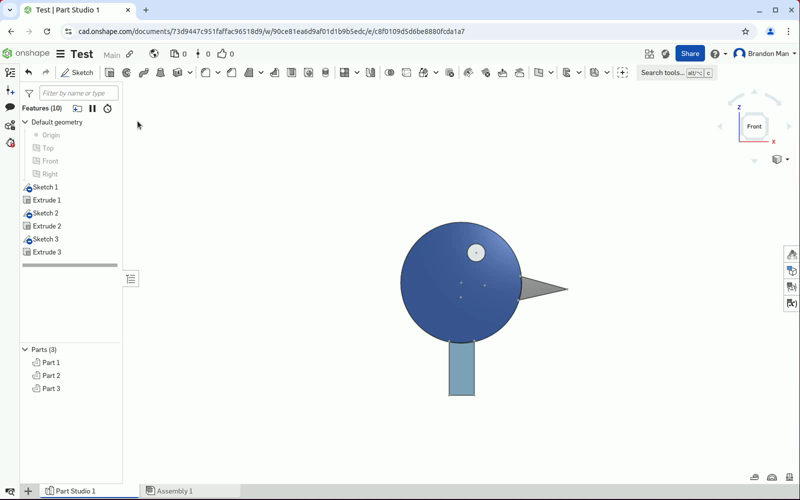
key(shift+7)
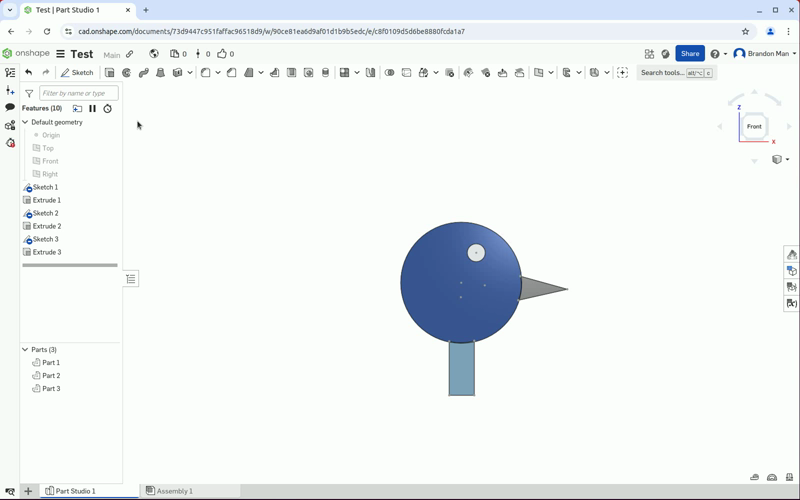
key(left, 2)
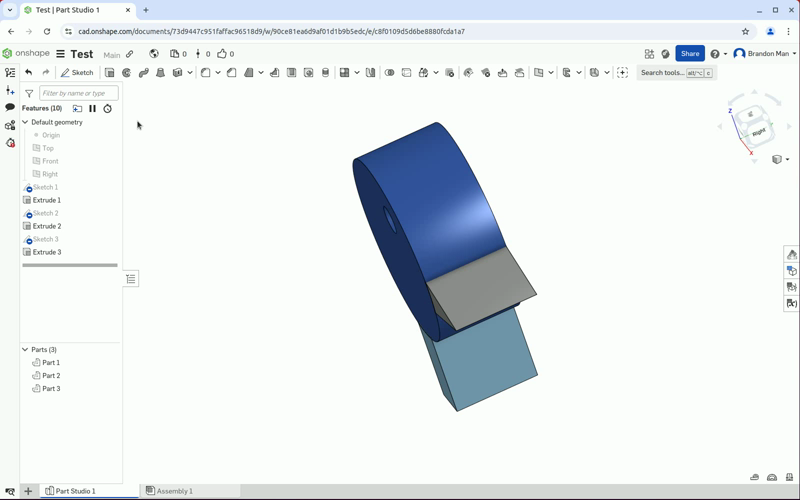
key(down, 2)
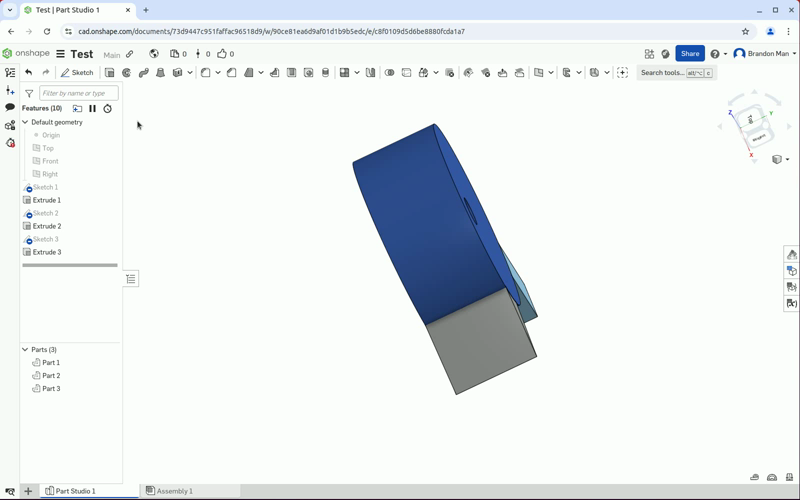
key(up, 2)
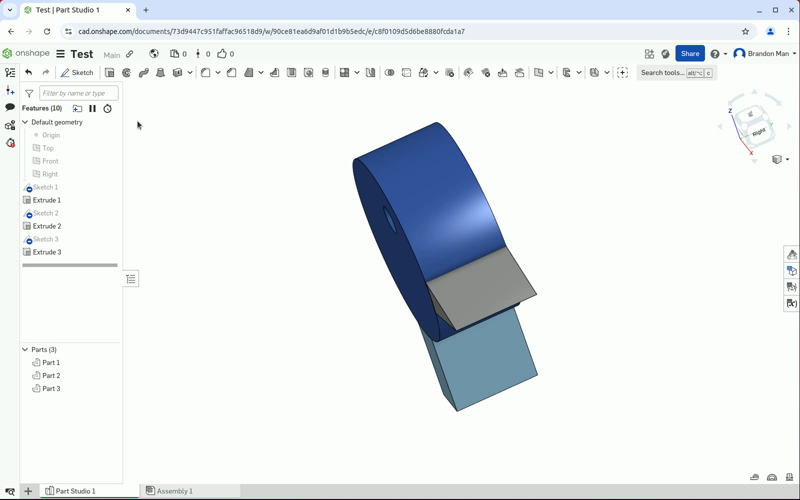
key(right, 2)
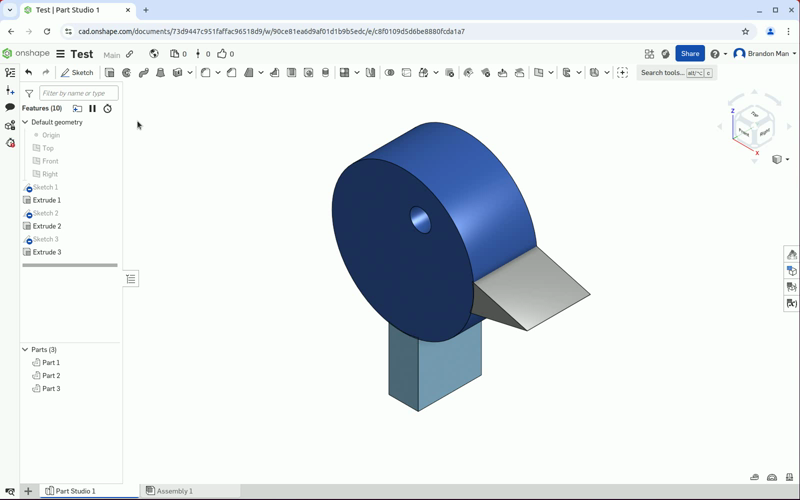
mouse_move(73, 189)
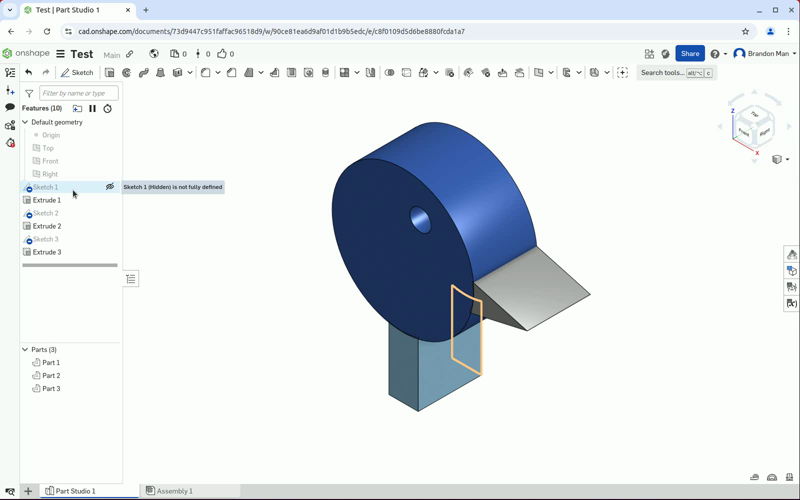
click(73, 189)